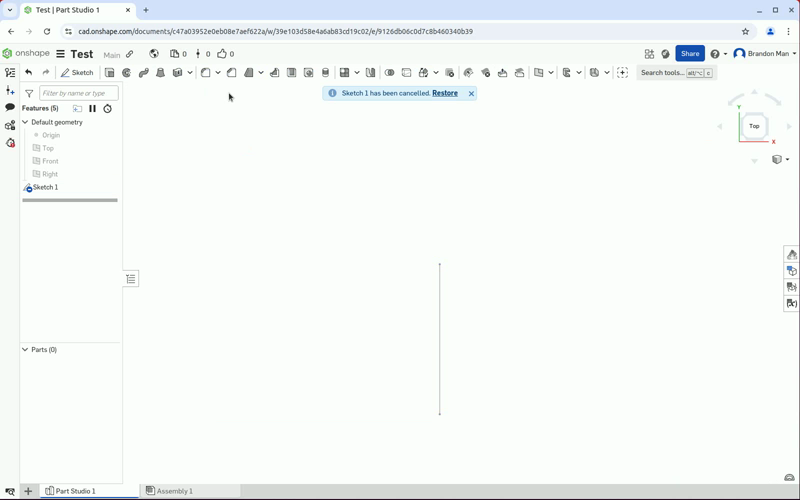
key(shift+h)
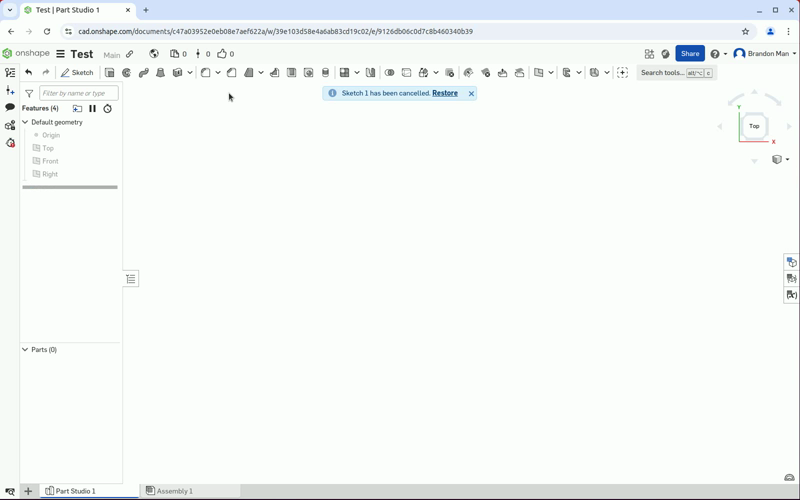
key(shift+s)
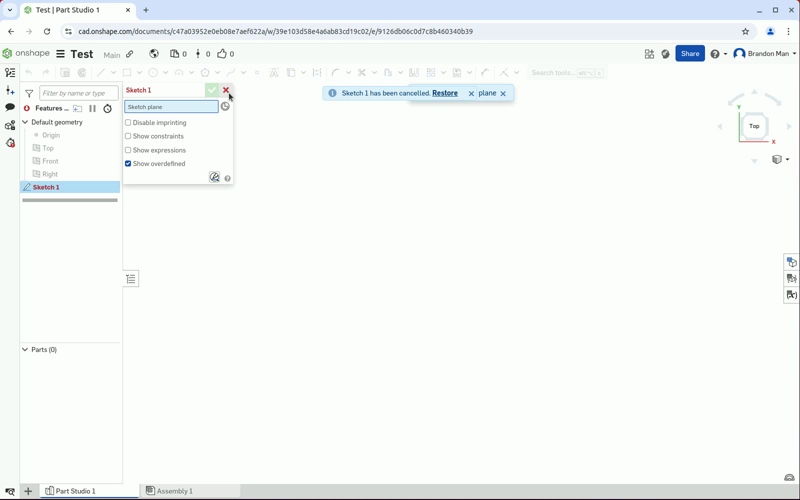
mouse_move(73, 150)
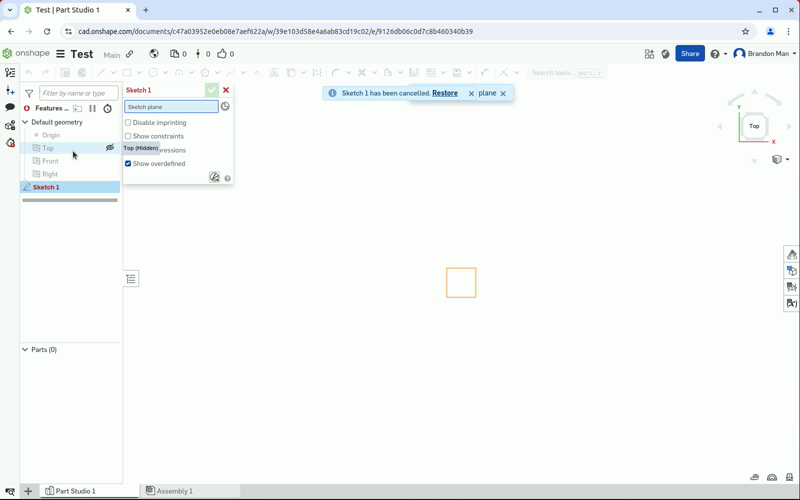
click(73, 150)
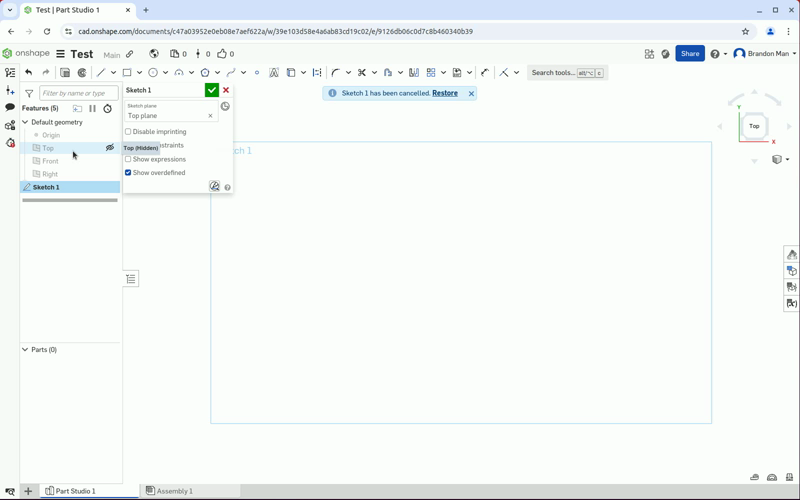
mouse_move(73, 352)
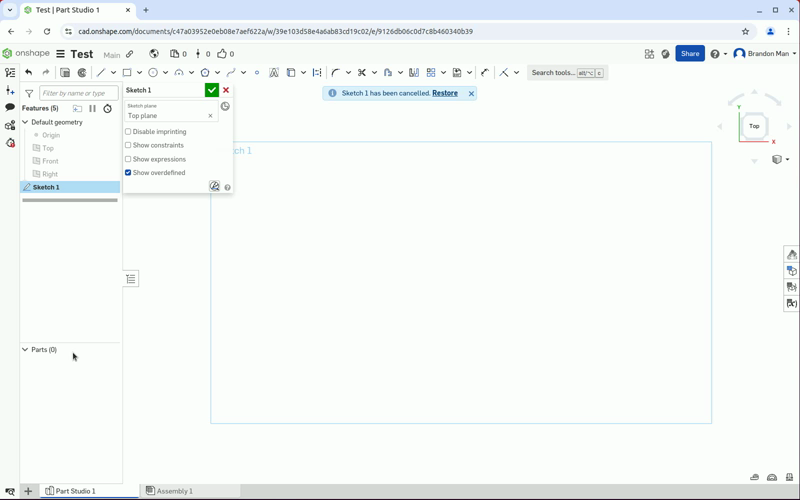
key(y)
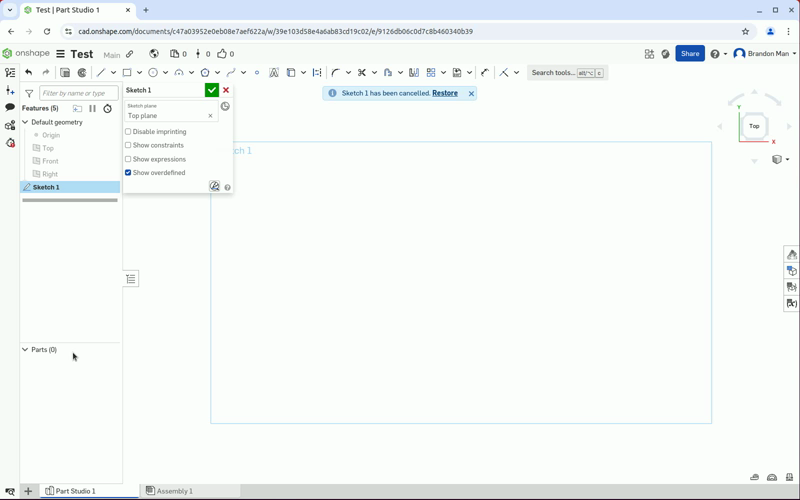
key(l)
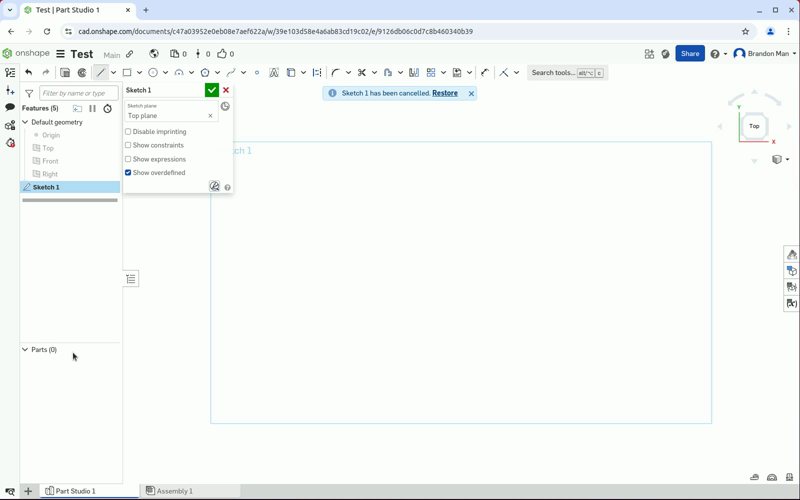
key_down(shift)
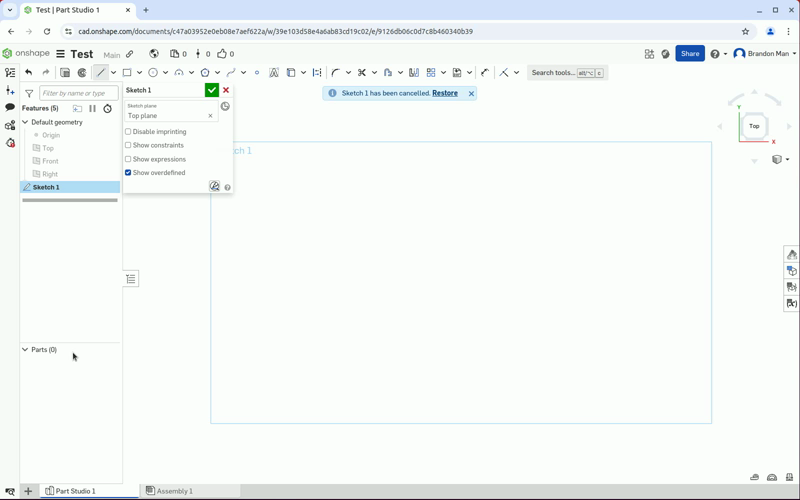
mouse_move(392, 327)
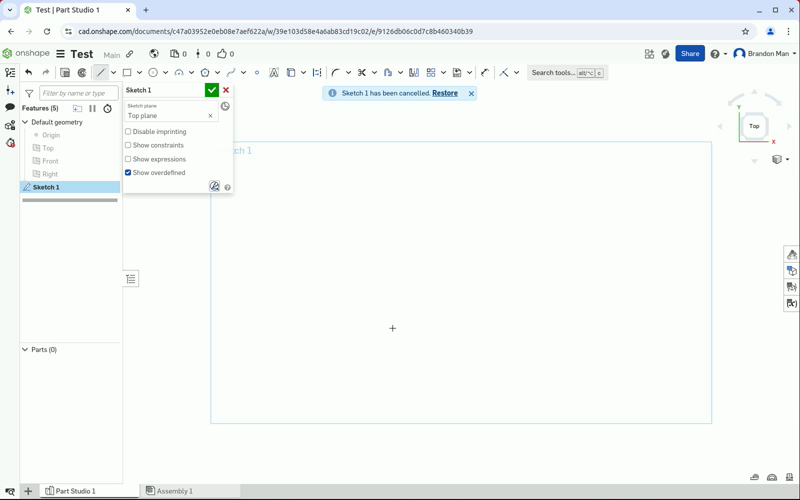
click(392, 327)
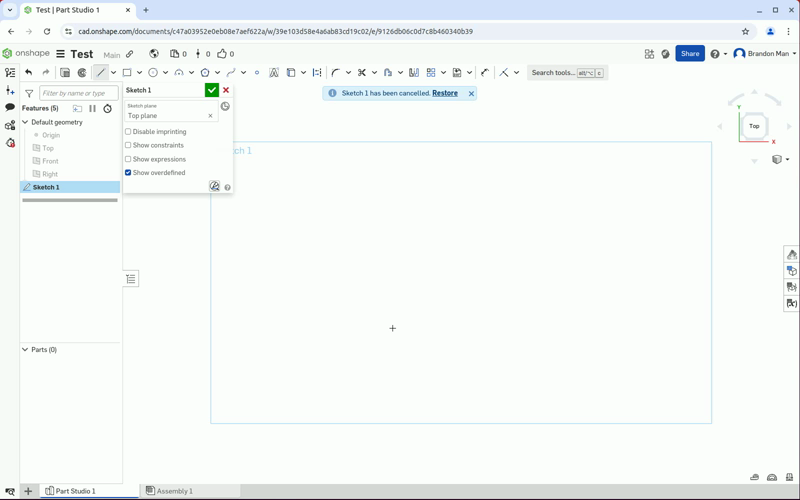
key_up(shift)
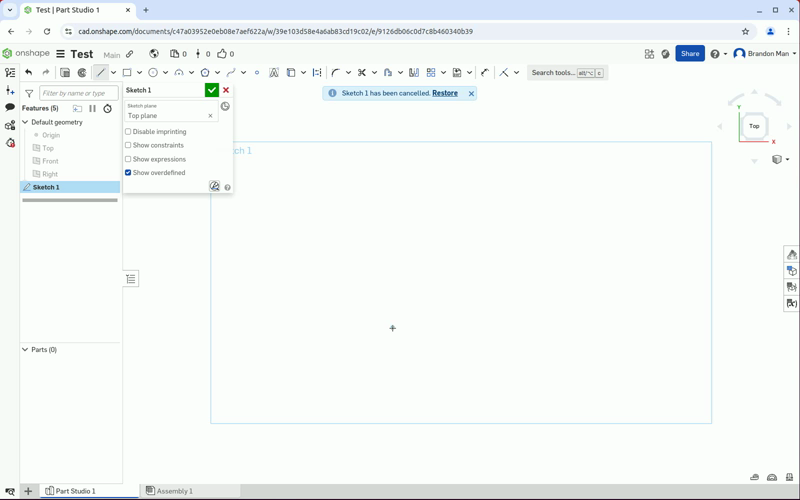
key_down(shift)
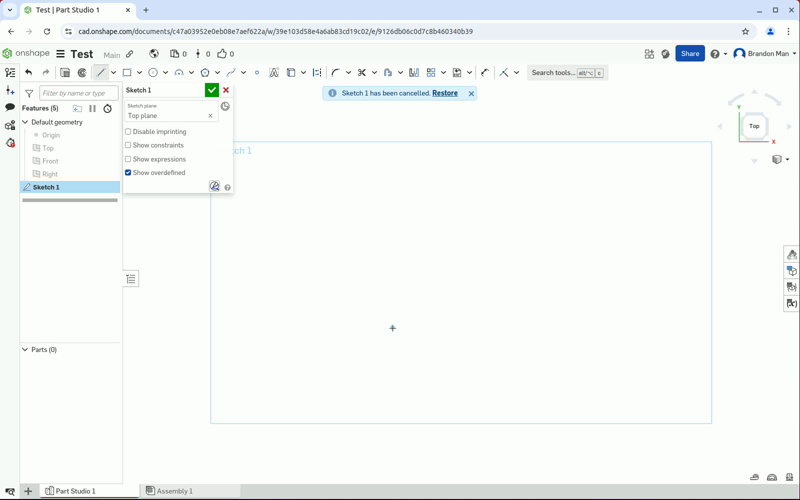
mouse_move(527, 327)
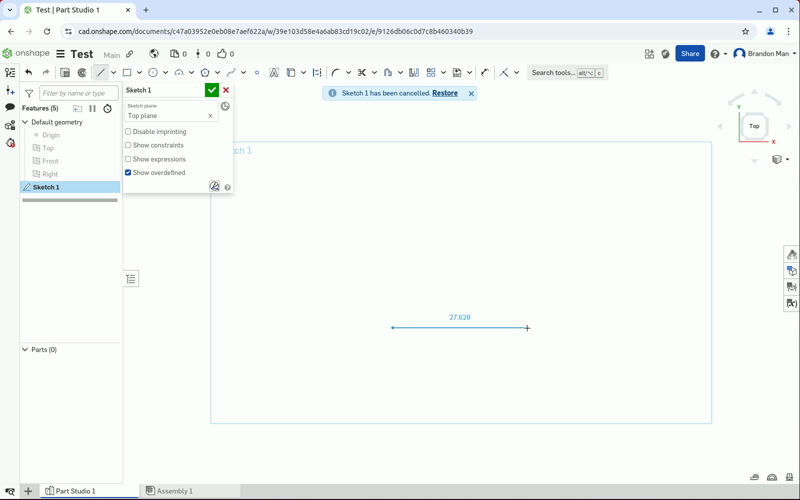
click(527, 327)
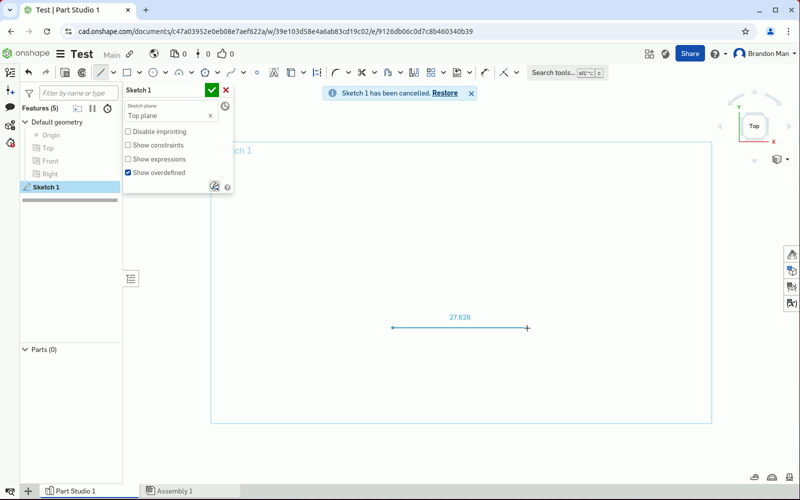
key_up(shift)
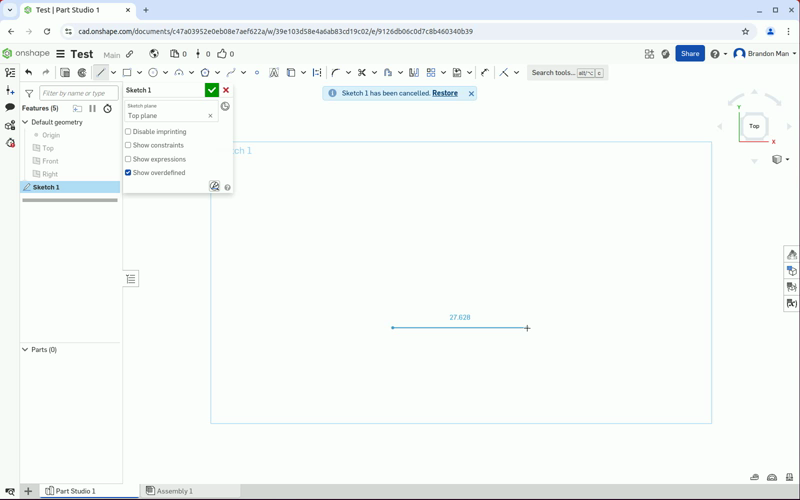
key(esc)
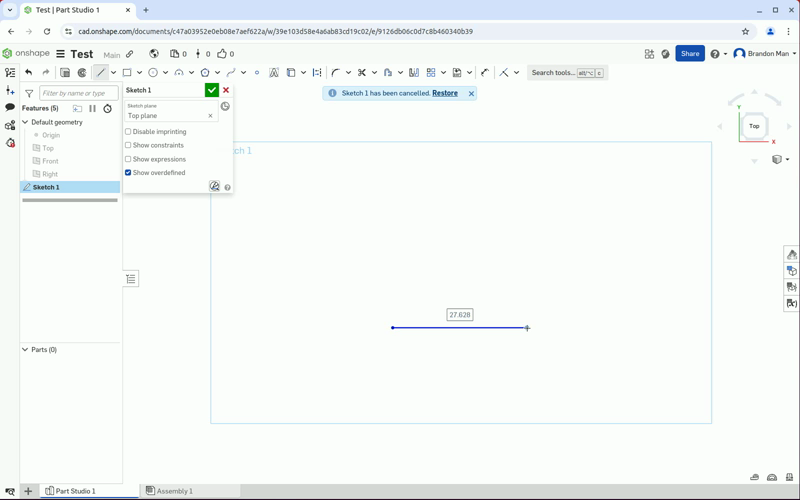
key(a)
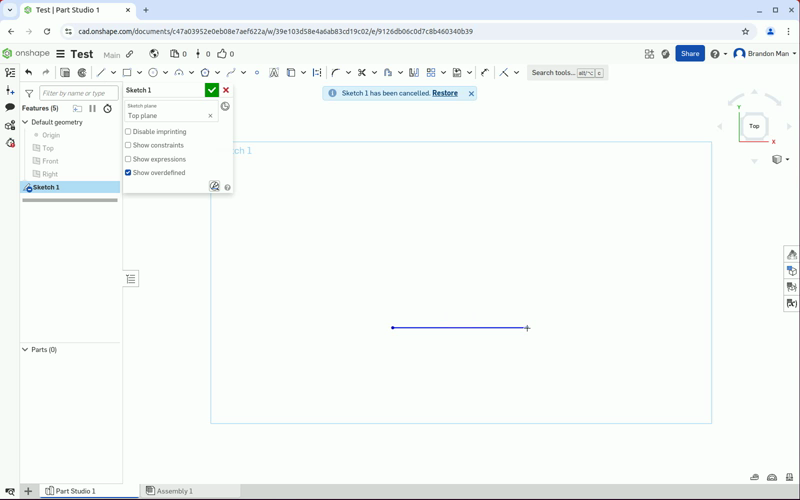
mouse_move(527, 327)
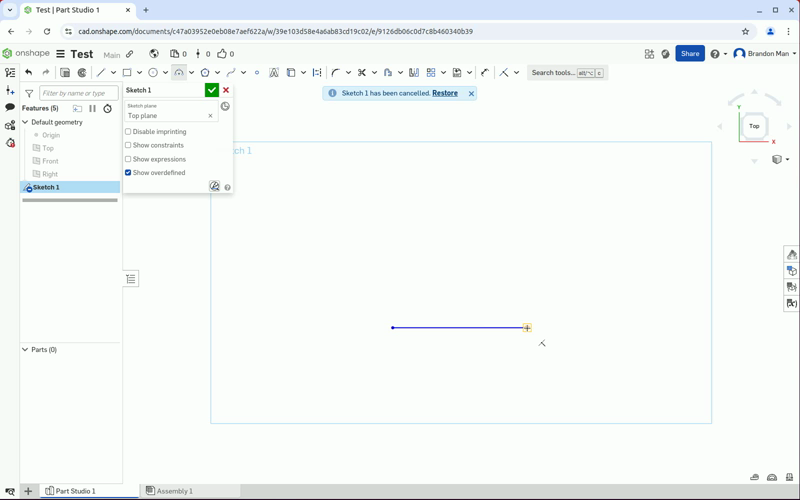
click(527, 327)
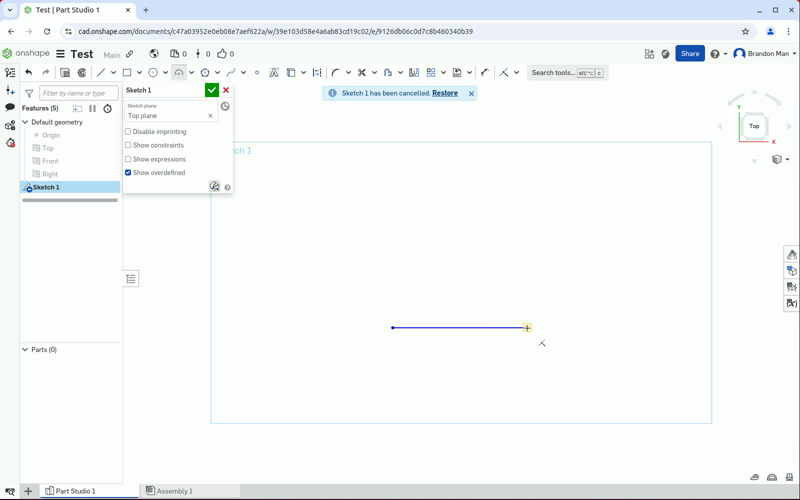
key_down(shift)
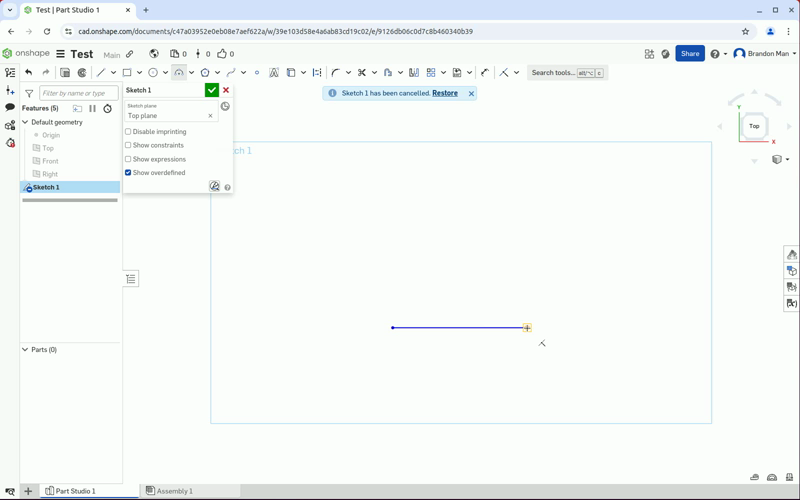
mouse_move(527, 236)
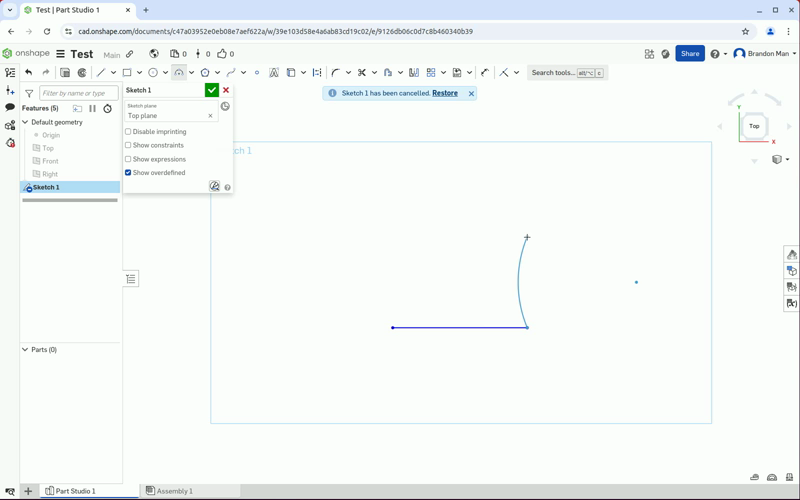
click(527, 236)
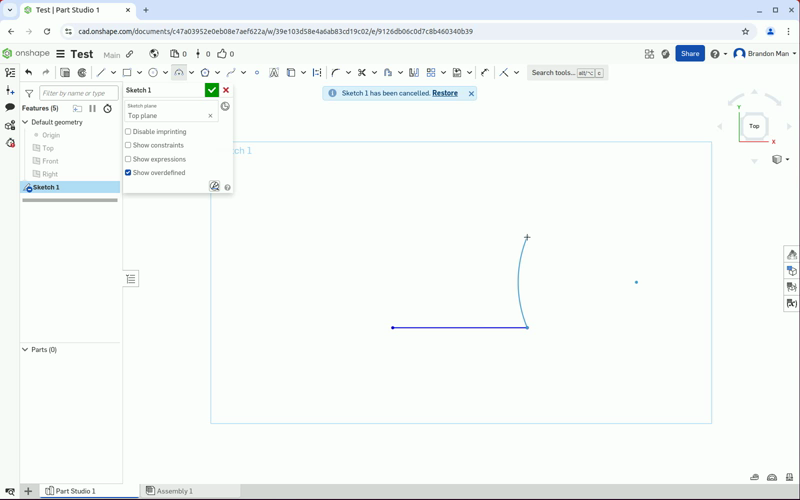
mouse_move(572, 282)
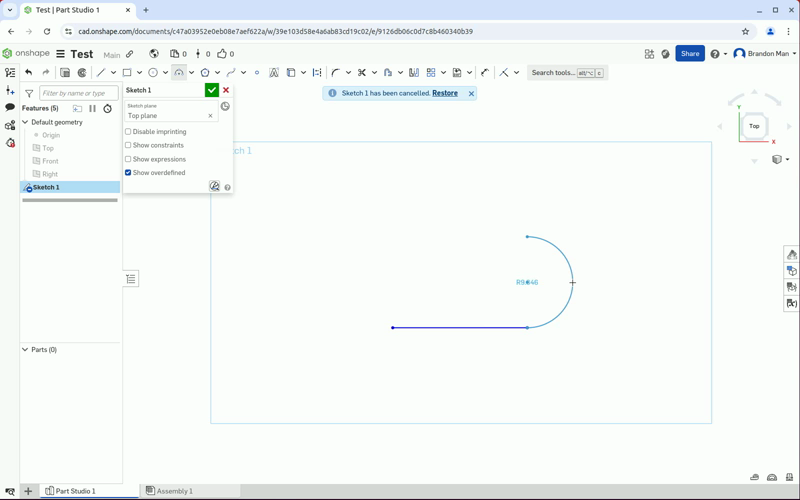
click(572, 282)
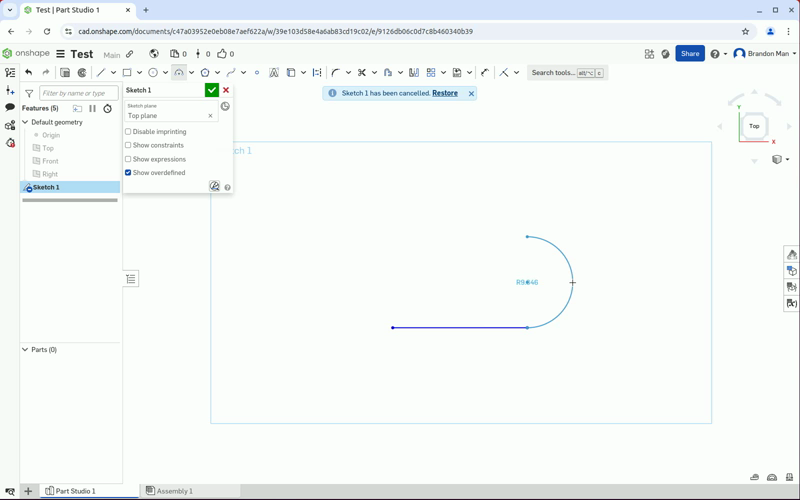
key_up(shift)
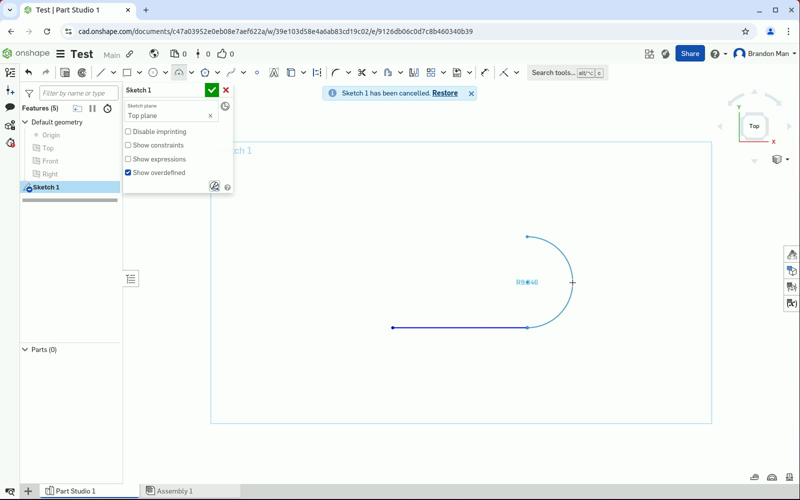
key(esc)
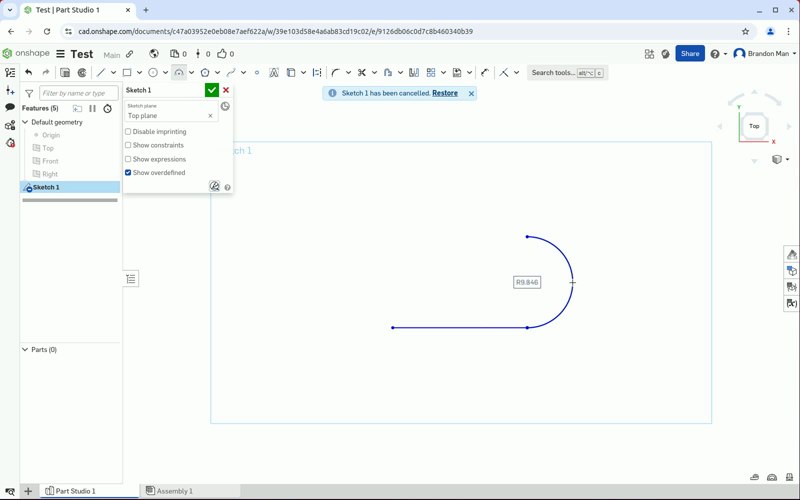
key(l)
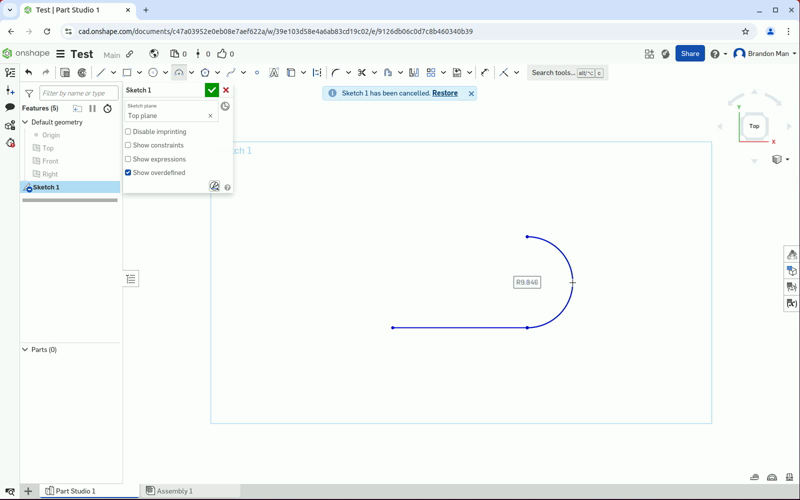
mouse_move(527, 236)
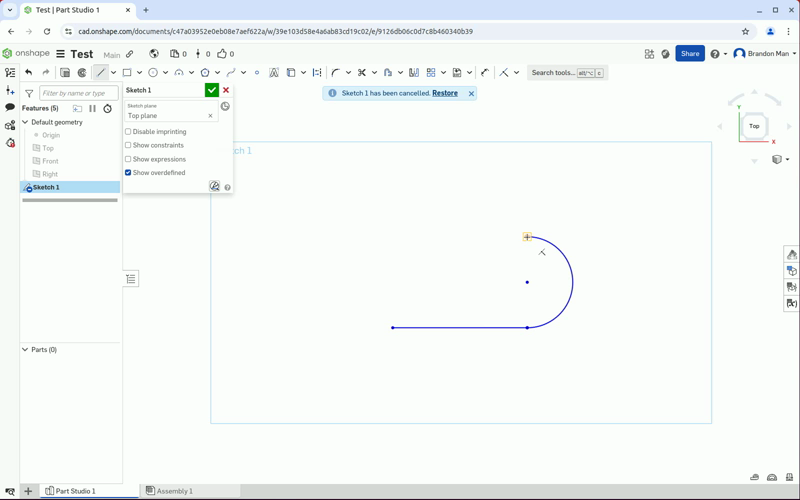
click(527, 236)
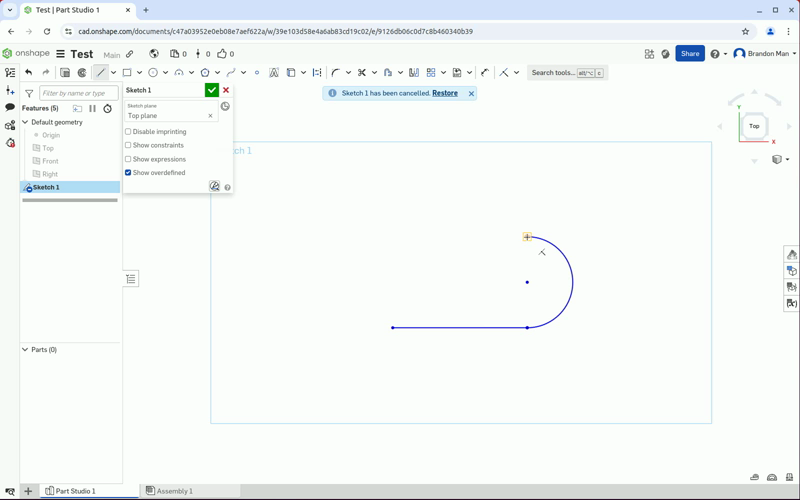
key_down(shift)
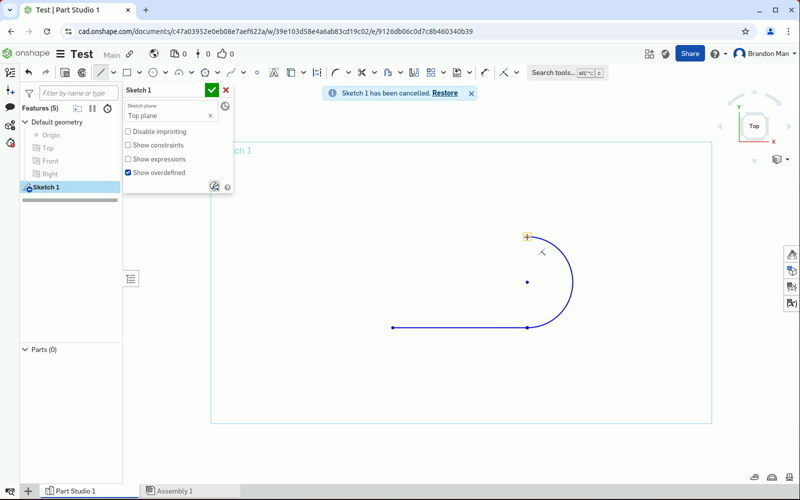
mouse_move(392, 236)
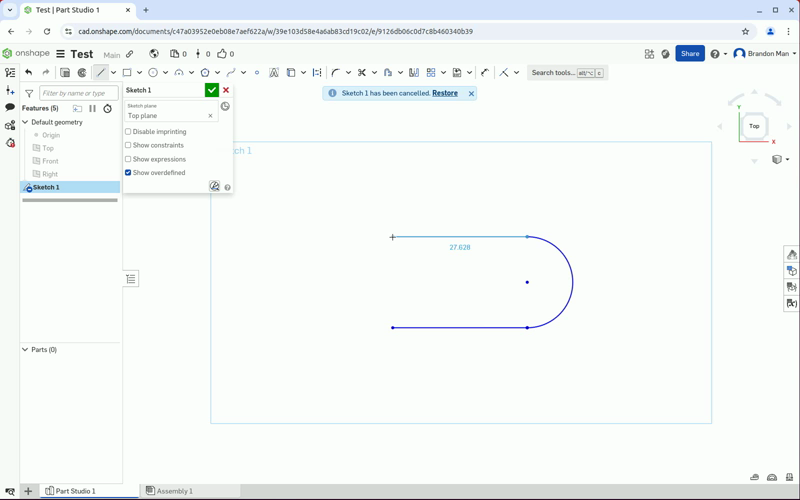
click(392, 236)
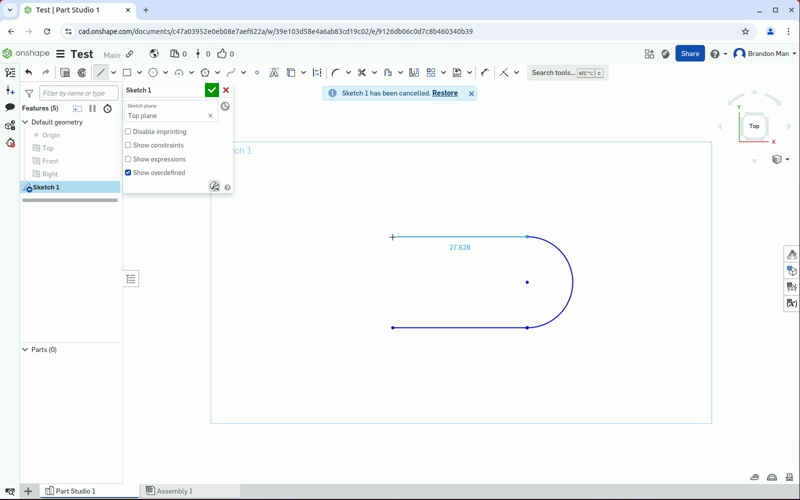
key_up(shift)
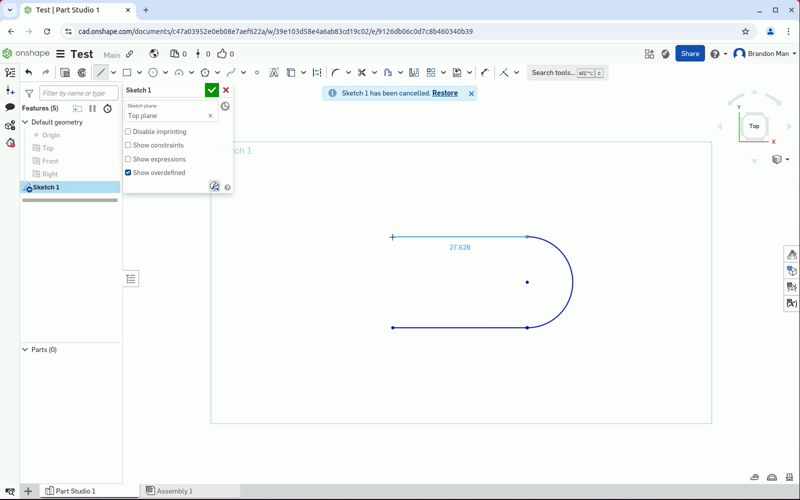
key(esc)
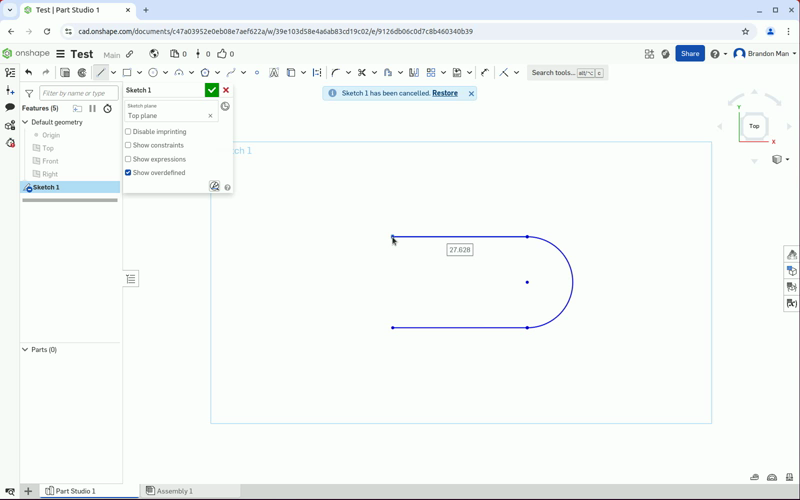
key(a)
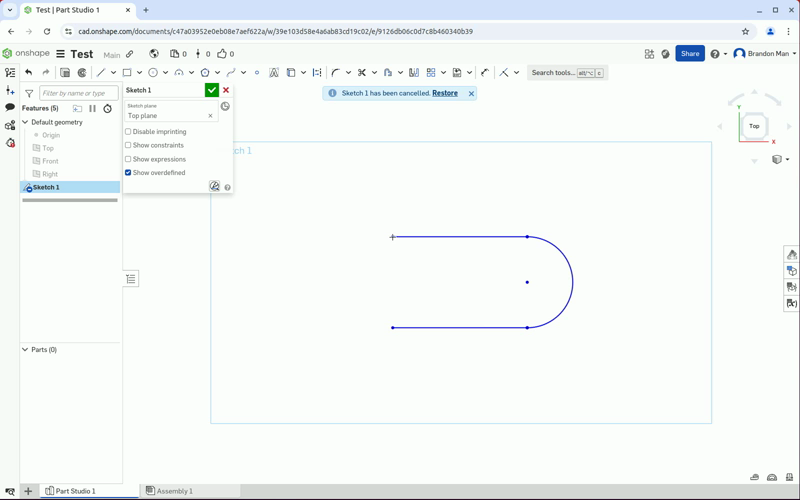
mouse_move(392, 236)
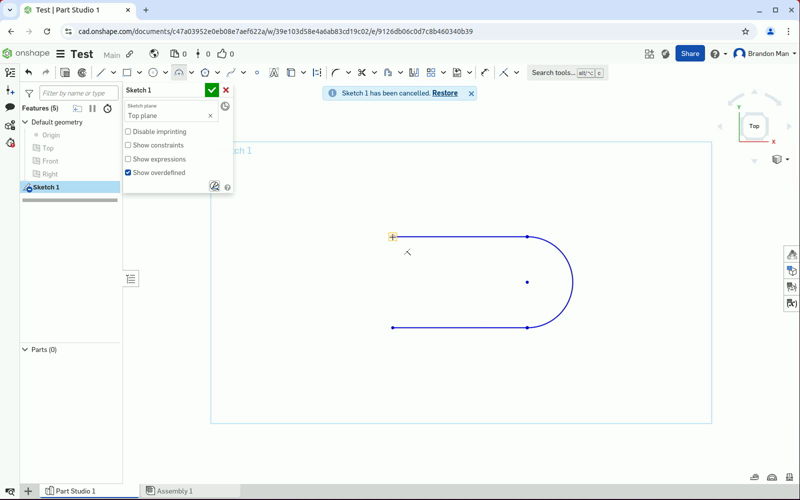
click(392, 236)
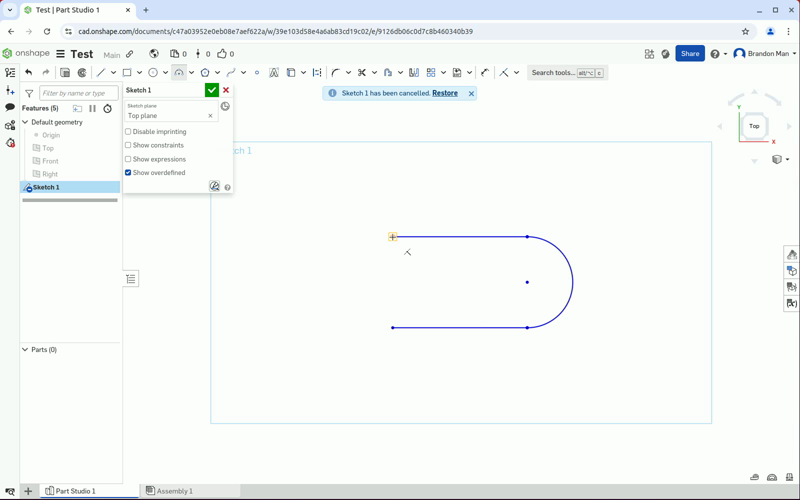
mouse_move(392, 327)
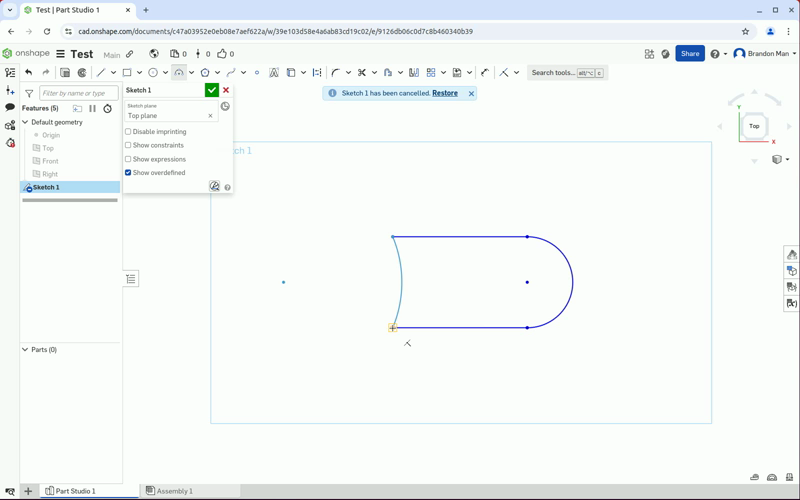
click(392, 327)
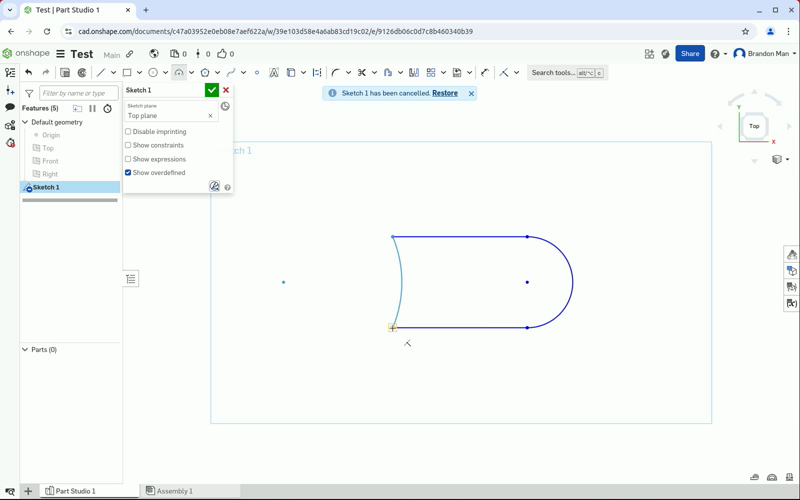
key_down(shift)
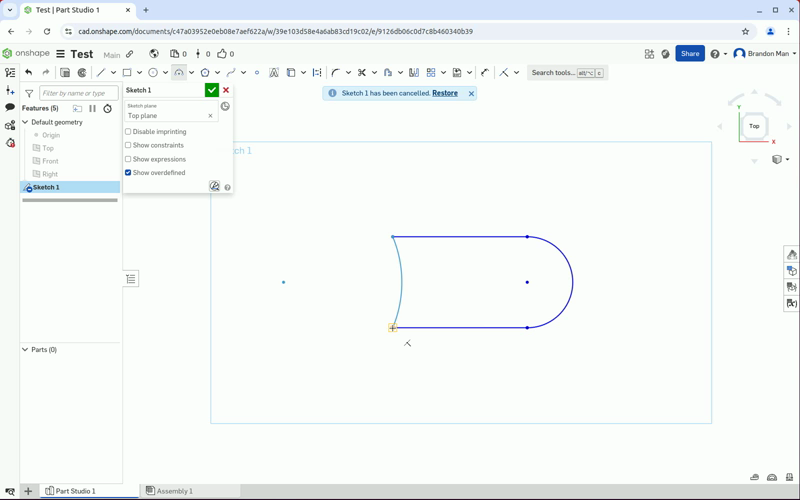
mouse_move(347, 282)
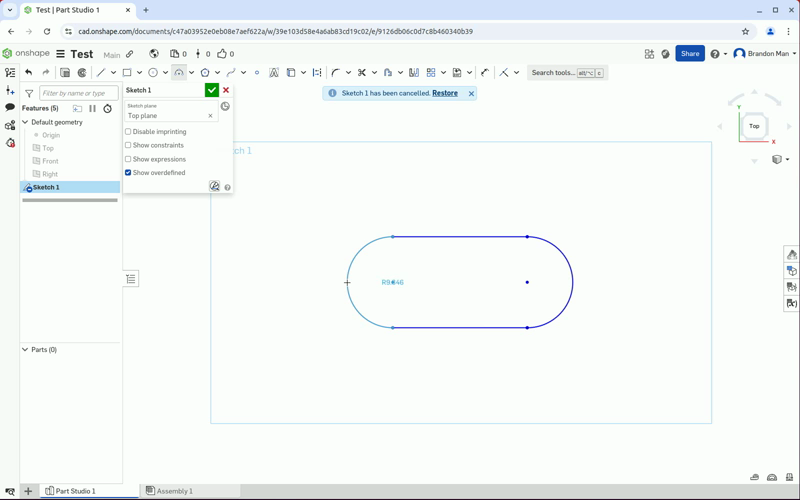
click(347, 282)
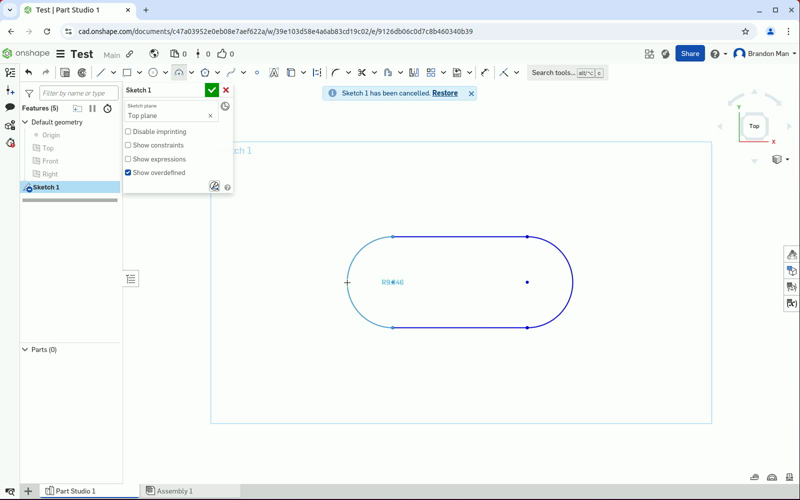
key_up(shift)
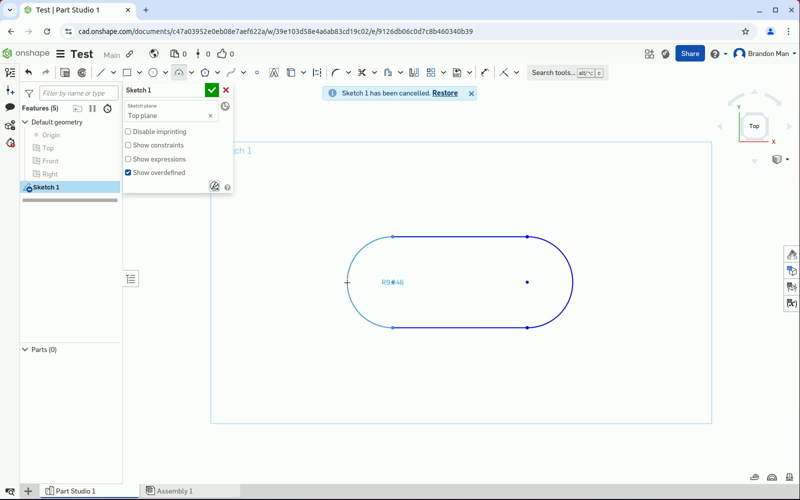
key(esc)
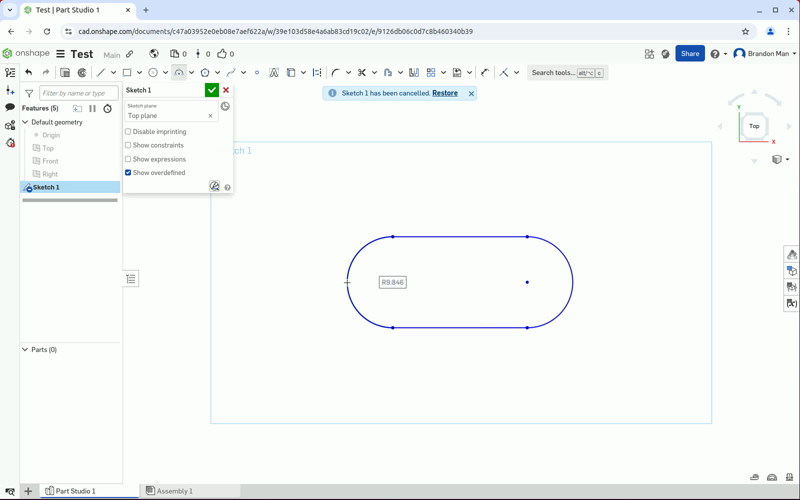
mouse_move(530, 300)
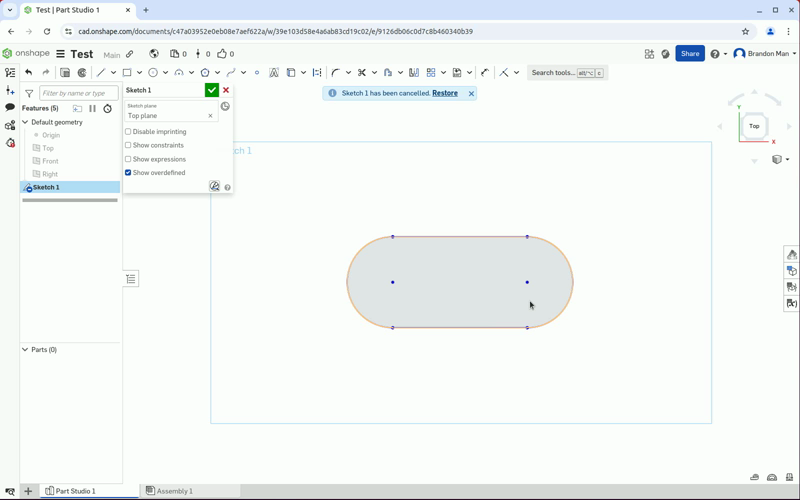
click(530, 300)
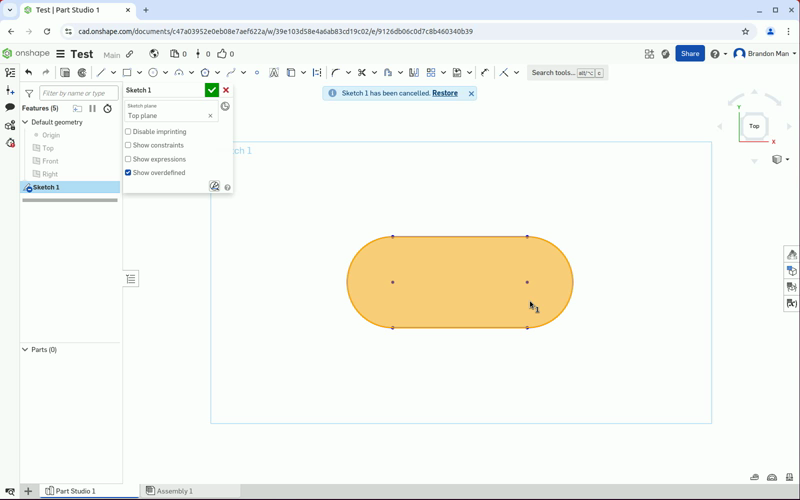
mouse_move(73, 352)
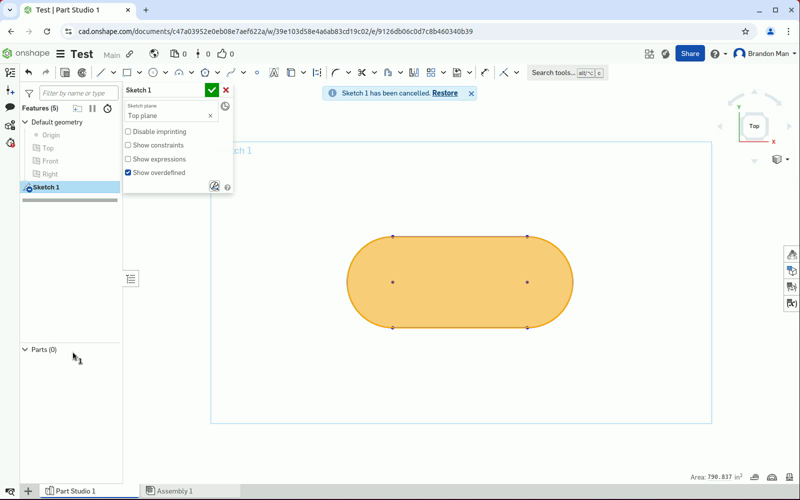
key(shift+y)
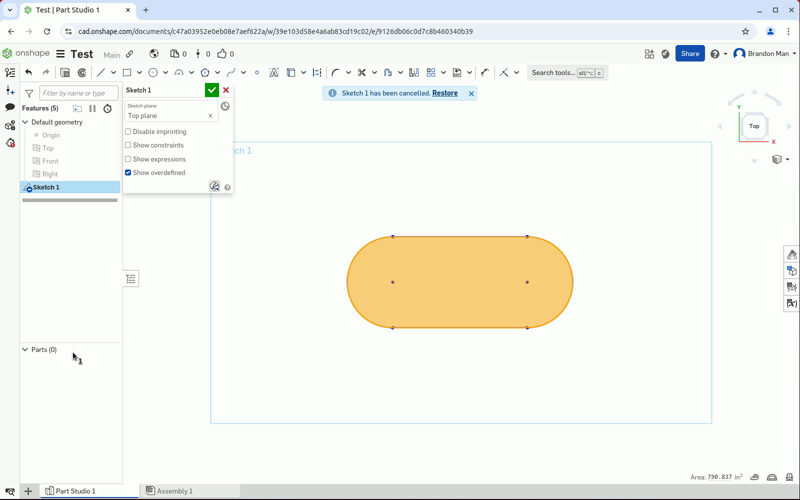
key(shift+e)
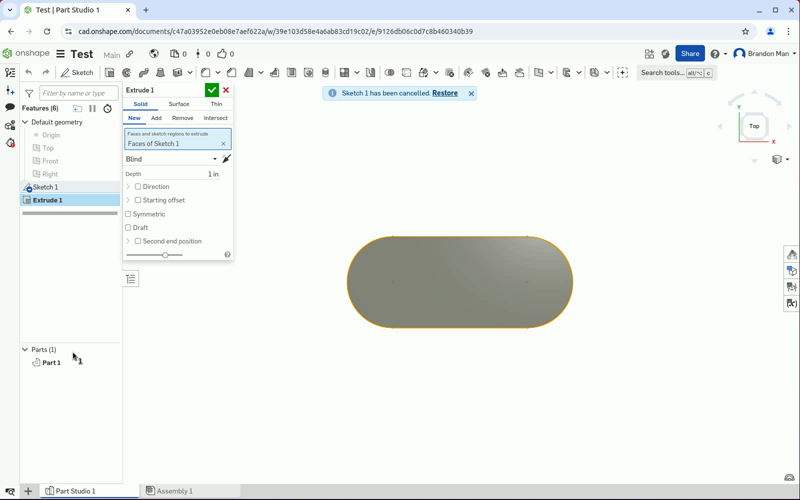
mouse_move(143, 106)
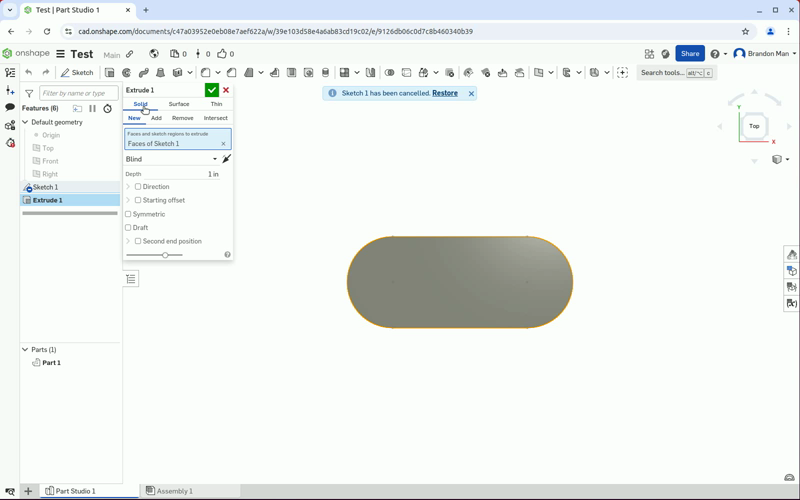
click(143, 106)
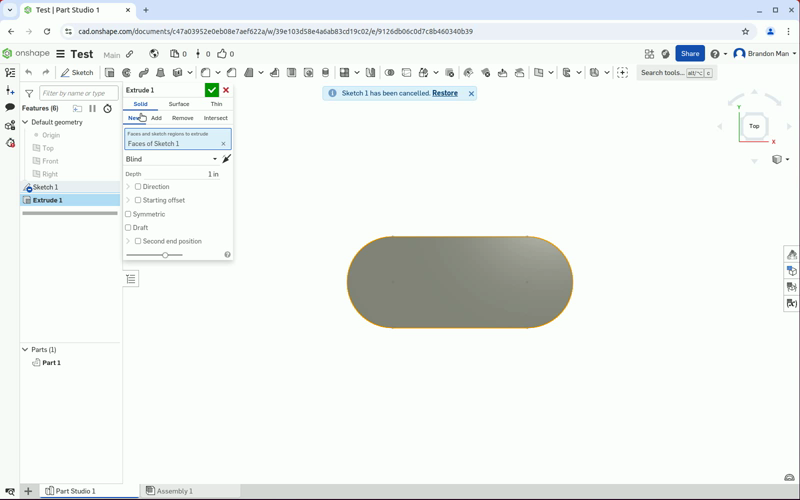
mouse_move(137, 120)
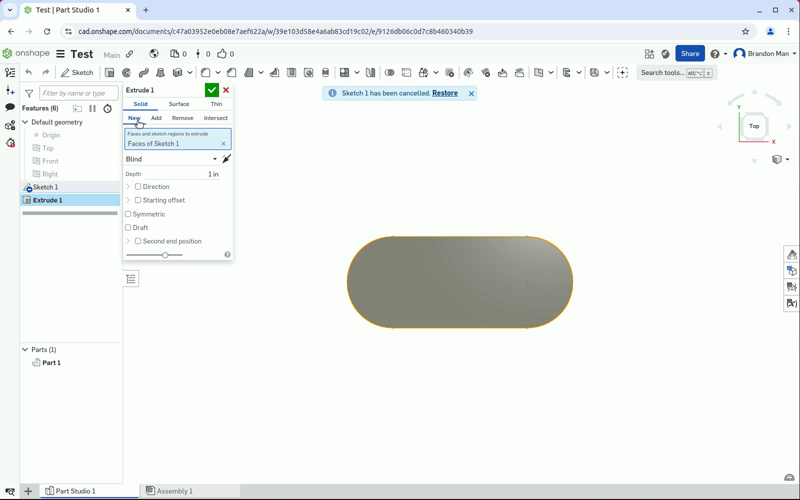
click(137, 120)
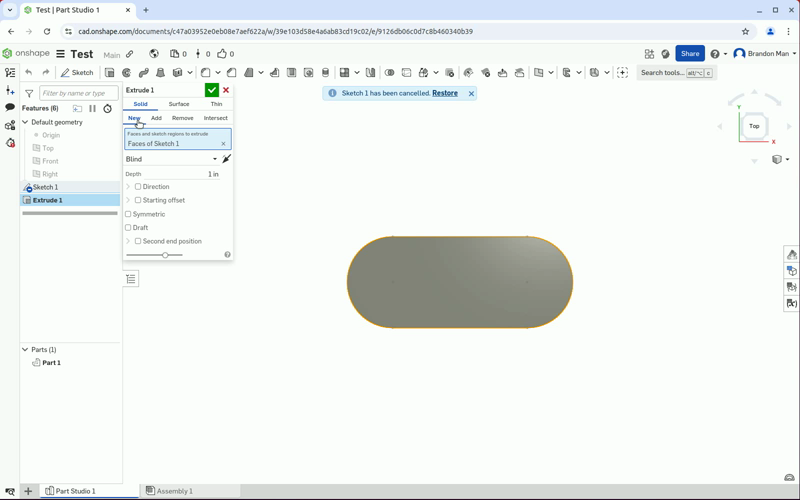
key(tab, 4)
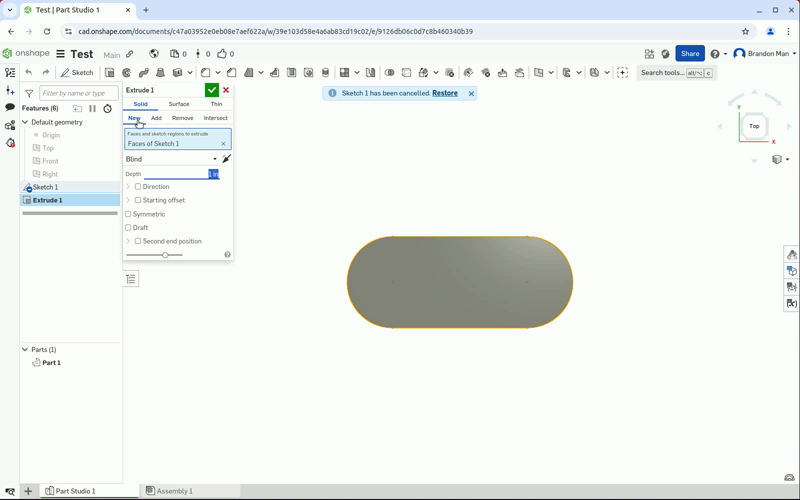
text(4.574)
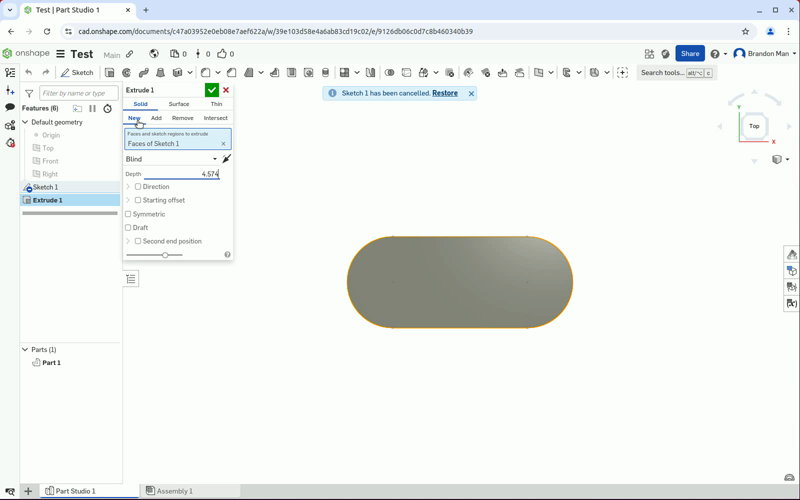
key(enter)
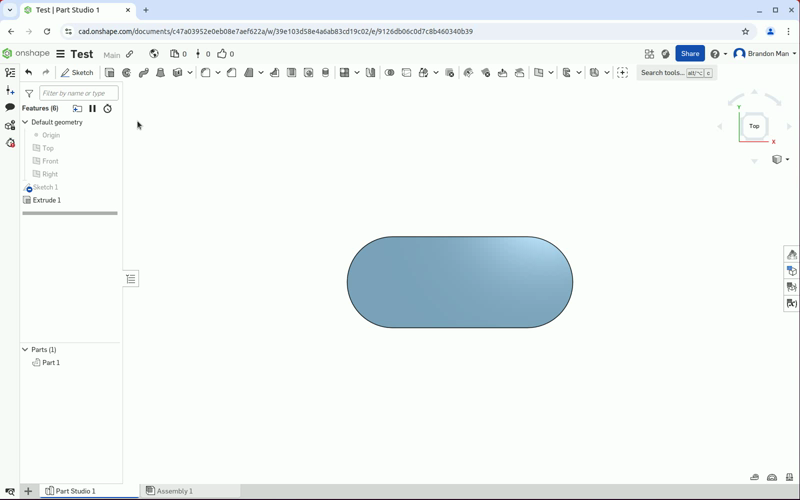
key(shift+h)
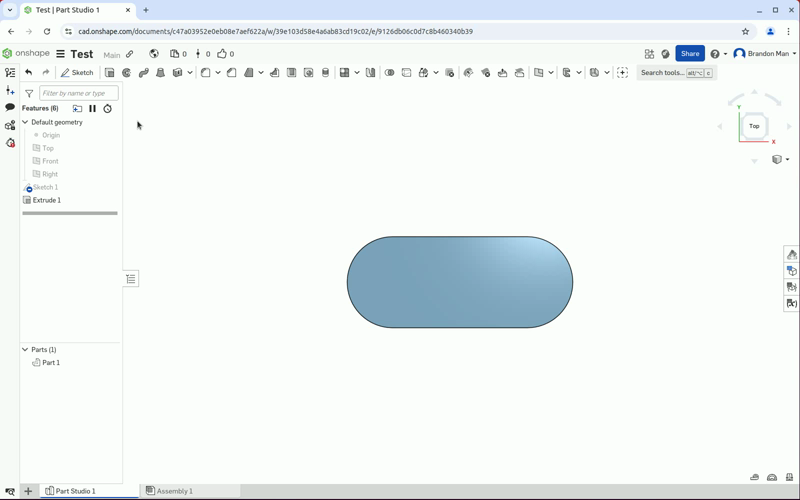
key(shift+h)
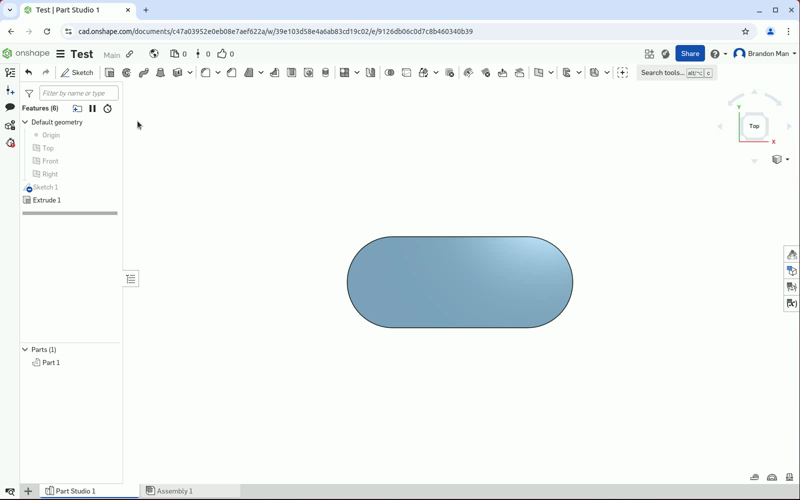
mouse_move(73, 189)
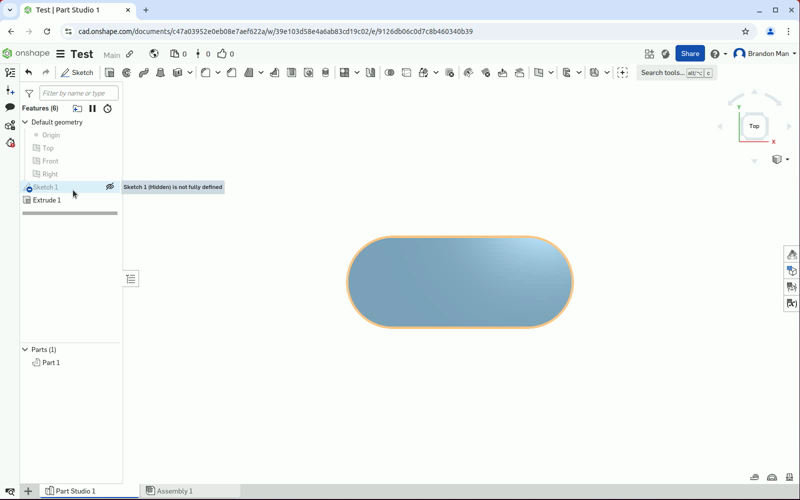
click(73, 189)
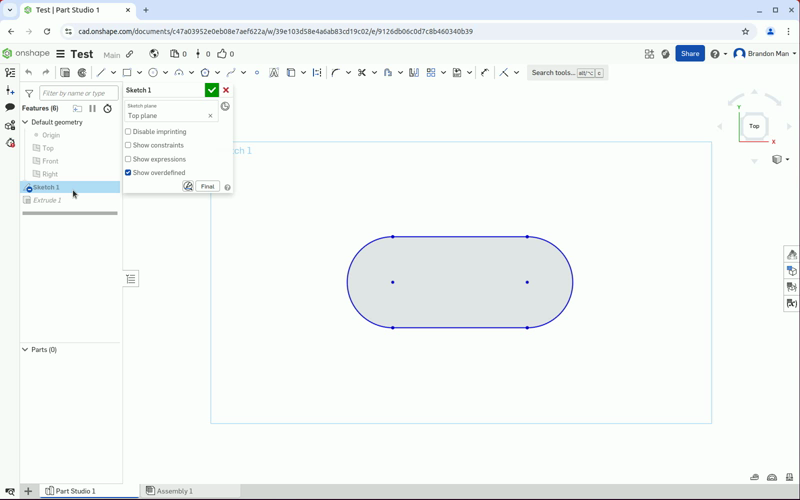
mouse_move(229, 92)
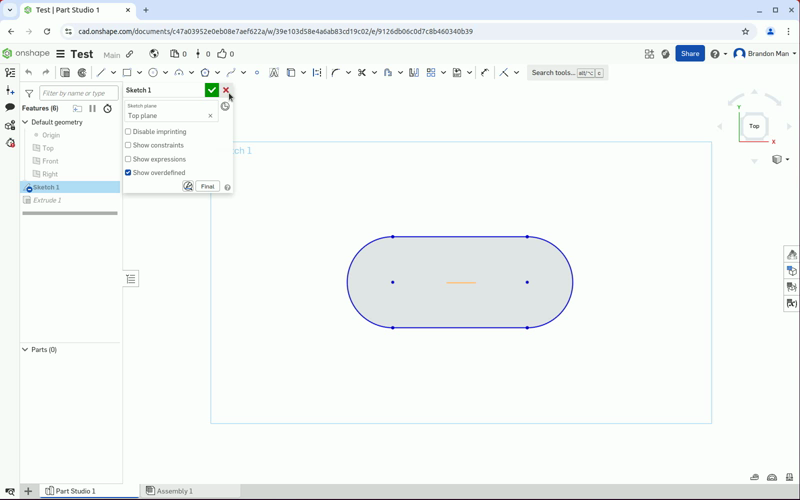
click(229, 92)
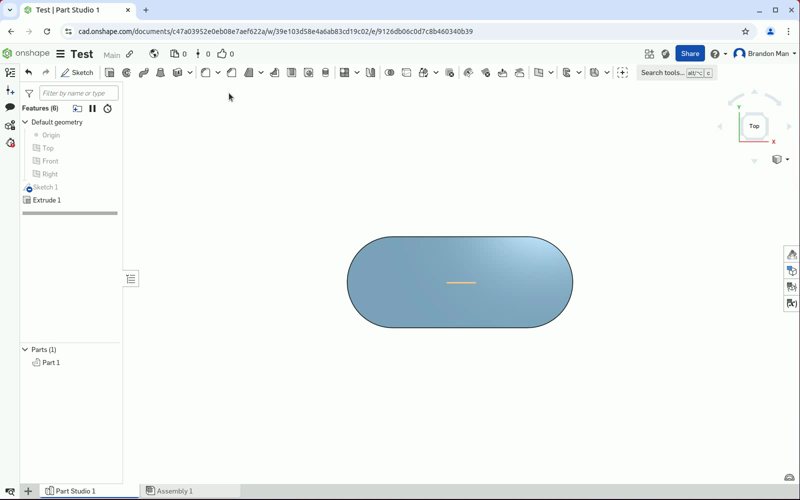
mouse_move(541, 75)
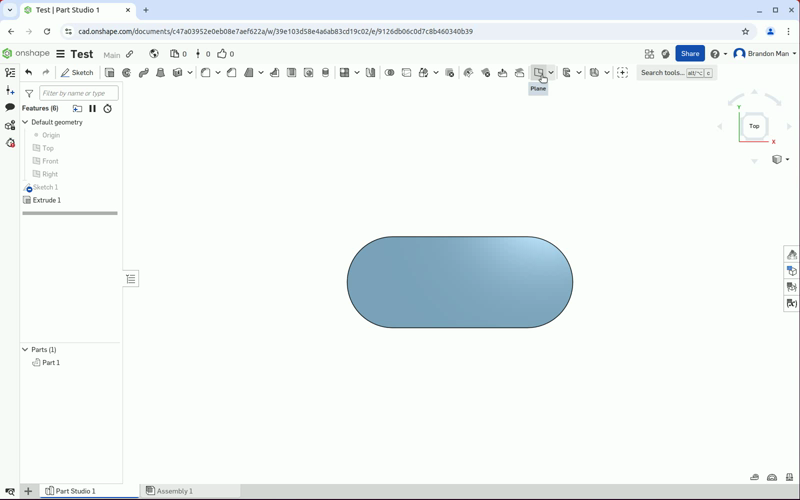
click(541, 75)
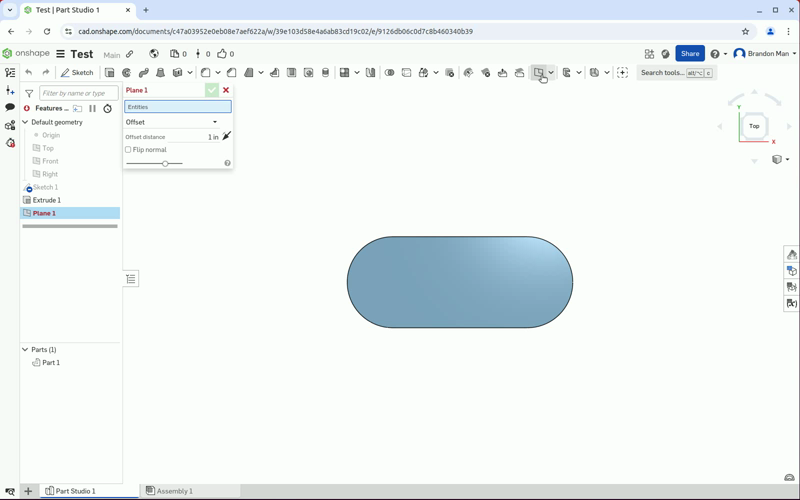
mouse_move(73, 150)
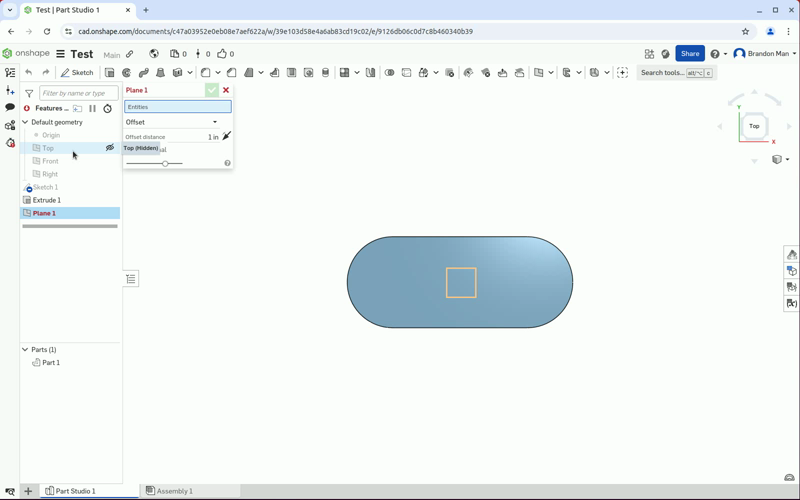
click(73, 150)
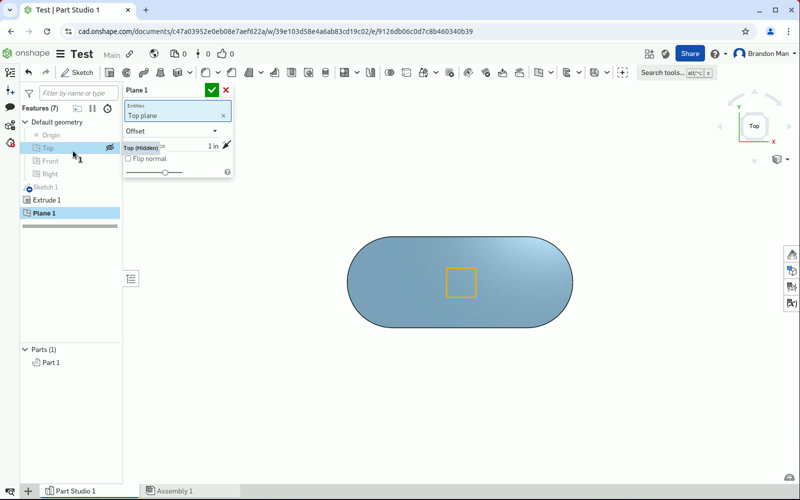
key(tab, 2)
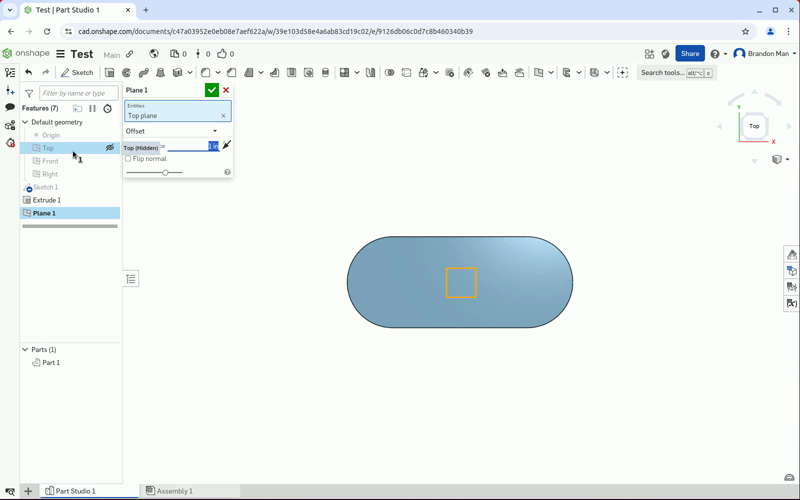
text(4.56)
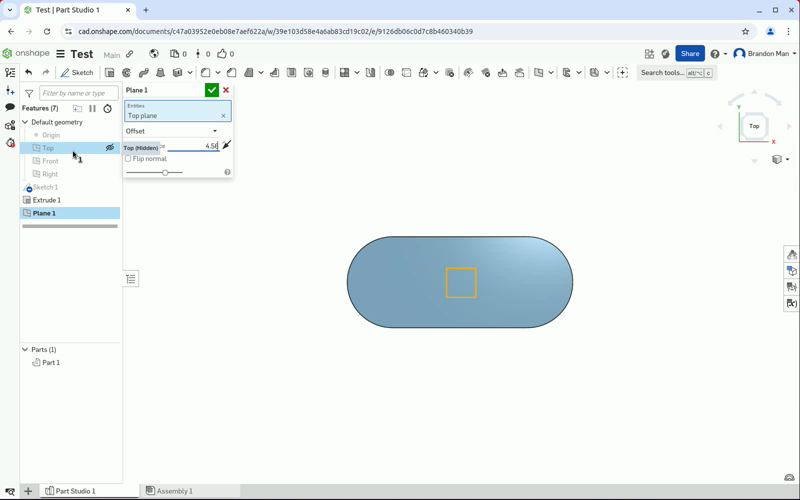
key(enter, 2)
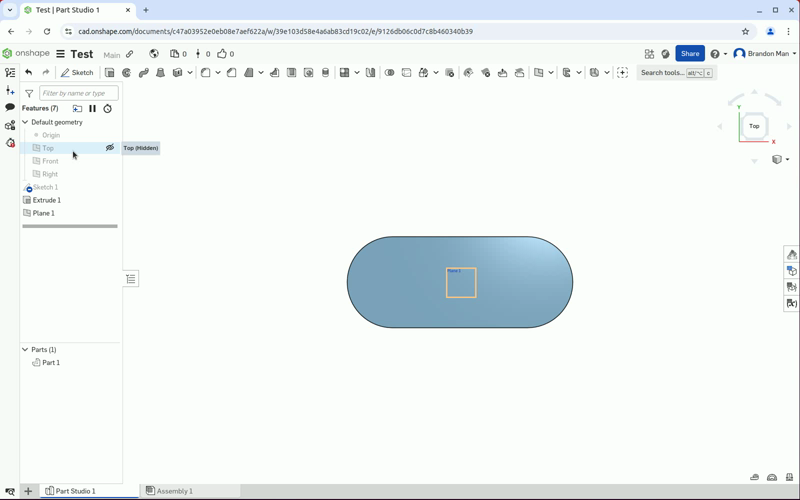
key(shift+s)
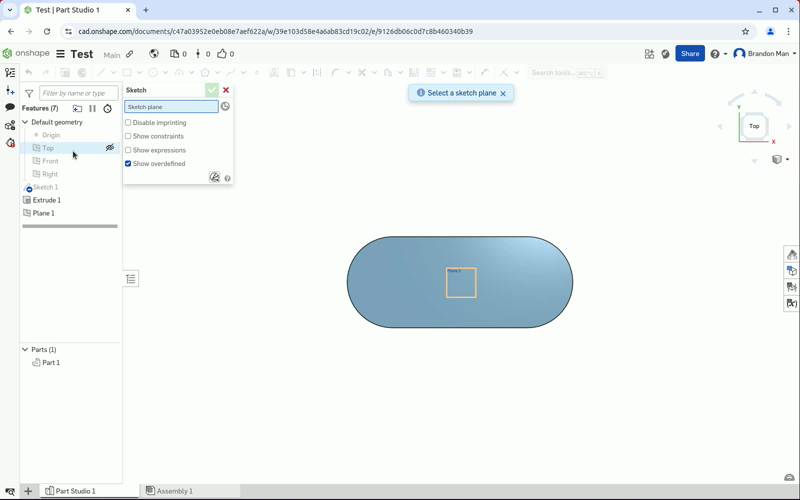
mouse_move(73, 215)
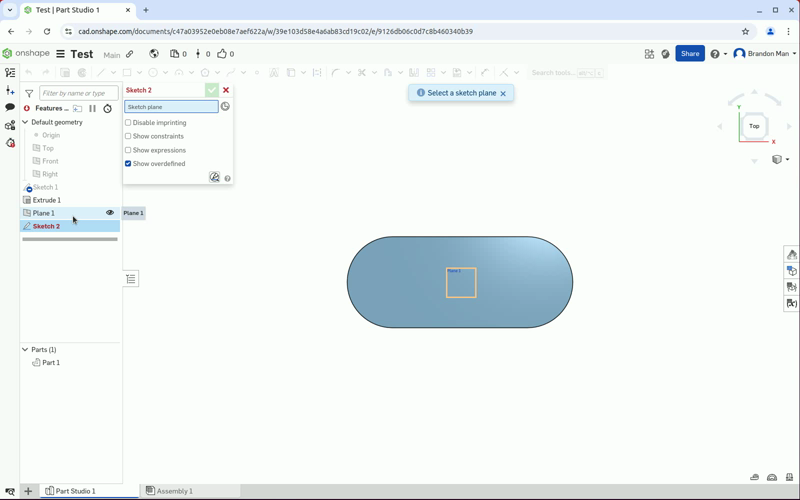
click(73, 215)
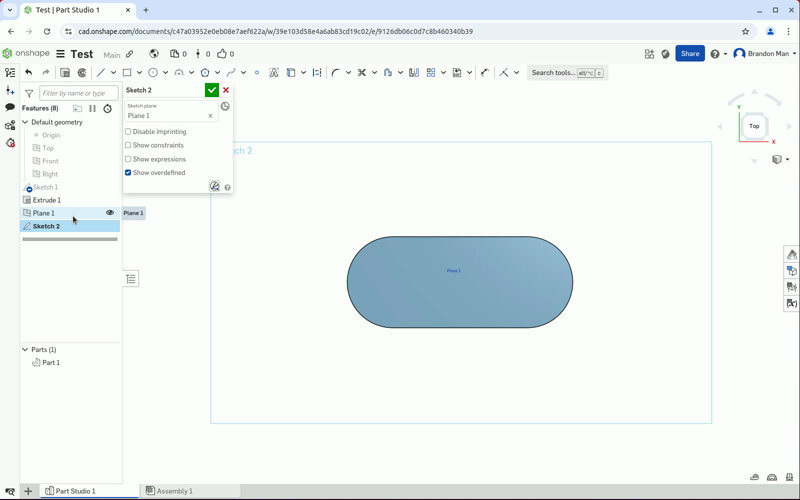
mouse_move(73, 352)
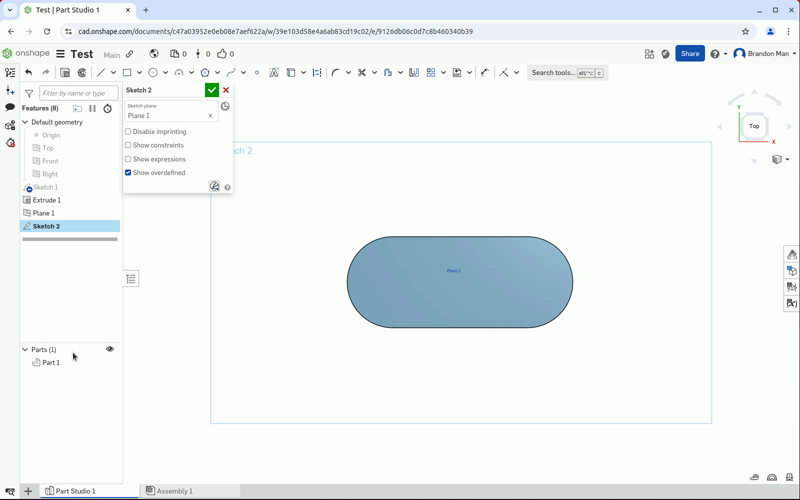
key(y)
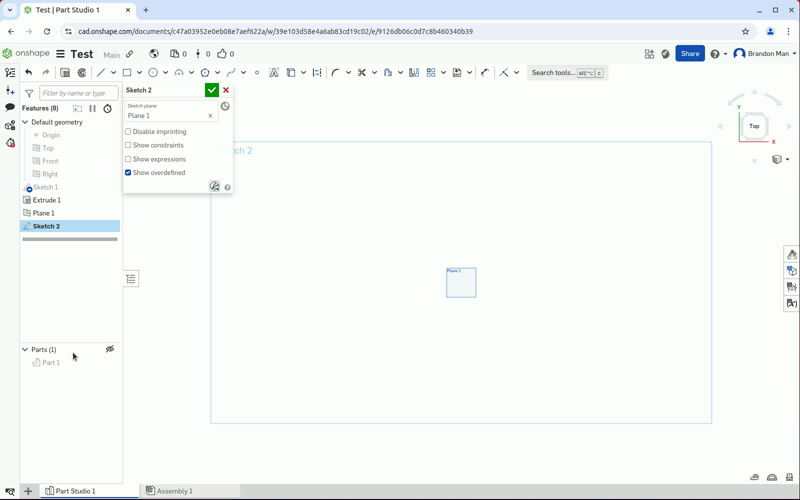
key(c)
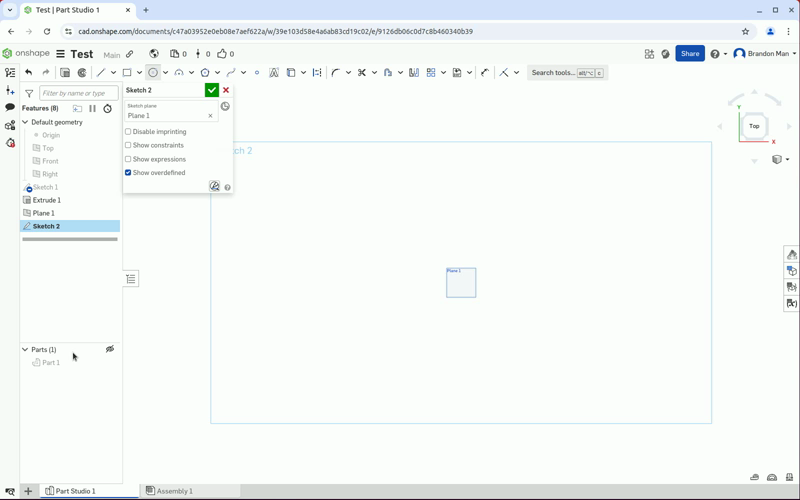
key_down(shift)
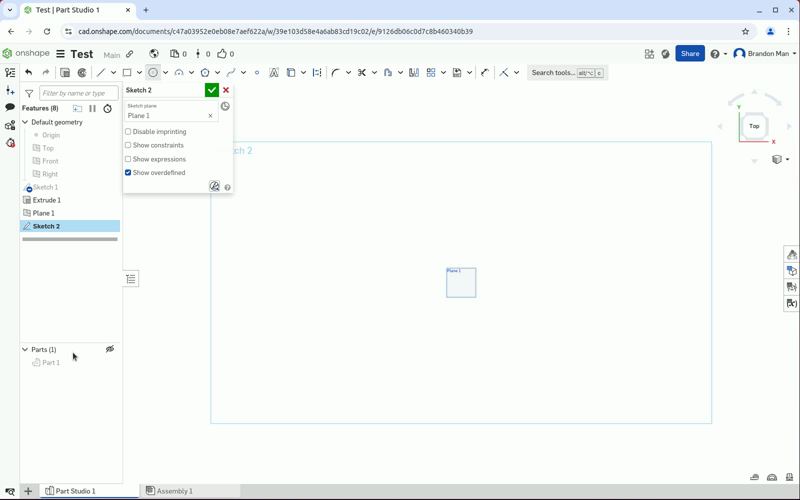
mouse_move(394, 282)
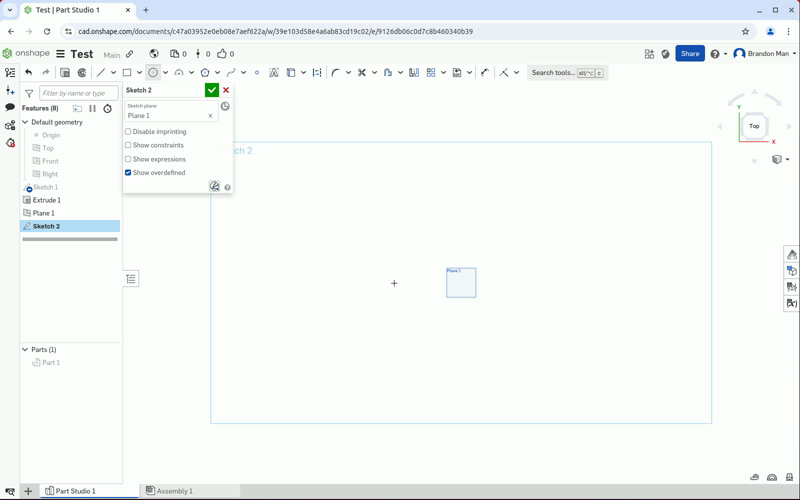
click(394, 282)
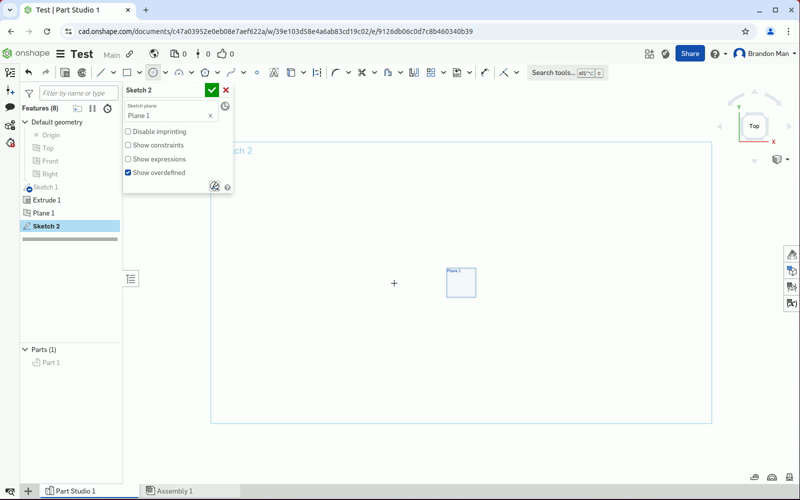
key_up(shift)
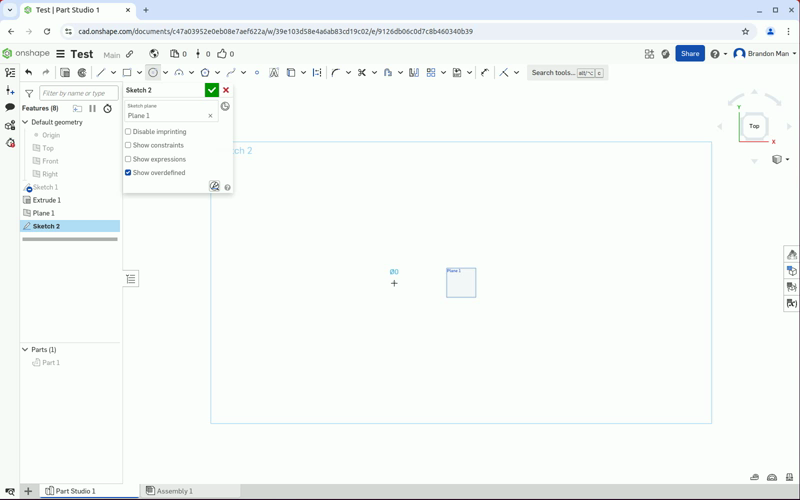
mouse_move(411, 282)
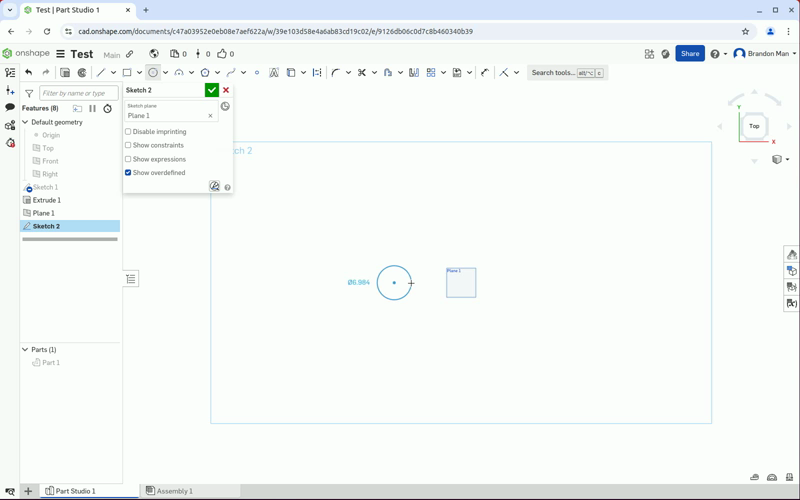
click(411, 282)
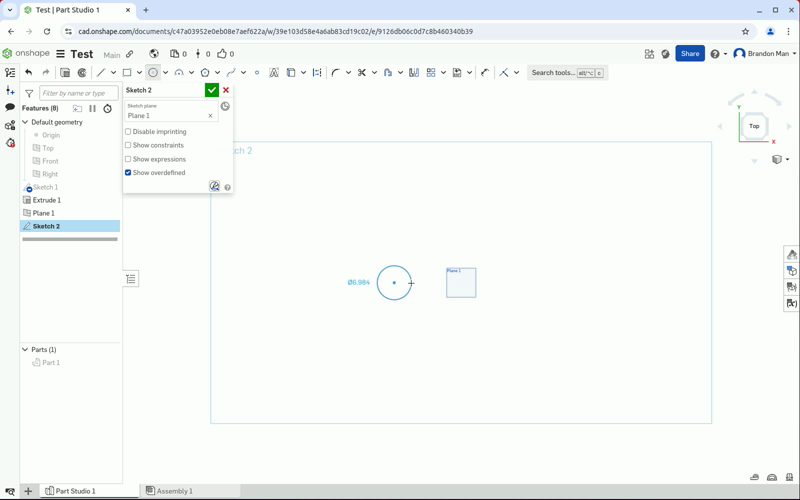
key(esc)
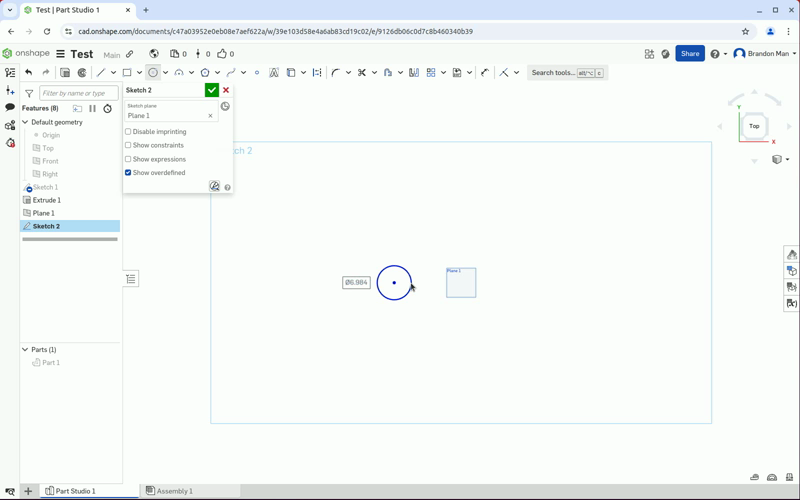
mouse_move(382, 272)
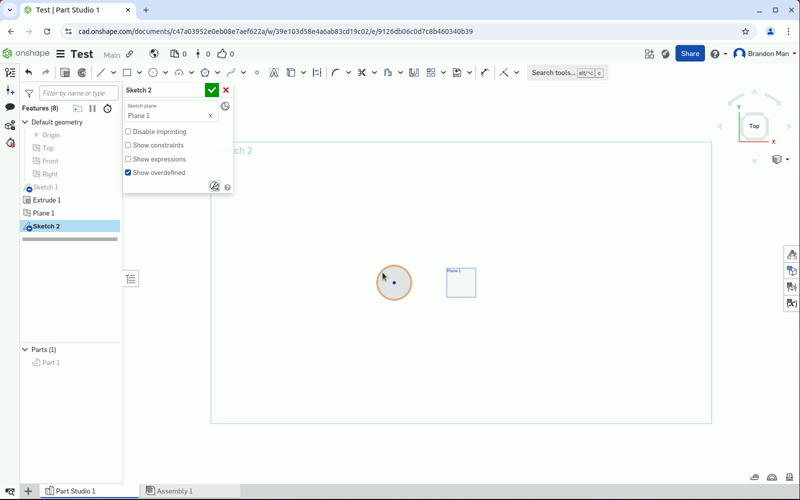
scroll(6)
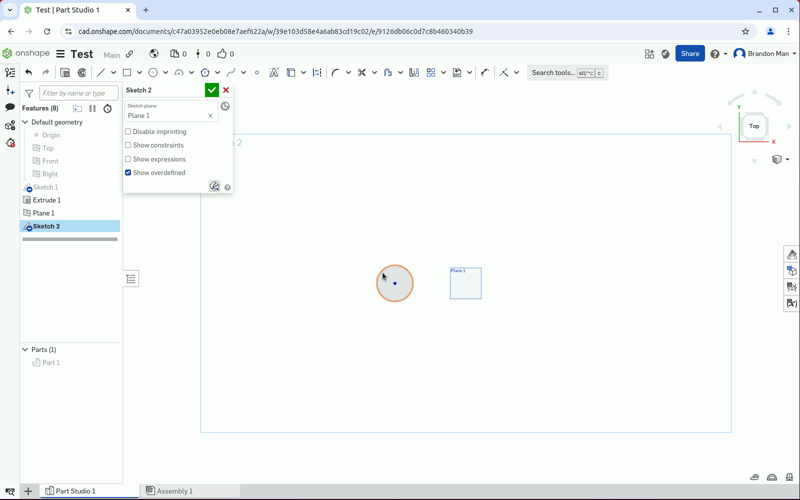
scroll(6)
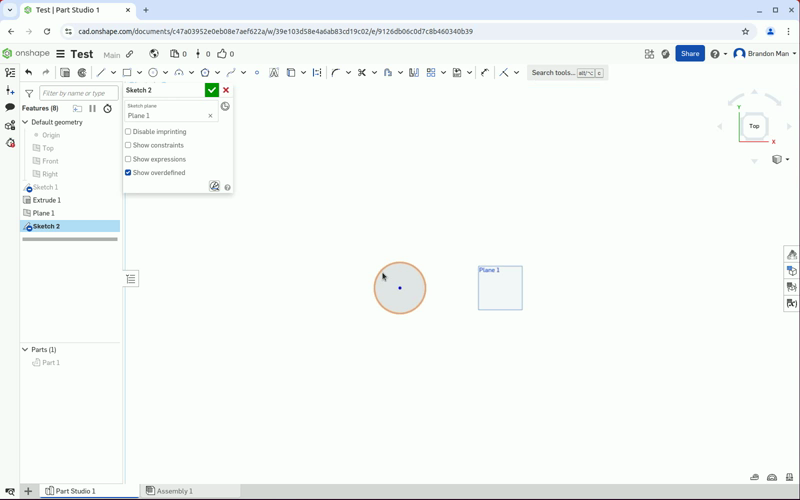
scroll(6)
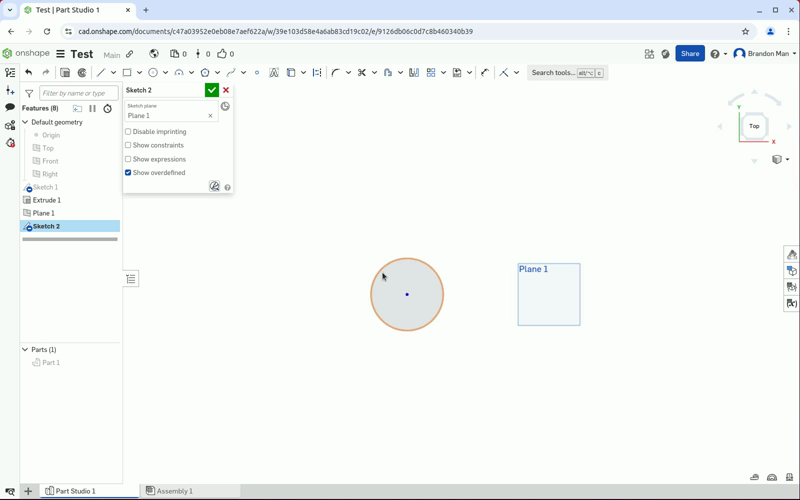
scroll(6)
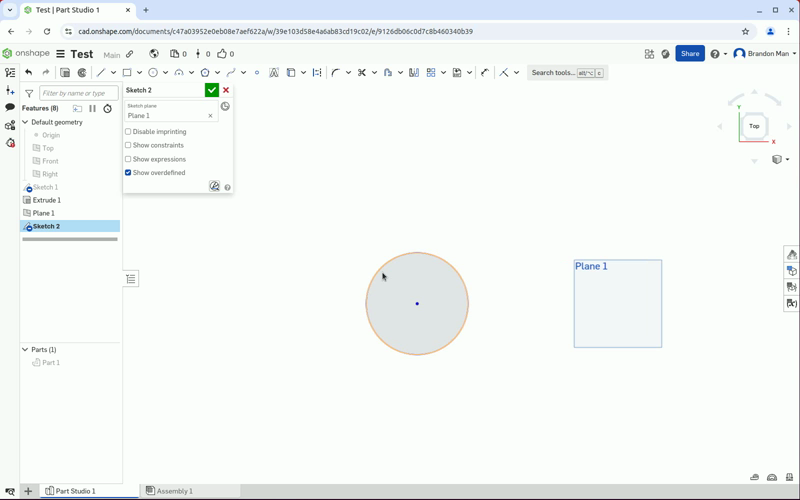
scroll(6)
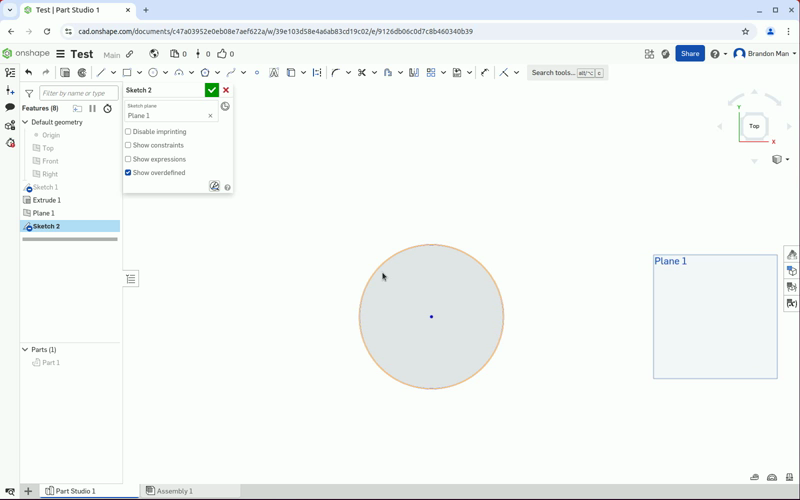
scroll(6)
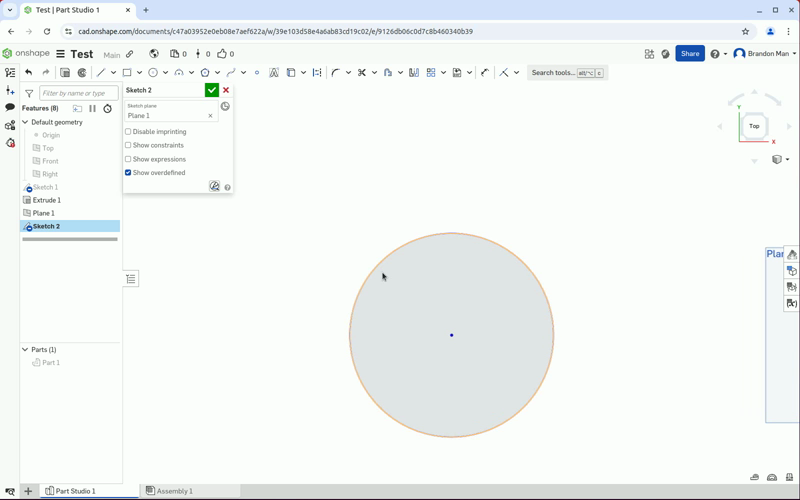
scroll(6)
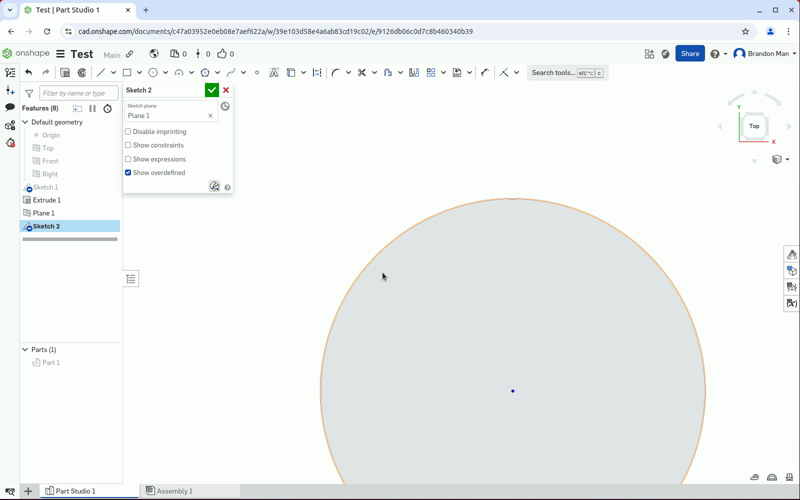
click(382, 272)
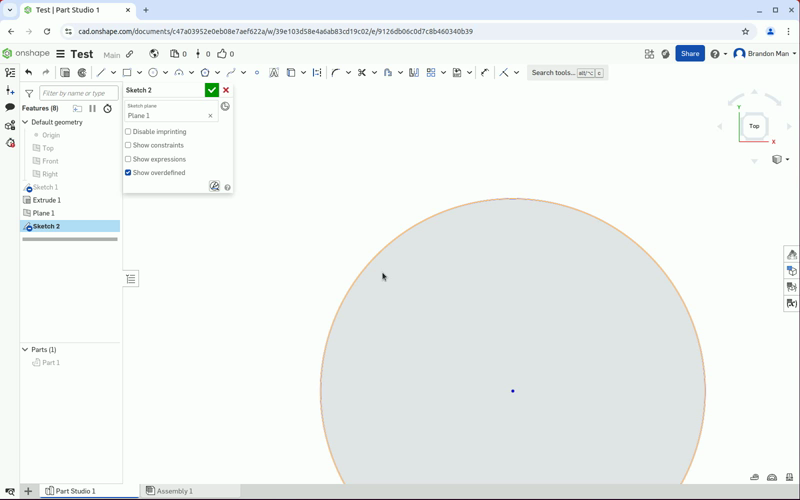
scroll(-6)
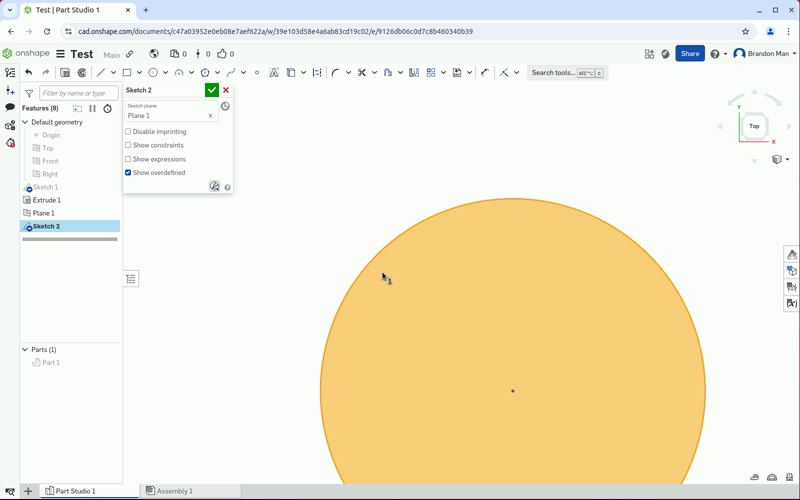
scroll(-6)
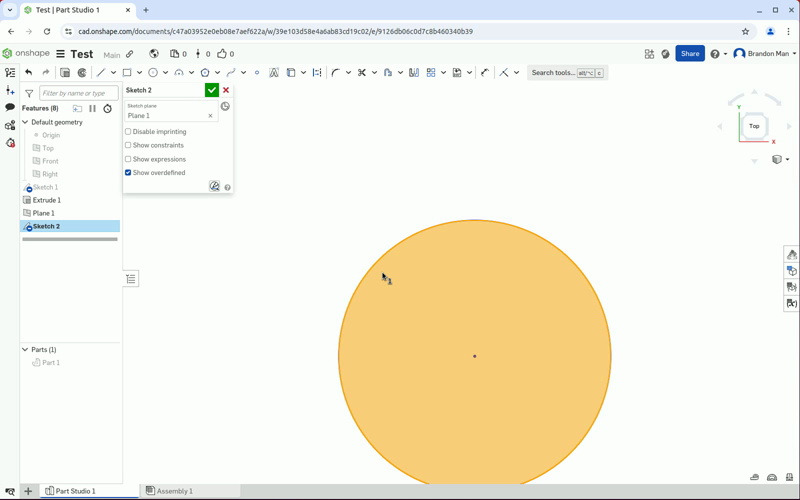
scroll(-6)
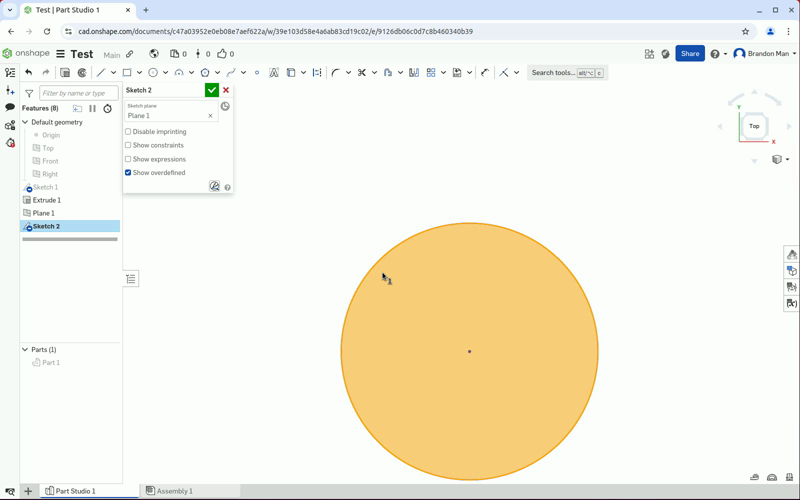
scroll(-6)
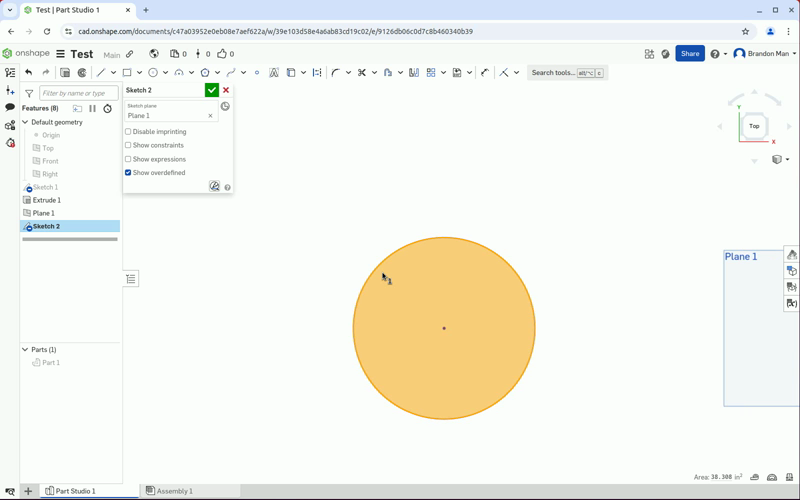
scroll(-6)
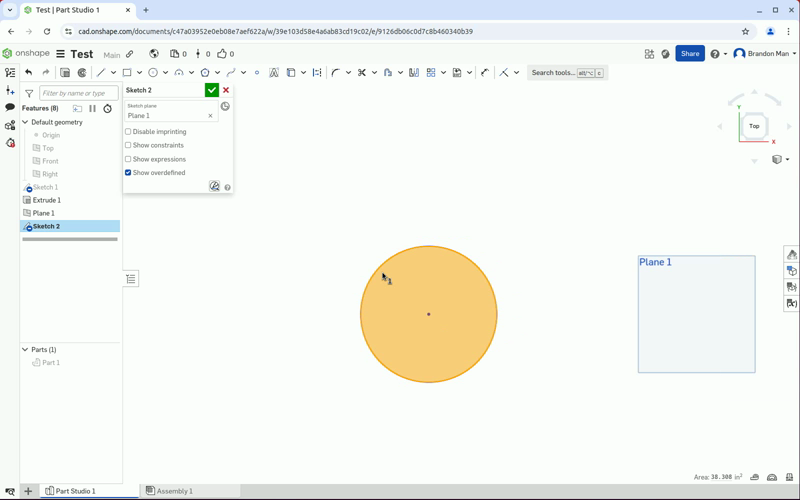
scroll(-6)
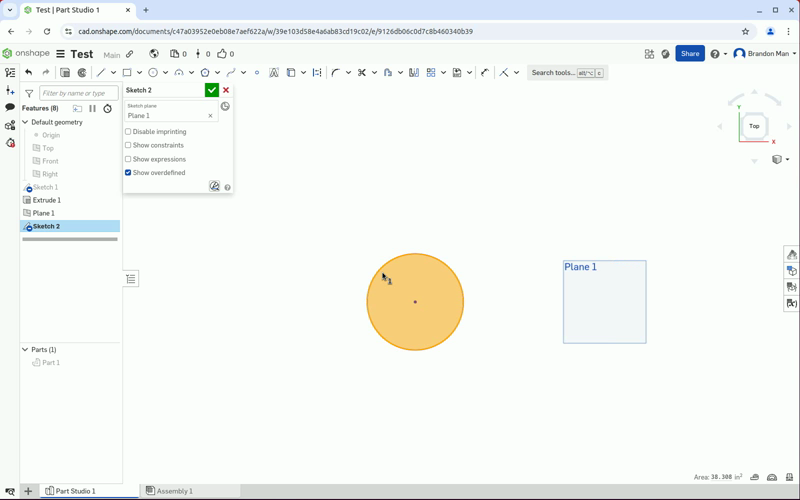
scroll(-6)
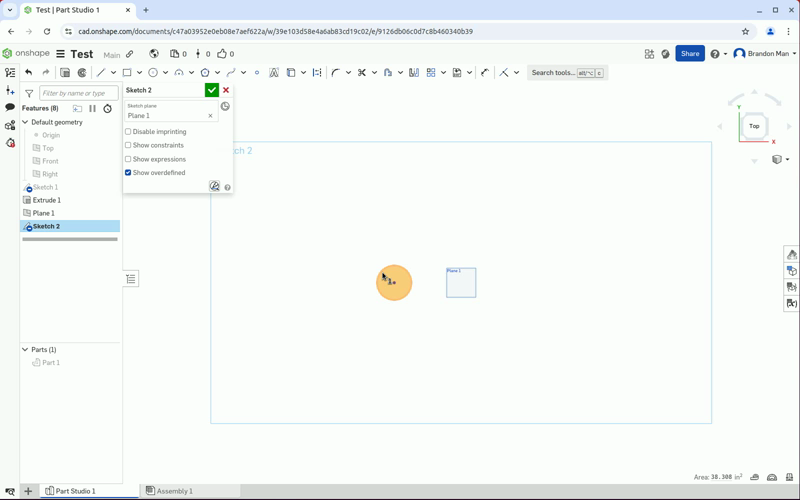
mouse_move(73, 352)
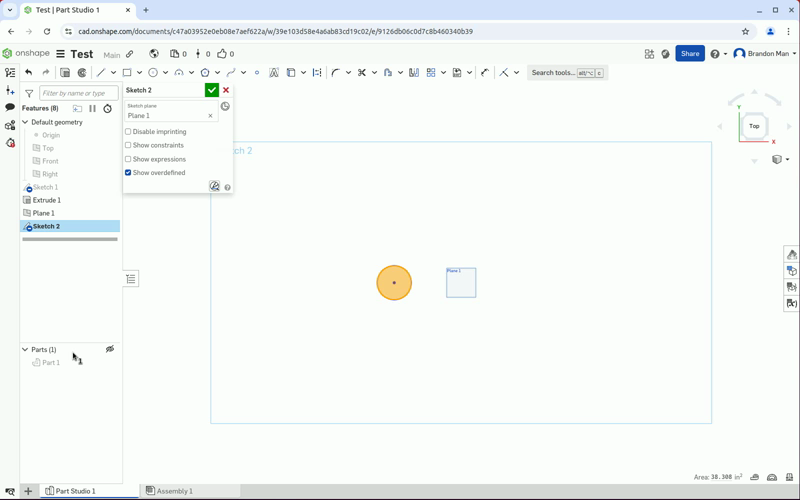
key(shift+y)
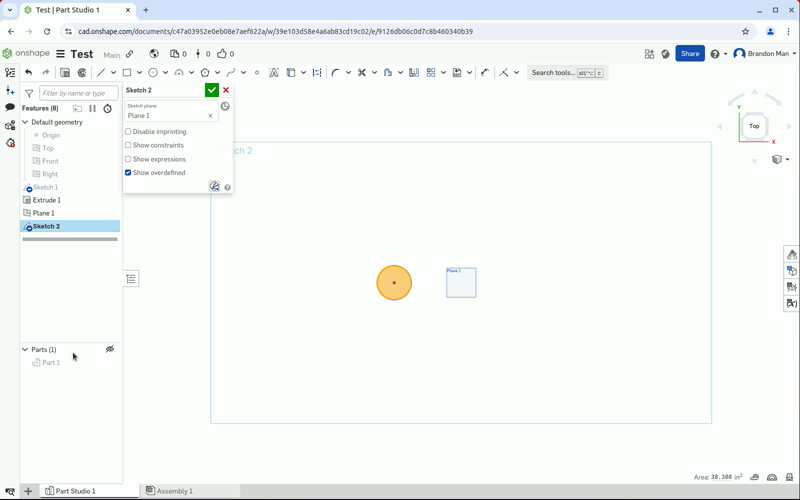
key(shift+e)
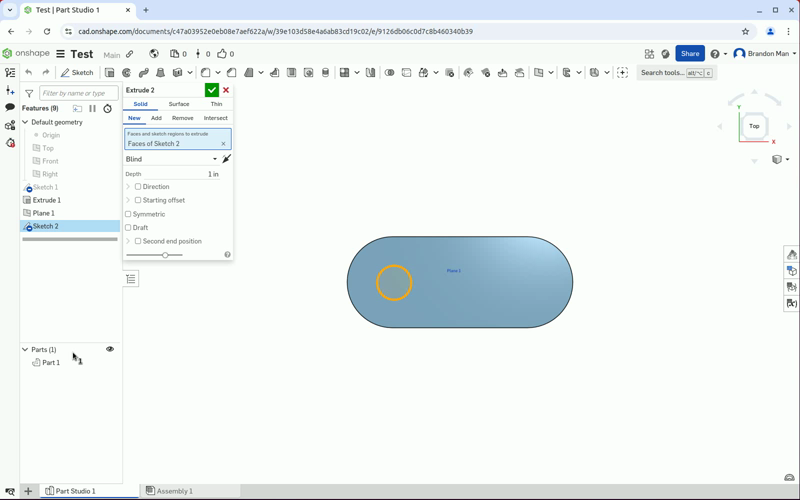
mouse_move(143, 106)
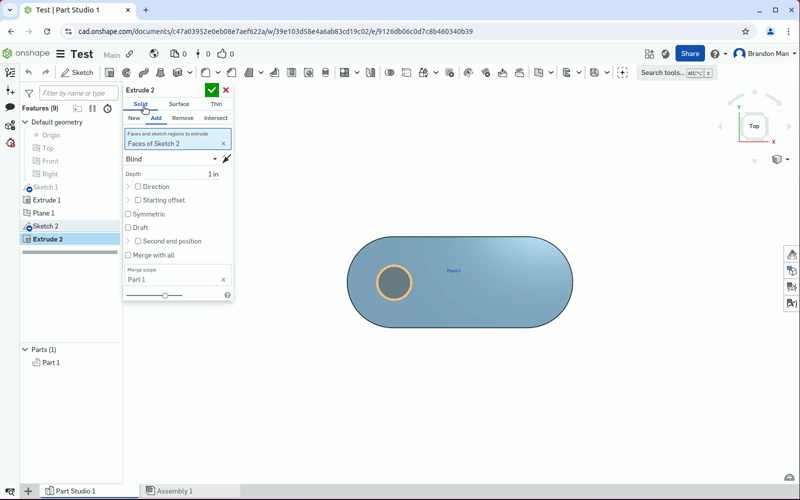
click(143, 106)
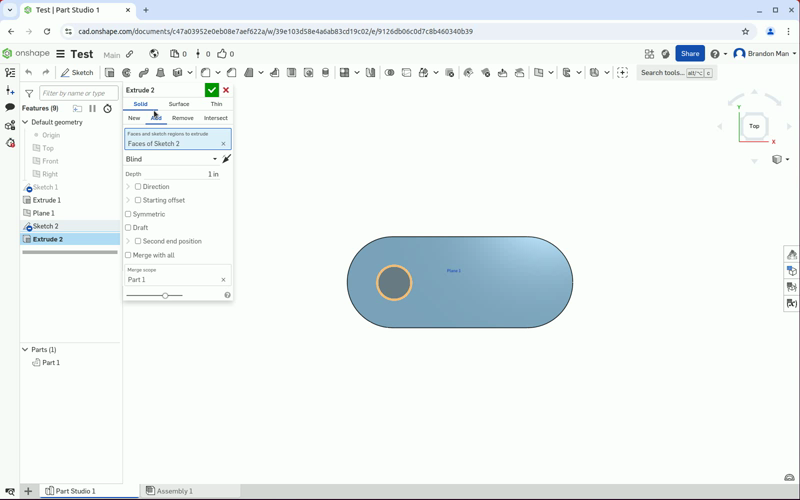
mouse_move(186, 120)
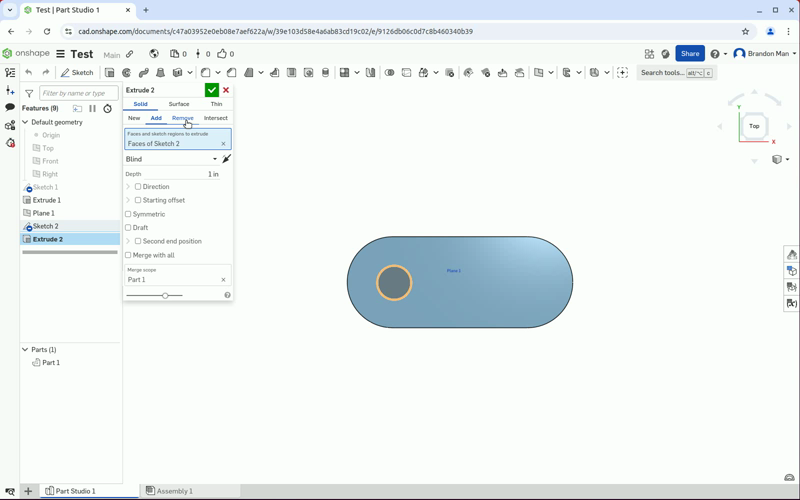
click(186, 120)
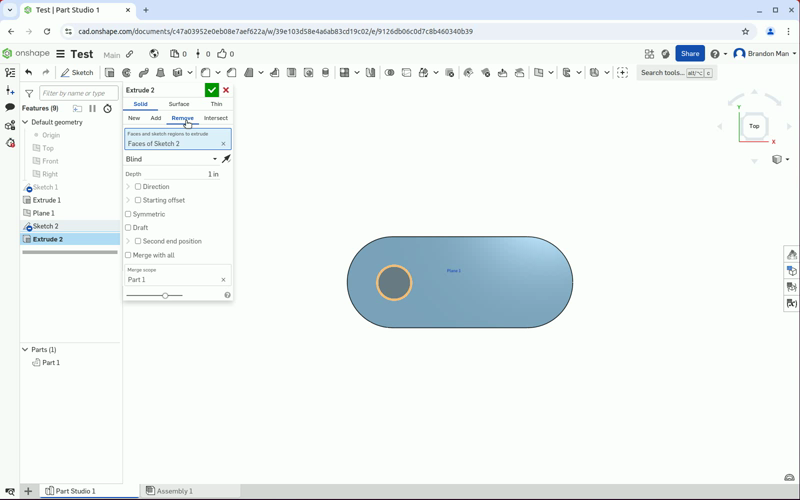
key(tab, 4)
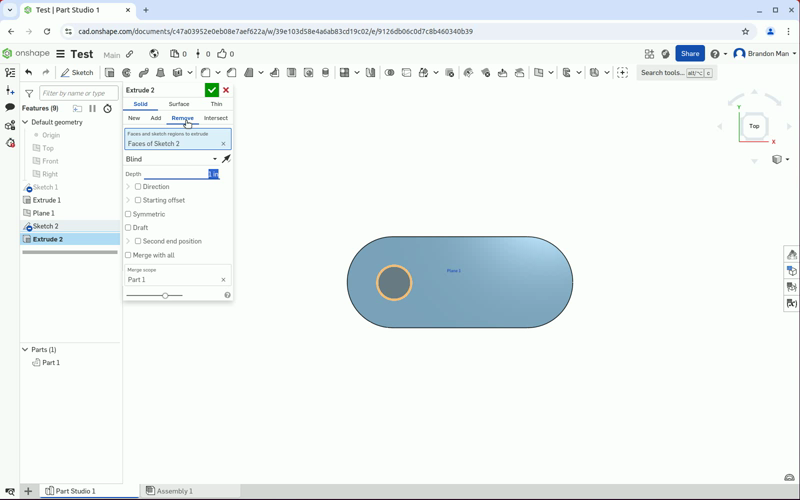
text(4.574)
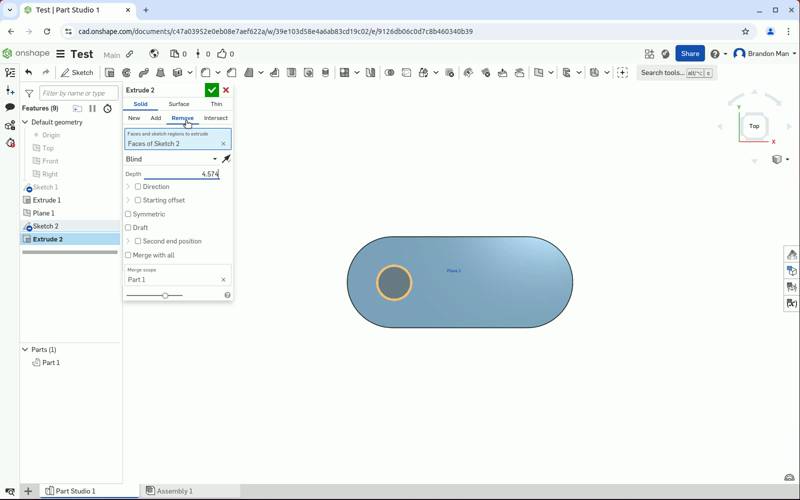
key(tab, 6)
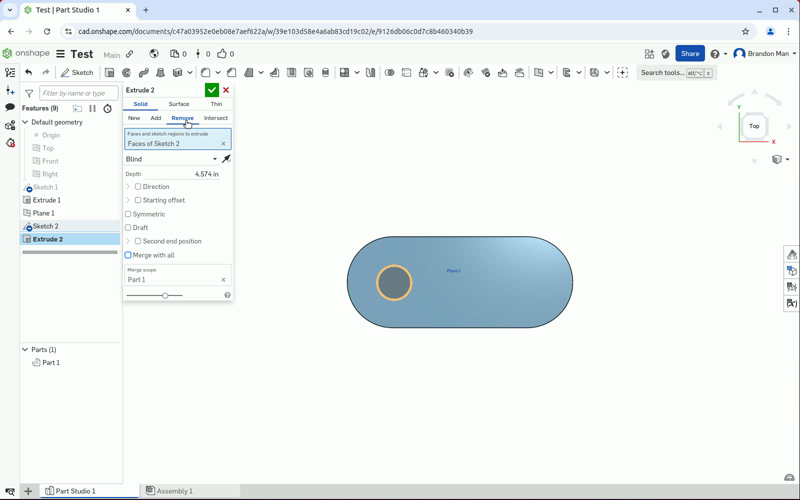
key(space)
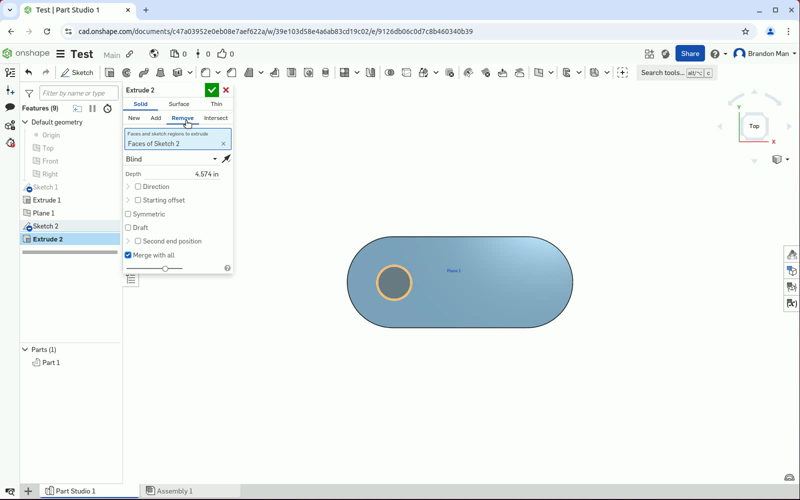
key(enter)
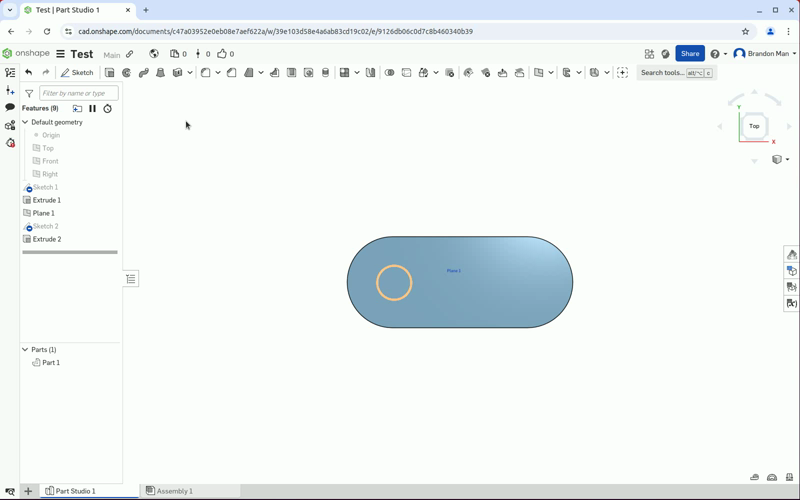
key(shift+h)
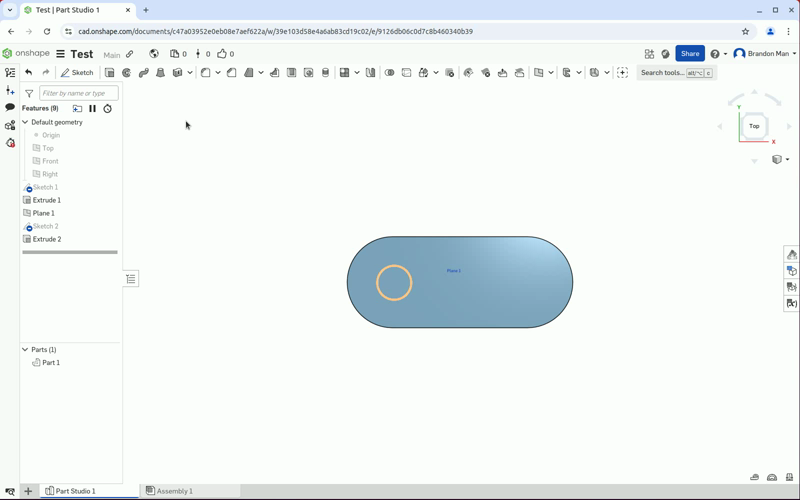
key(shift+h)
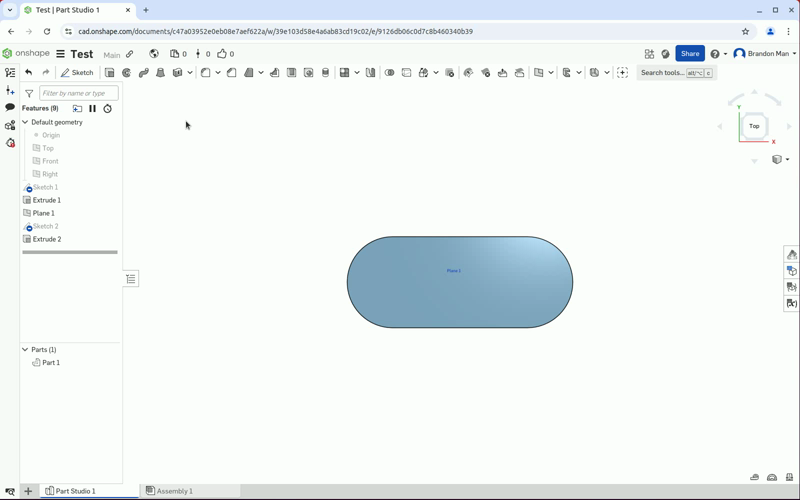
mouse_move(73, 189)
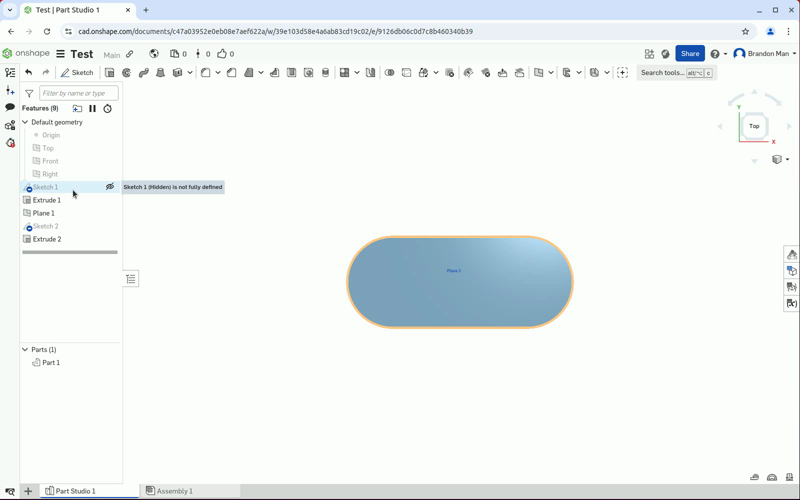
click(73, 189)
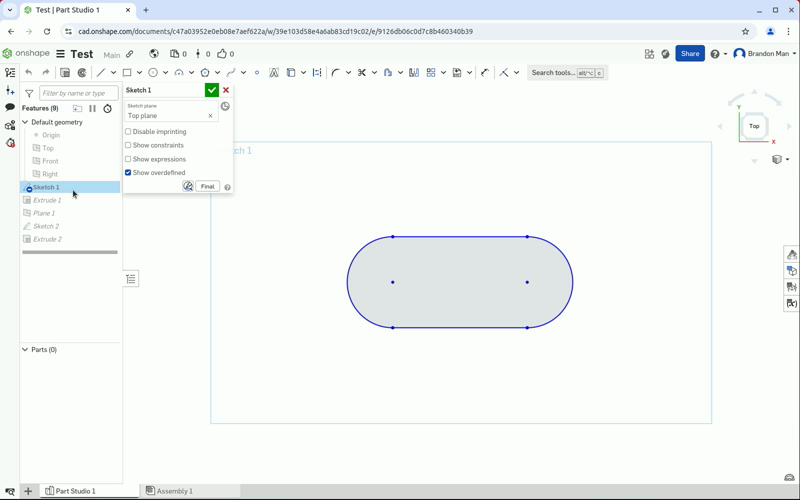
mouse_move(229, 92)
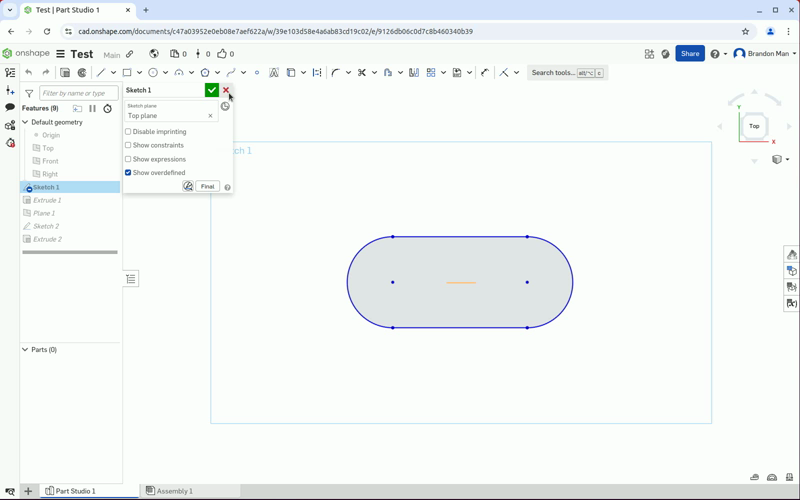
click(229, 92)
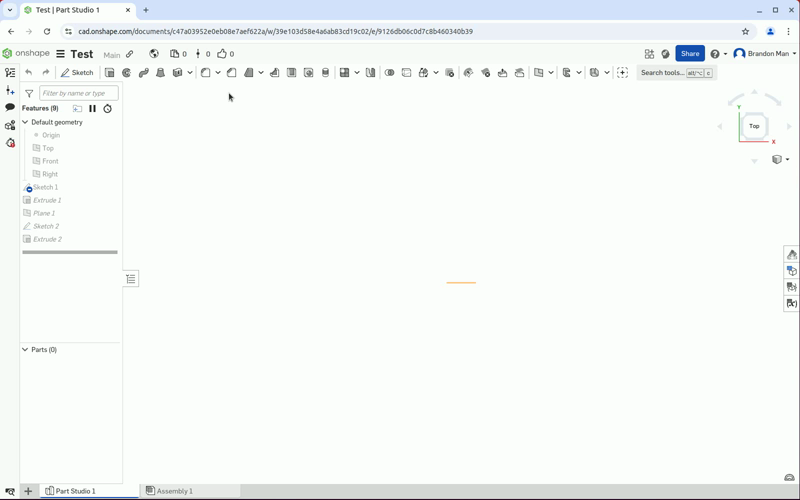
key(shift+s)
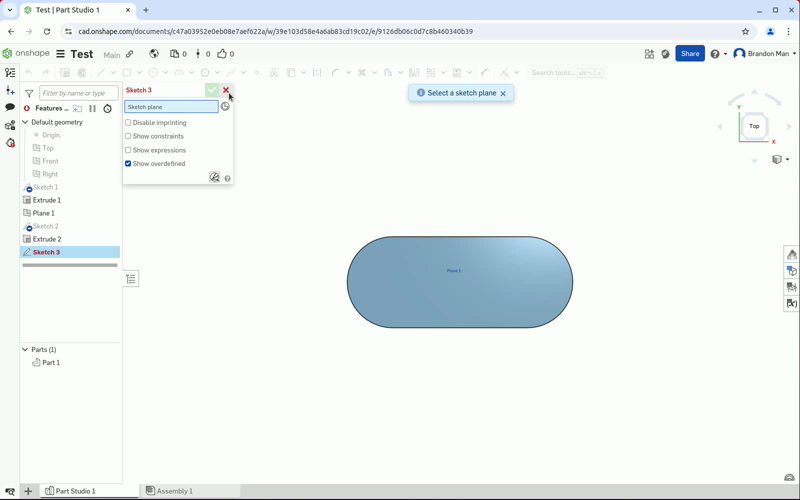
mouse_move(73, 215)
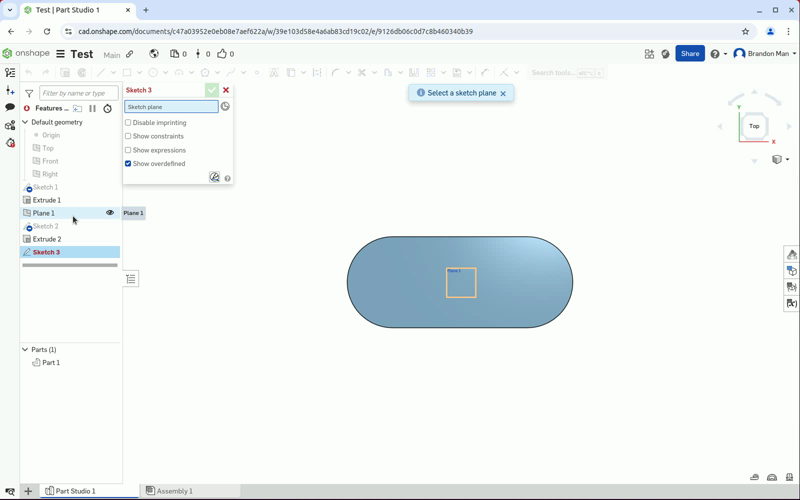
click(73, 215)
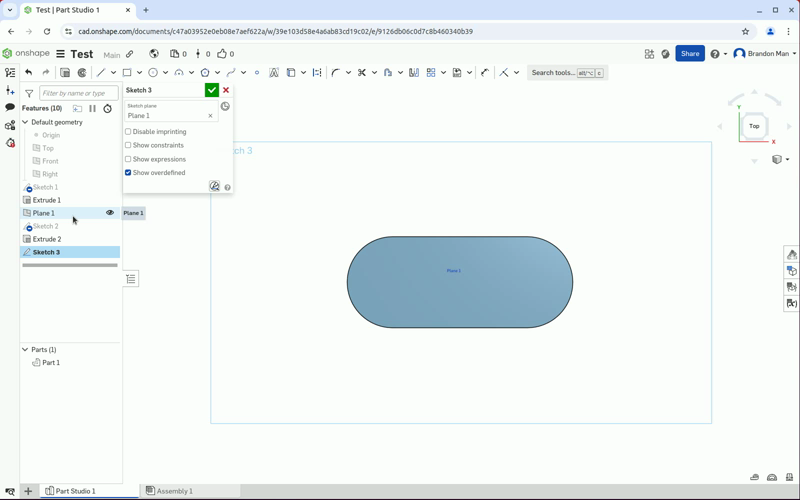
mouse_move(73, 352)
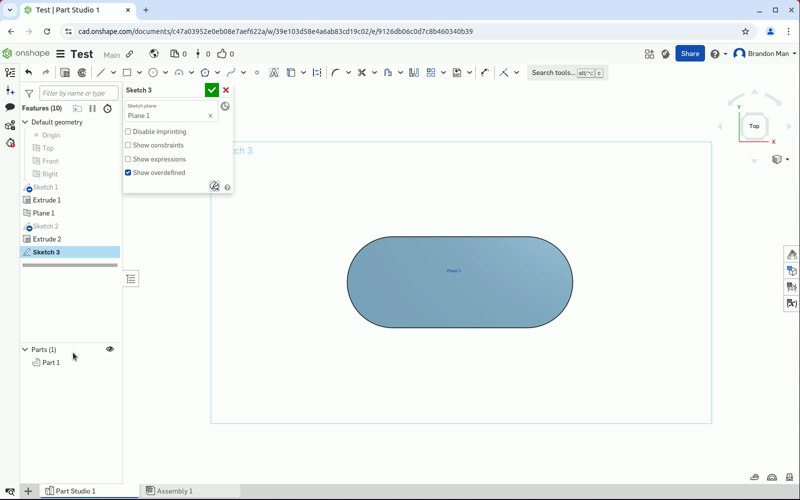
key(y)
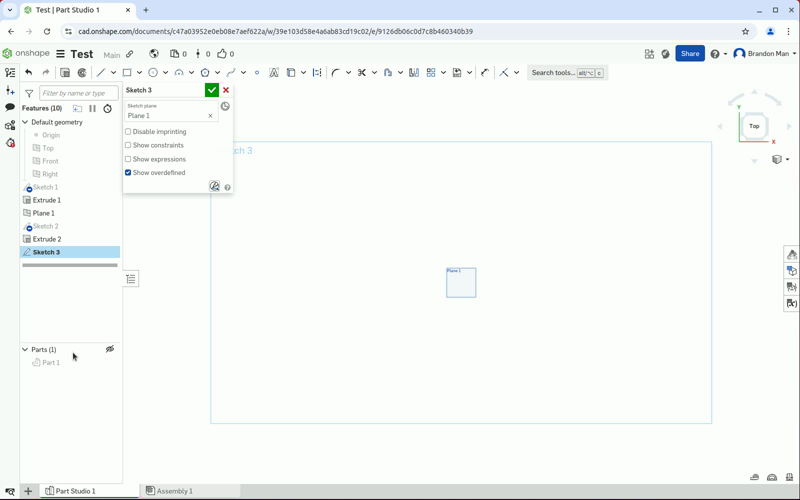
key(c)
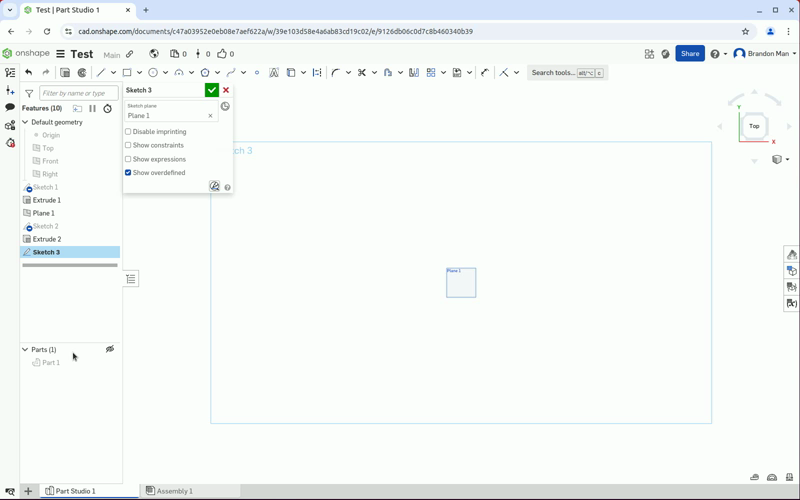
key_down(shift)
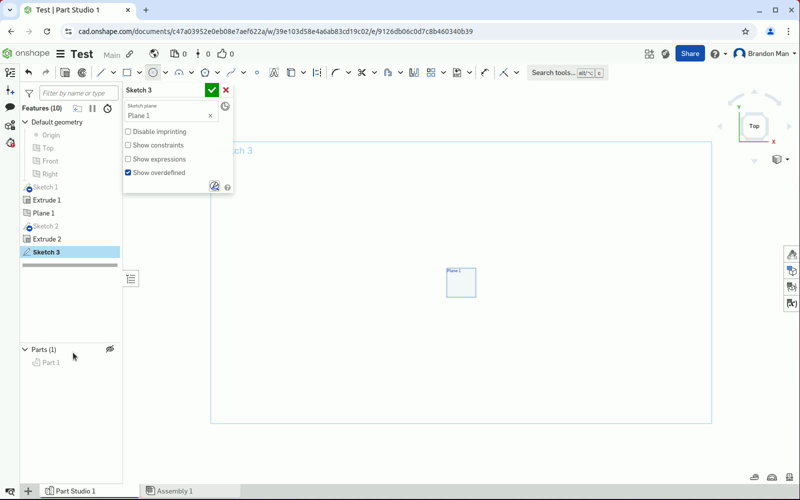
mouse_move(528, 282)
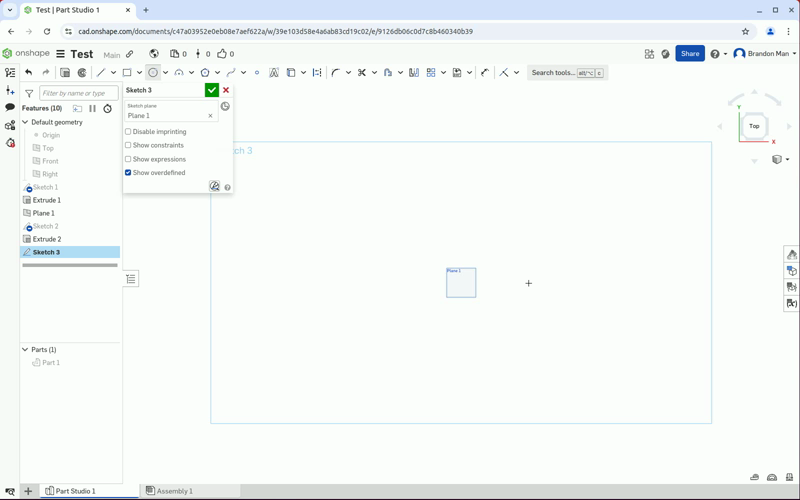
click(528, 282)
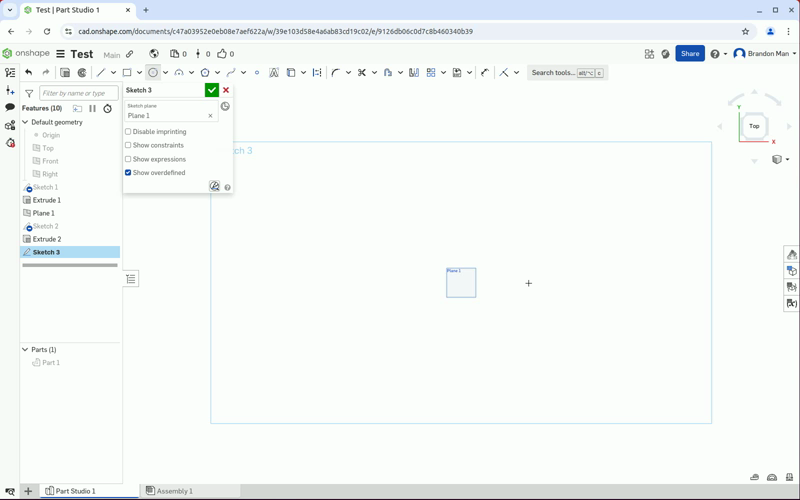
key_up(shift)
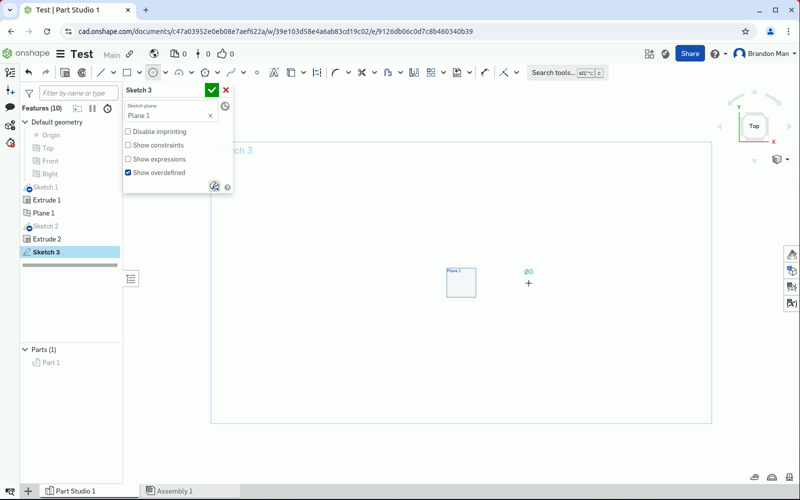
mouse_move(546, 282)
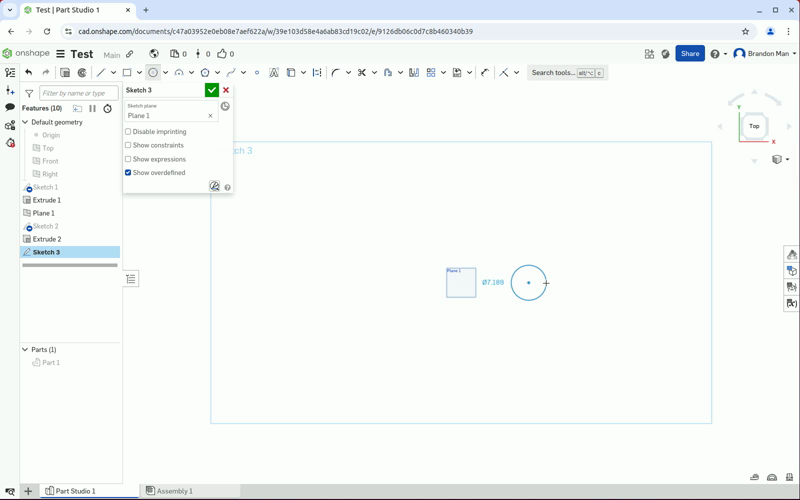
click(546, 282)
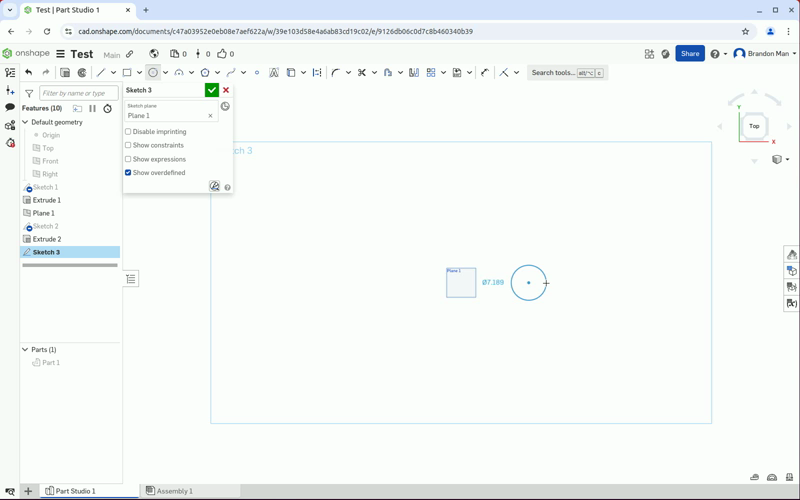
key(esc)
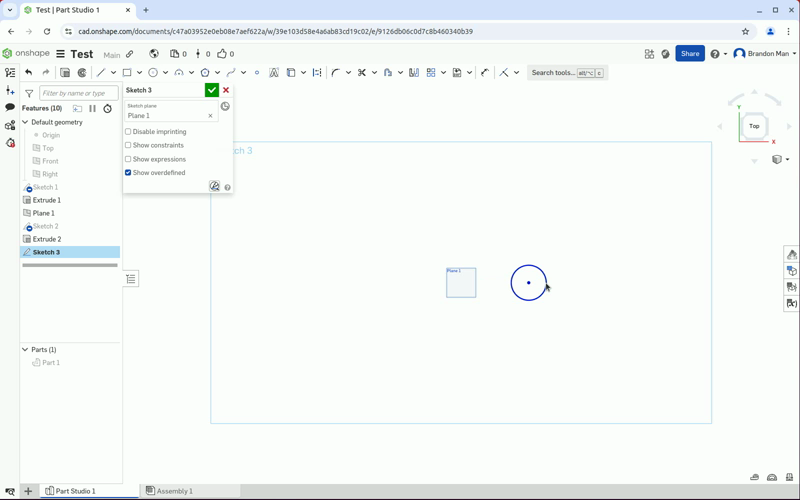
mouse_move(521, 284)
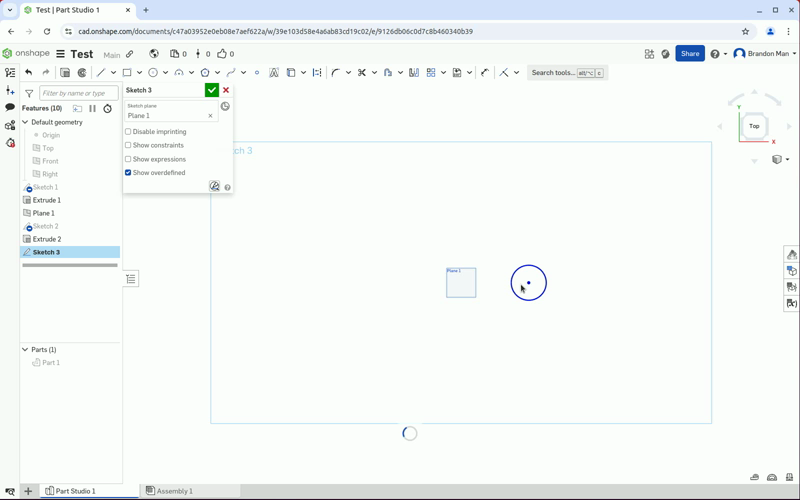
scroll(6)
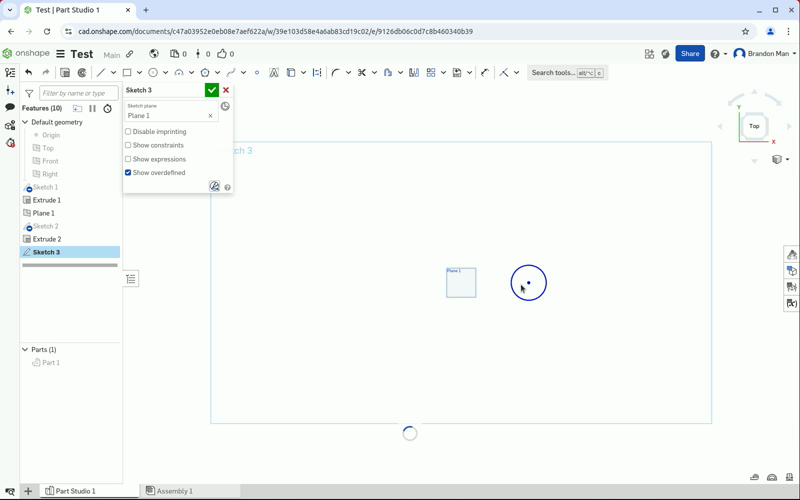
scroll(6)
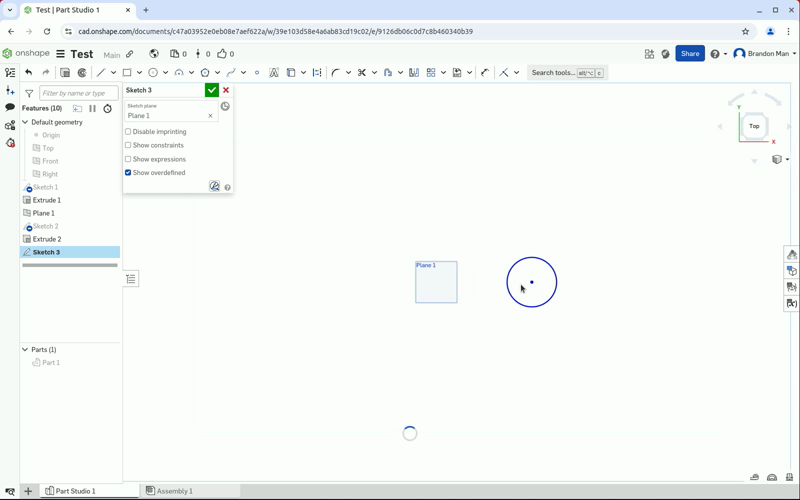
scroll(6)
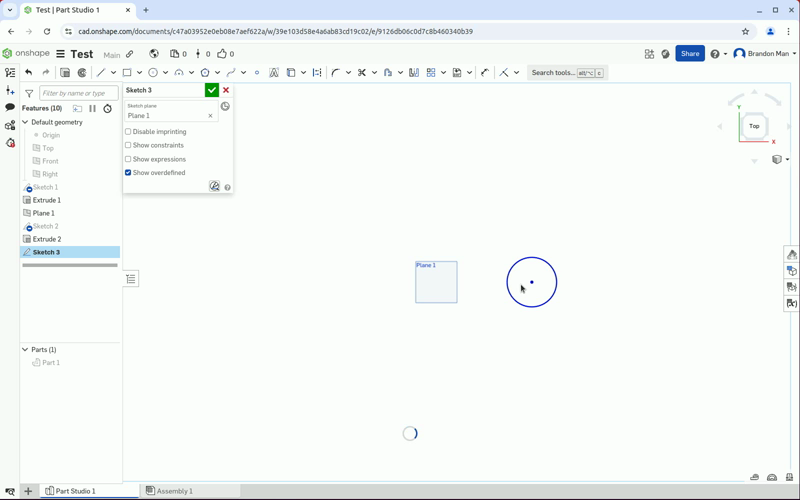
scroll(6)
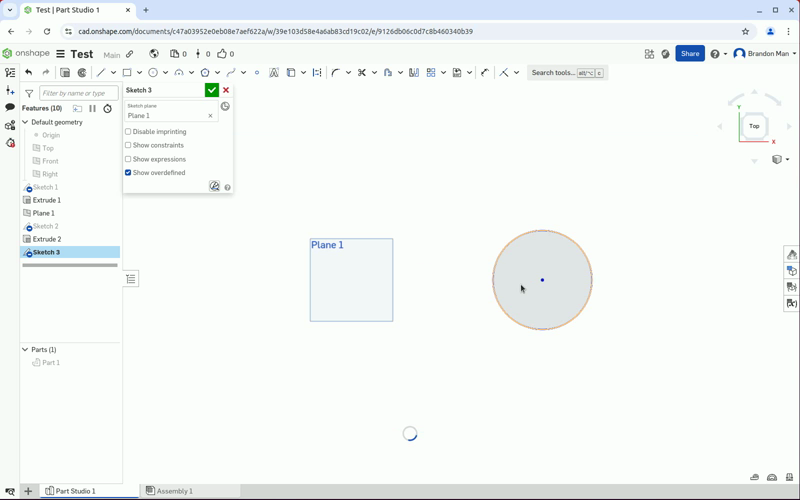
scroll(6)
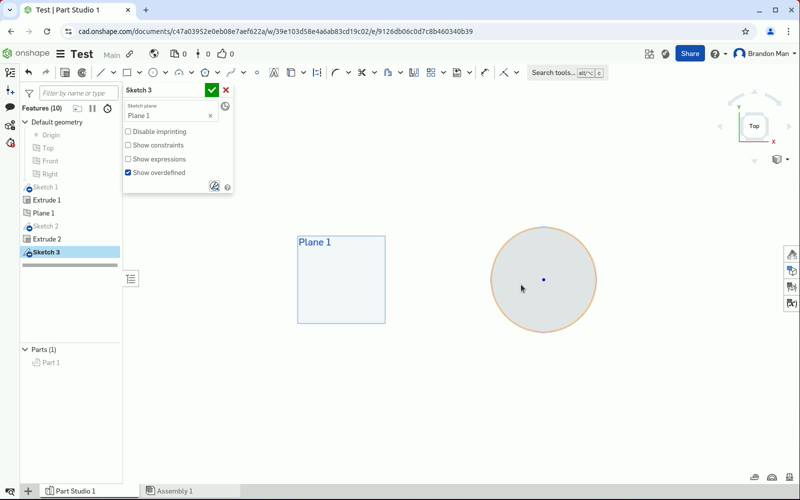
scroll(6)
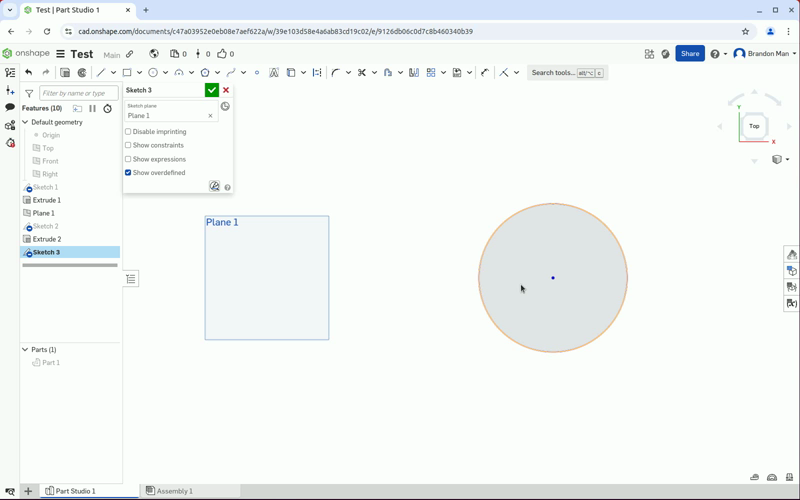
scroll(6)
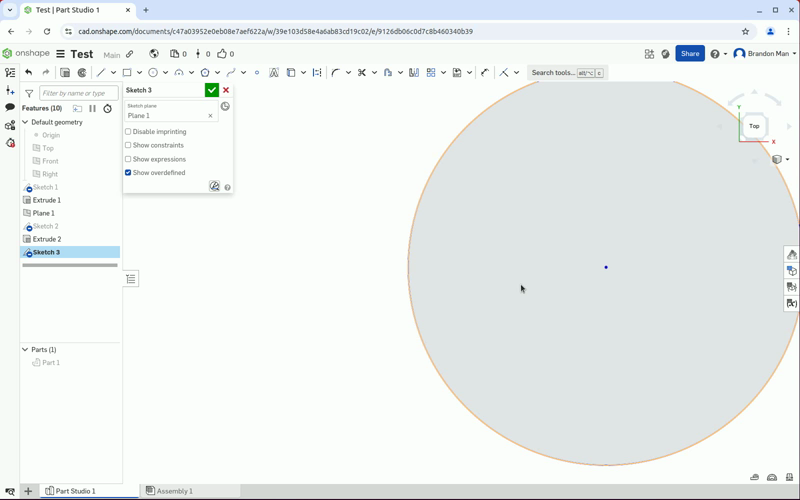
click(521, 284)
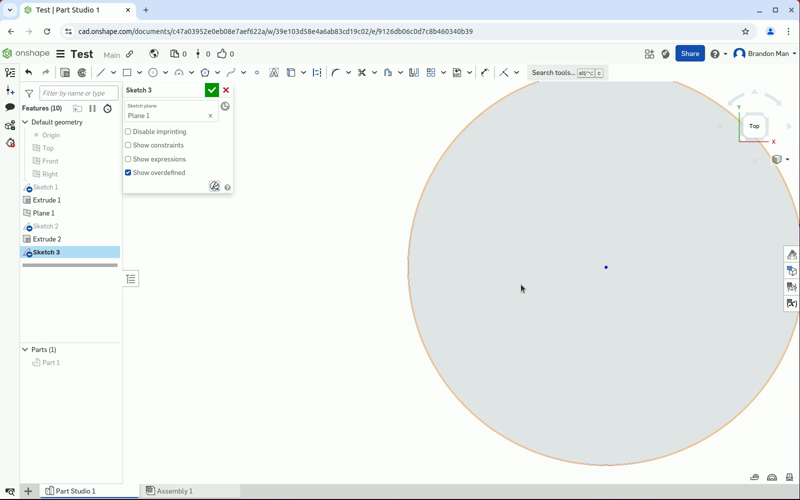
scroll(-6)
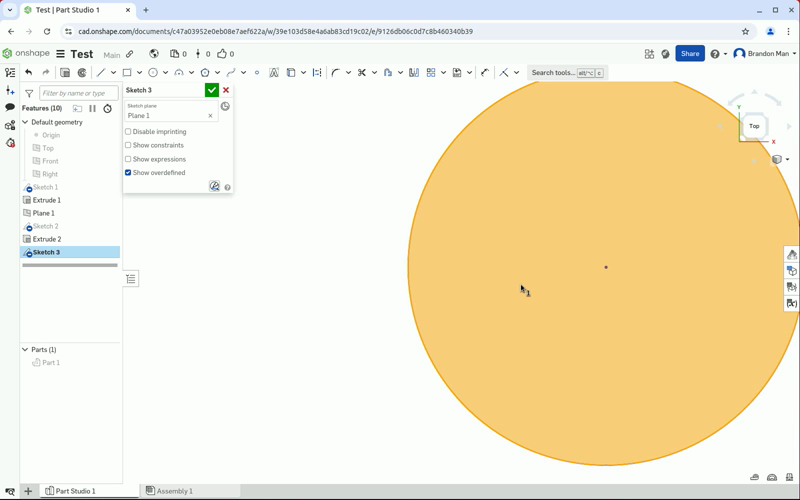
scroll(-6)
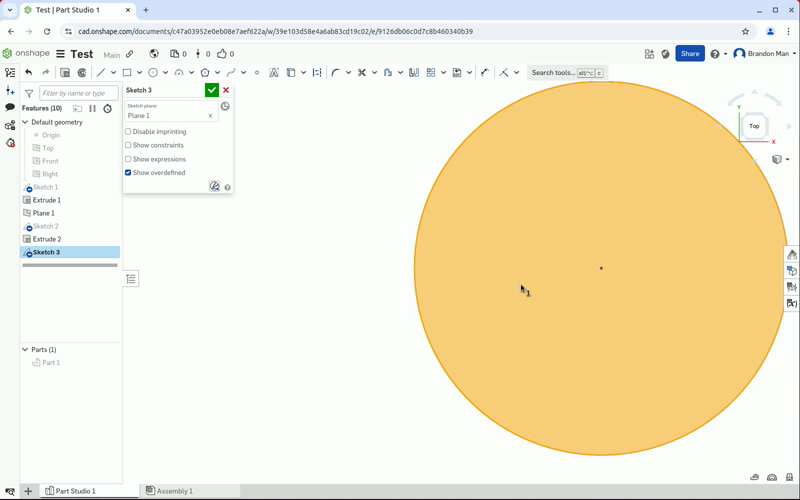
scroll(-6)
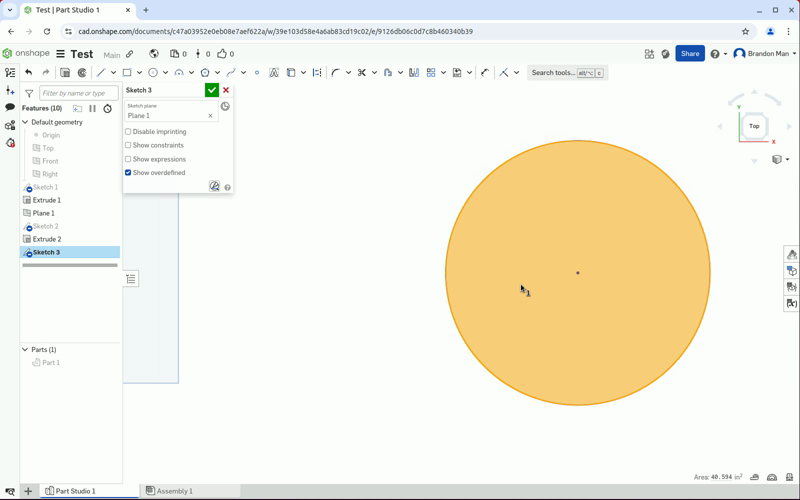
scroll(-6)
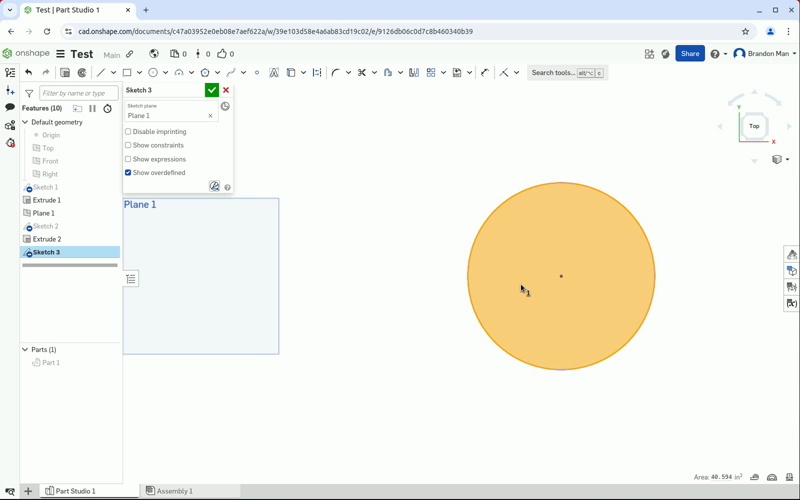
scroll(-6)
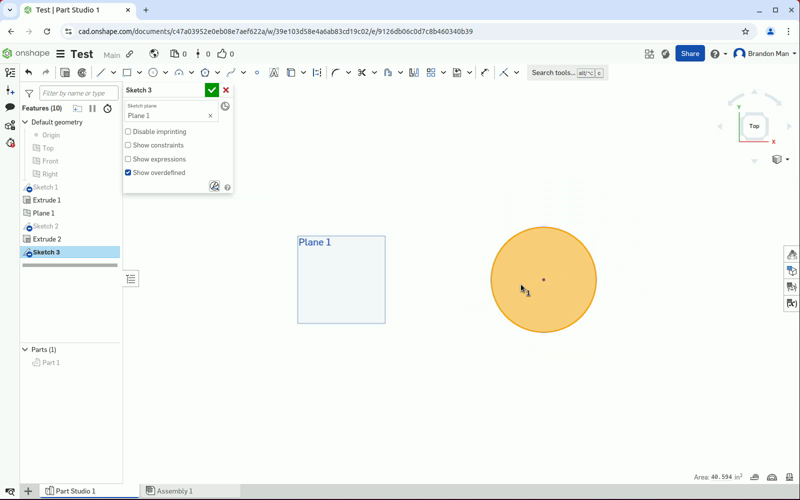
scroll(-6)
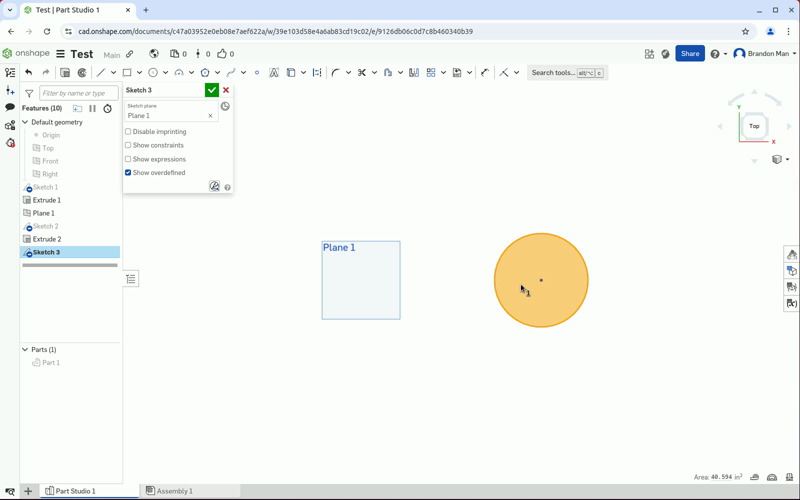
scroll(-6)
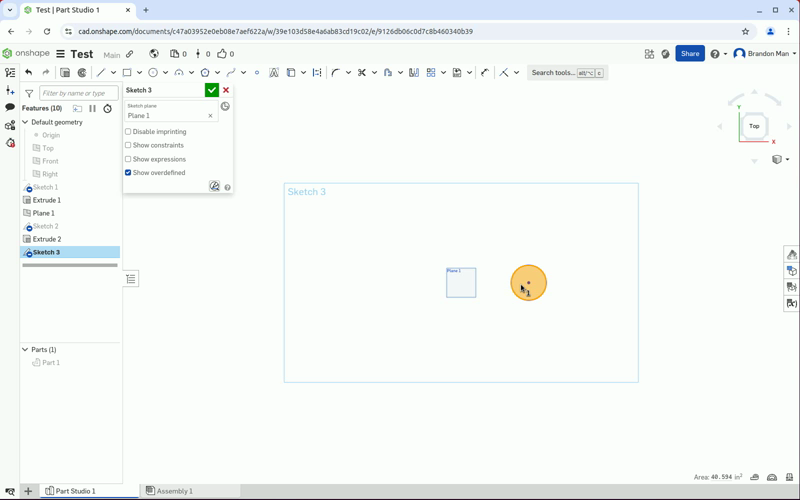
mouse_move(73, 352)
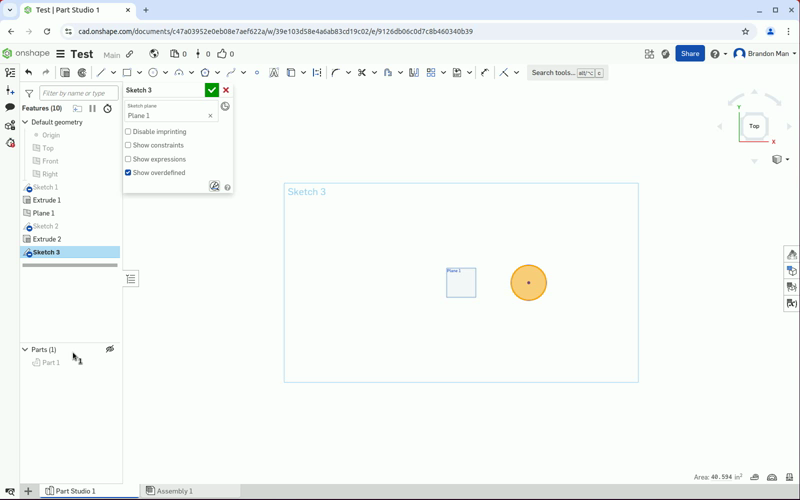
key(shift+y)
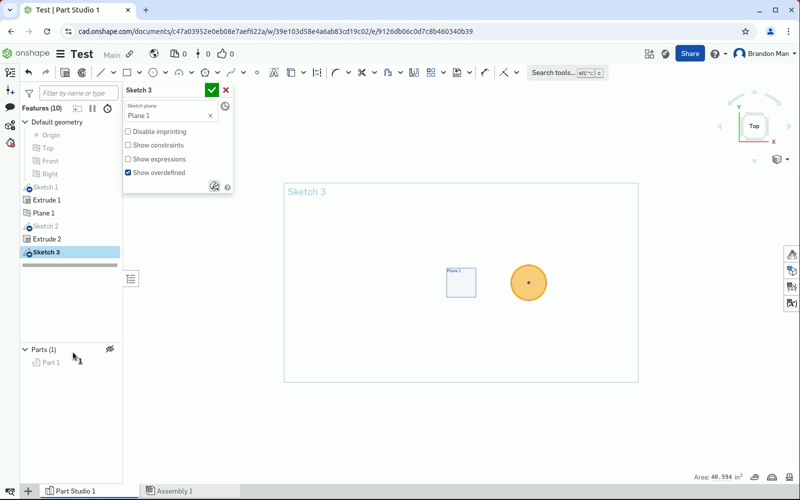
key(shift+e)
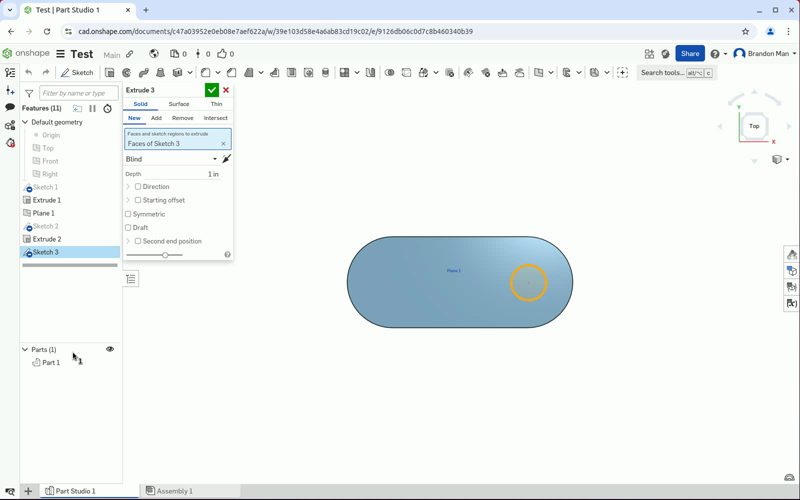
mouse_move(143, 106)
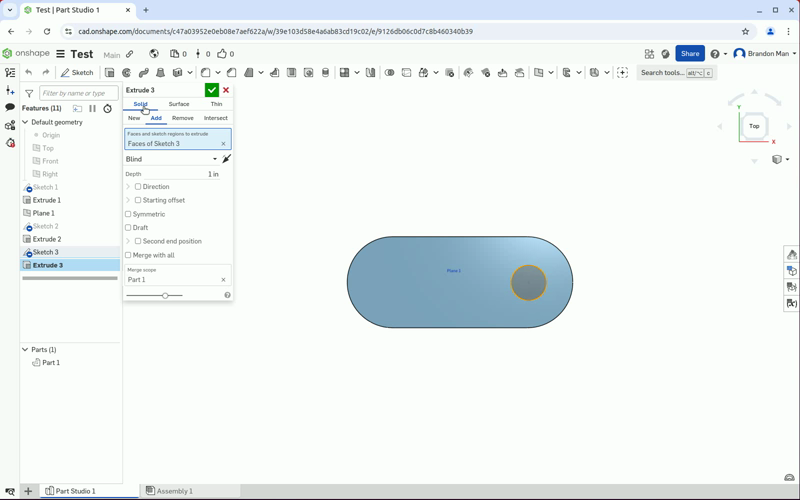
click(143, 106)
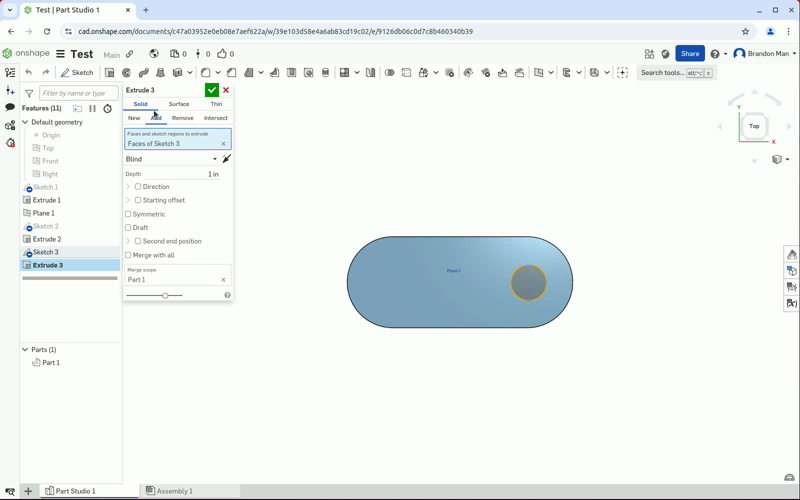
mouse_move(186, 120)
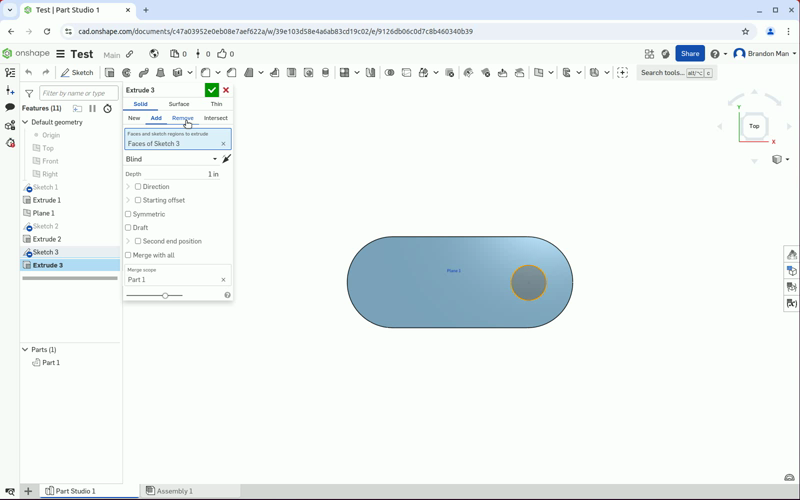
click(186, 120)
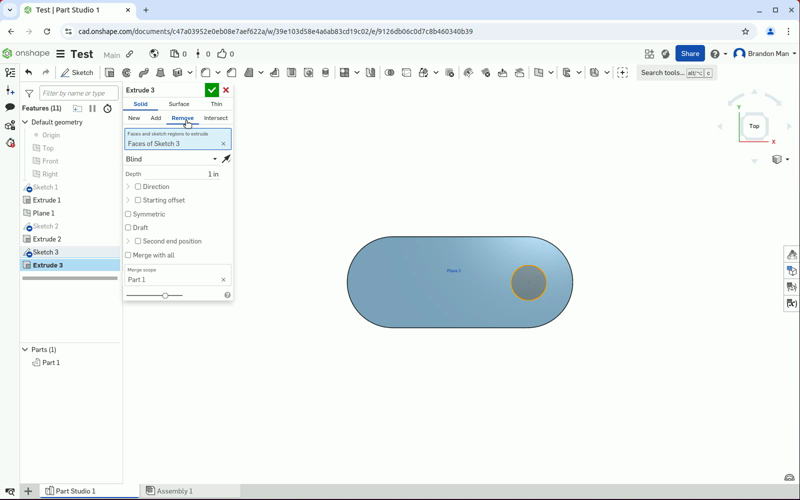
key(tab, 4)
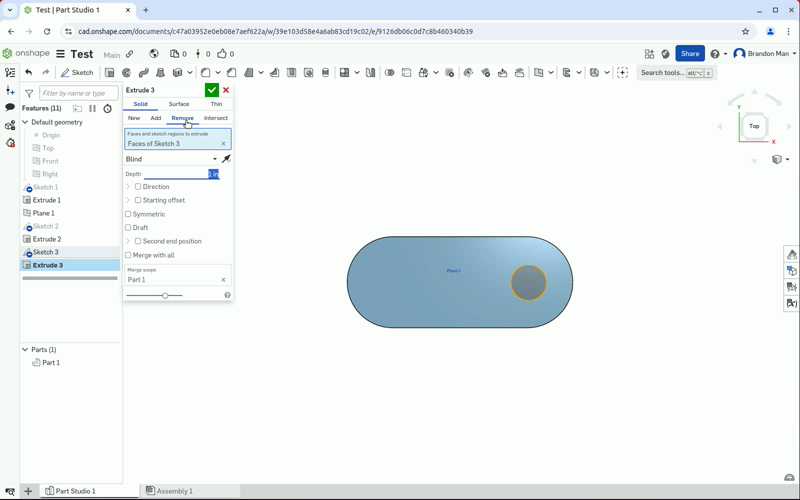
text(4.574)
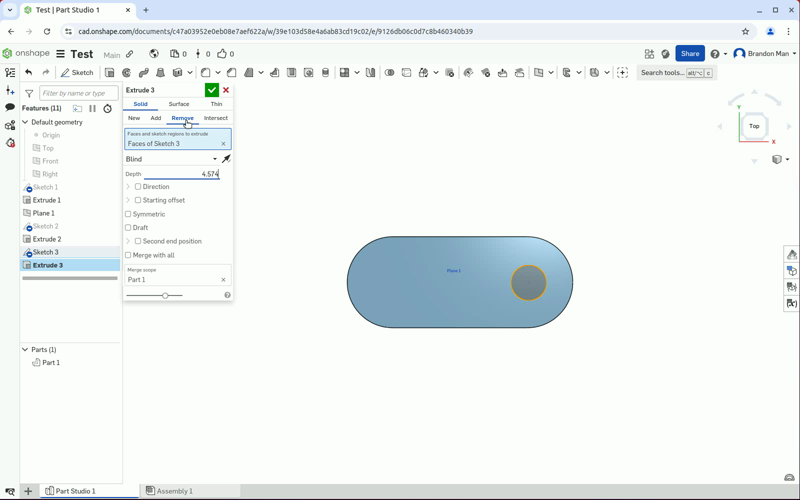
key(tab, 6)
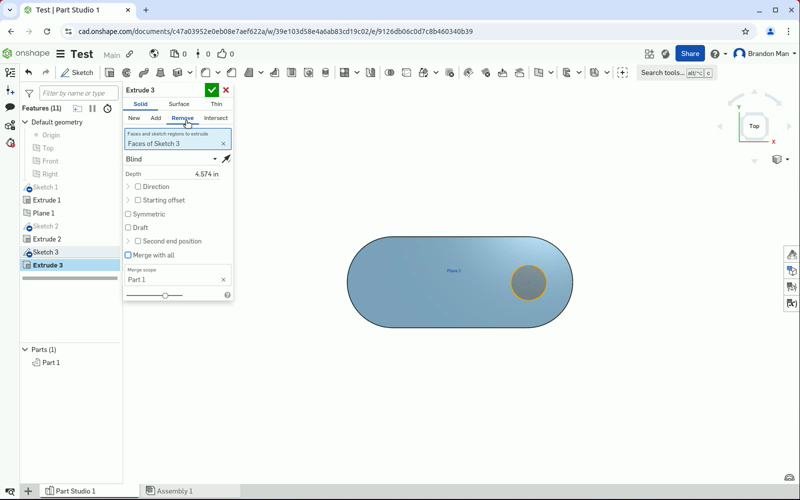
key(space)
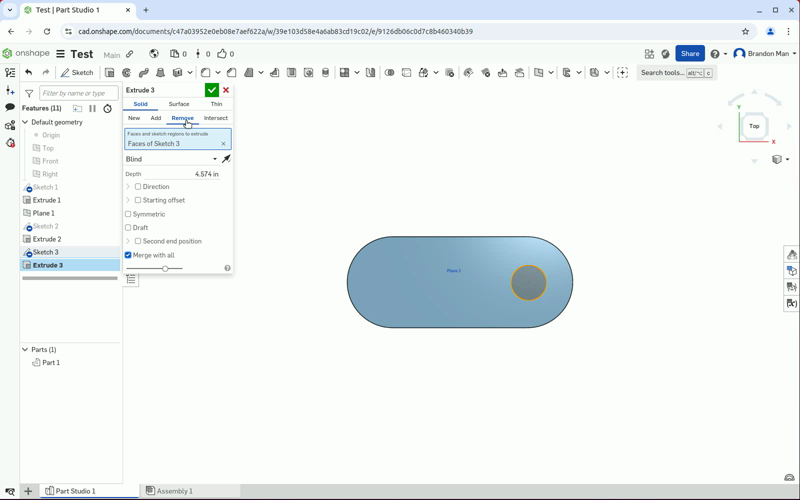
key(enter)
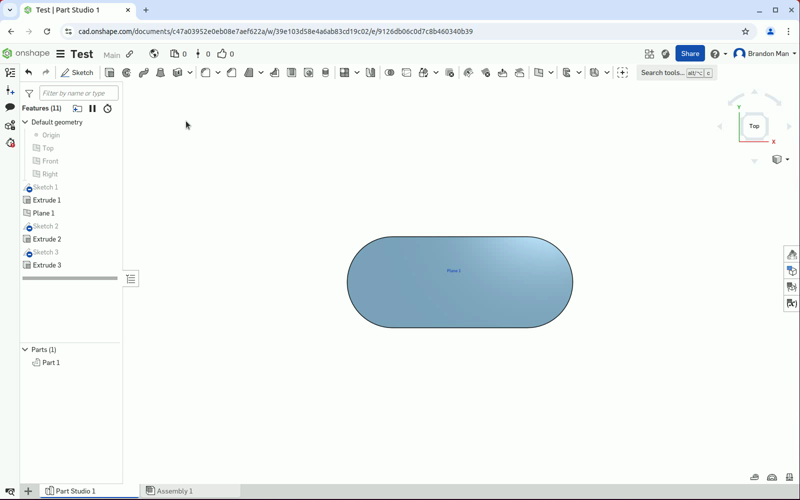
key(shift+h)
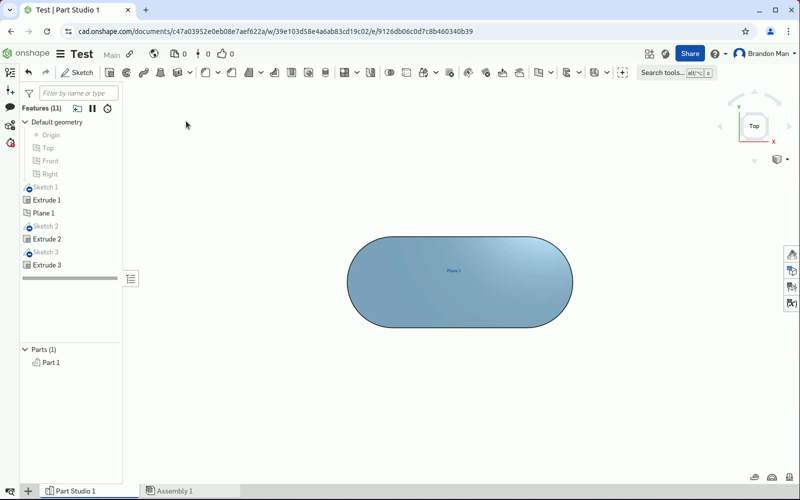
key(shift+h)
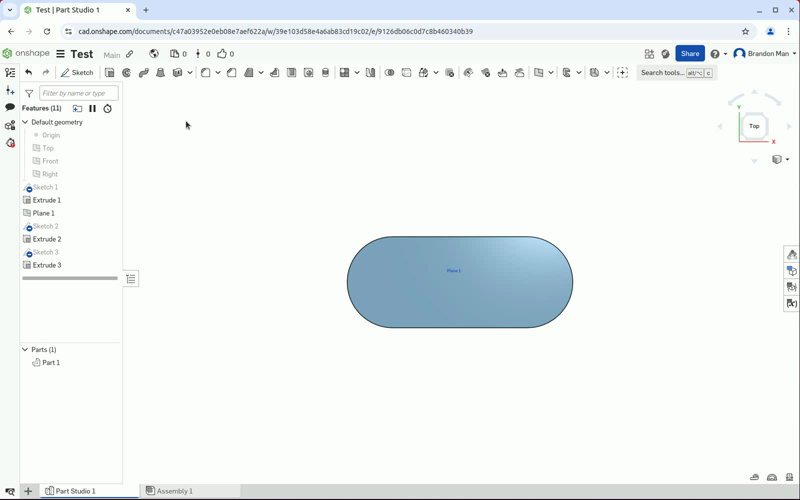
mouse_move(73, 189)
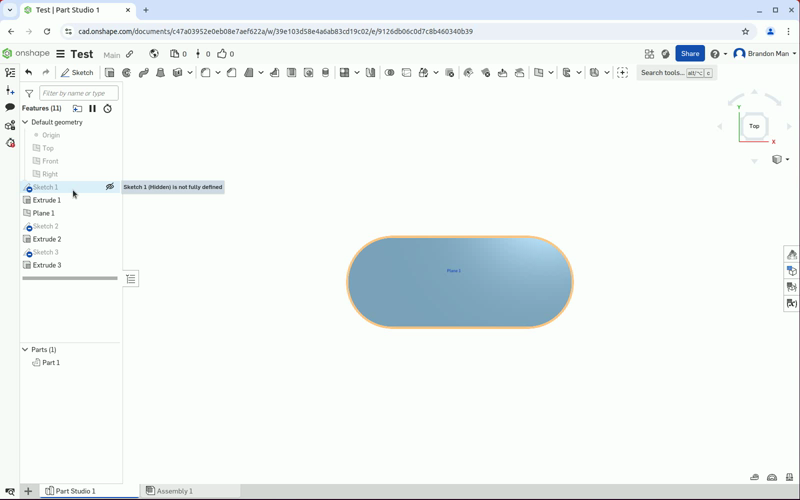
click(73, 189)
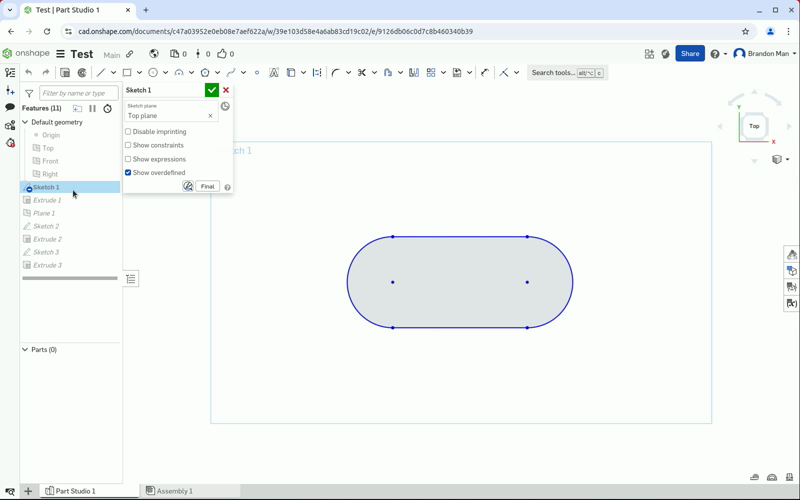
mouse_move(229, 92)
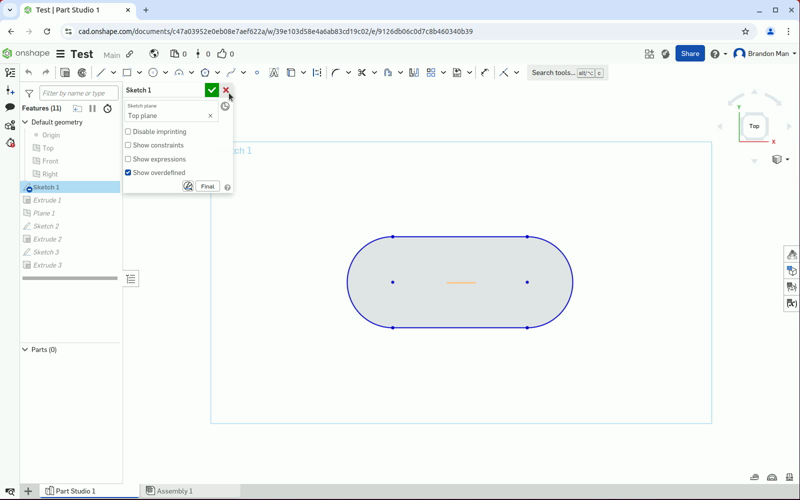
click(229, 92)
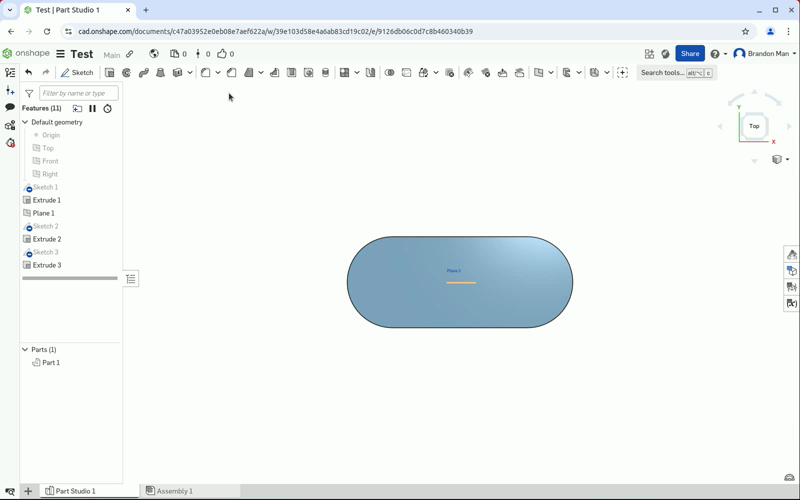
mouse_move(73, 352)
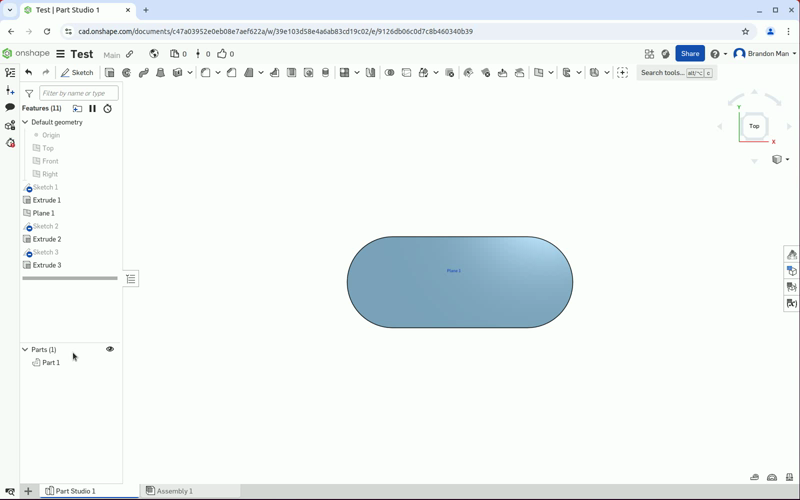
key(y)
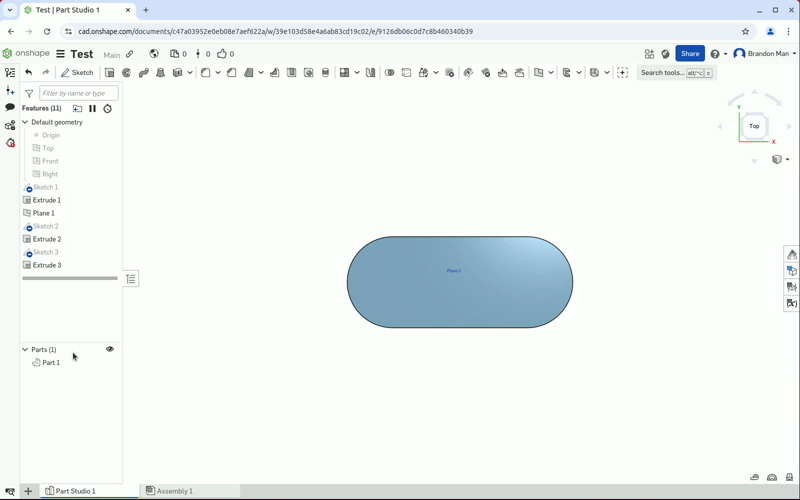
key(shift+p)
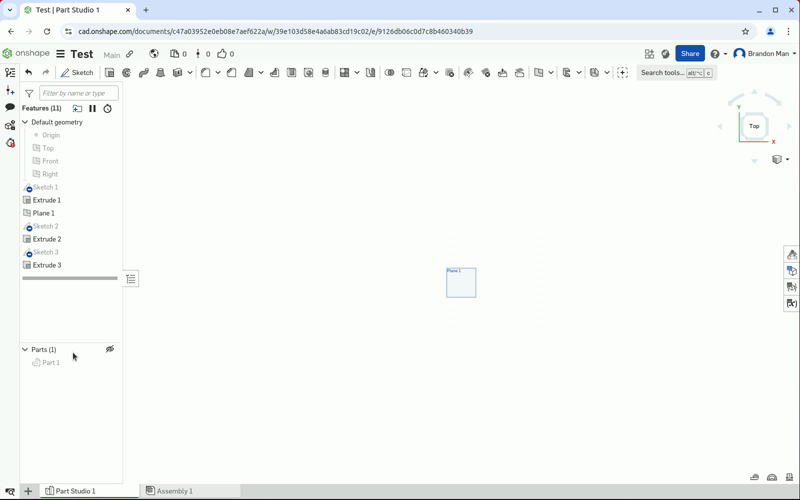
key(space)
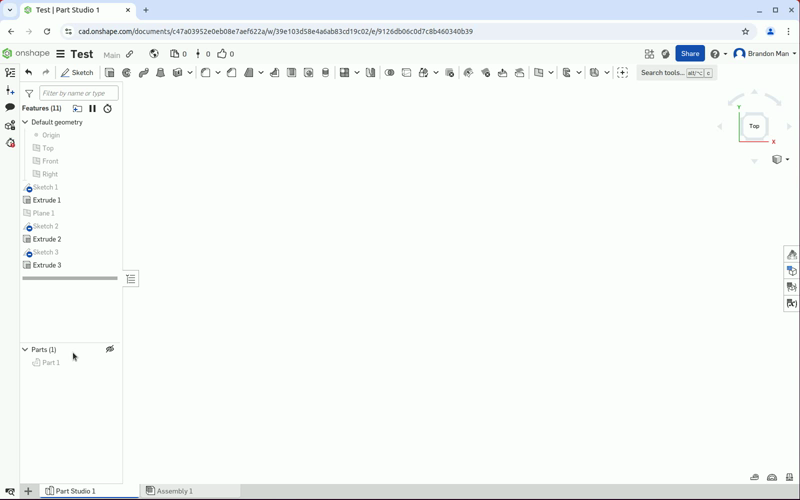
key_down(shift)
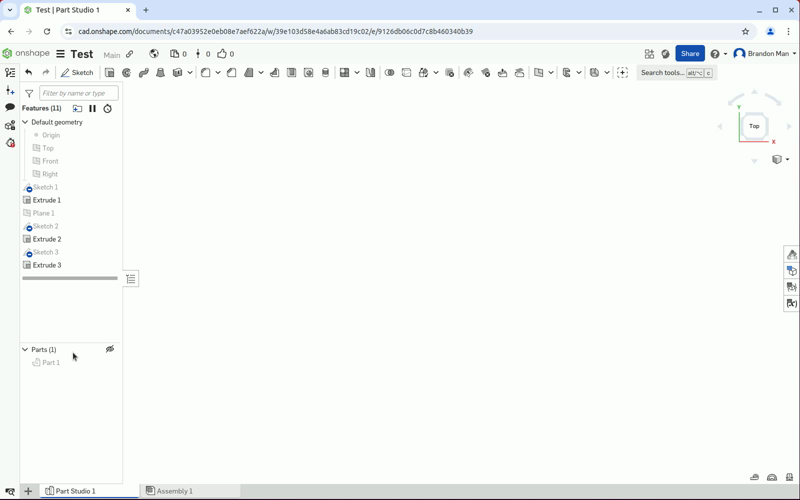
key(up)
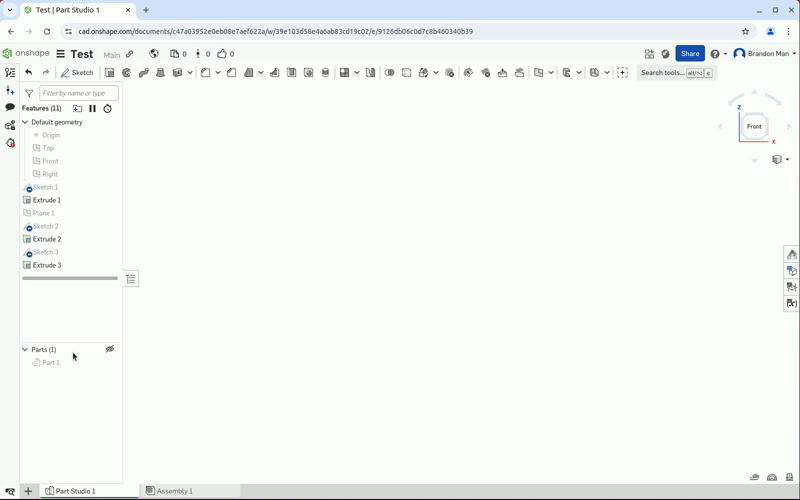
key_up(shift)
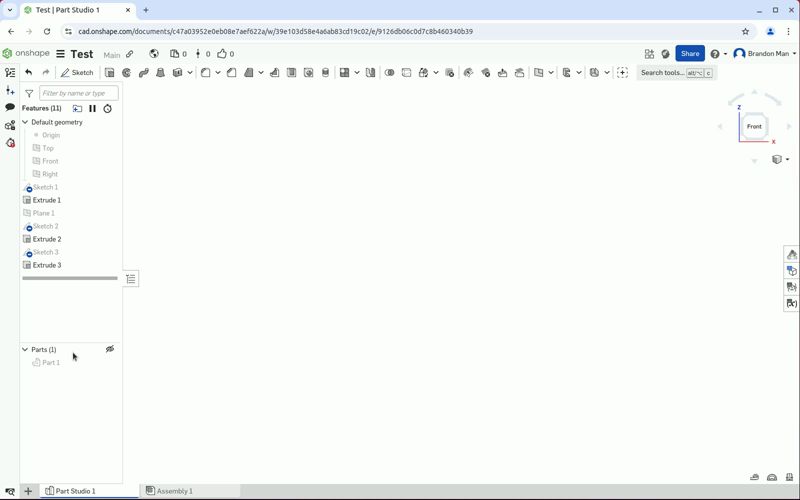
key(space)
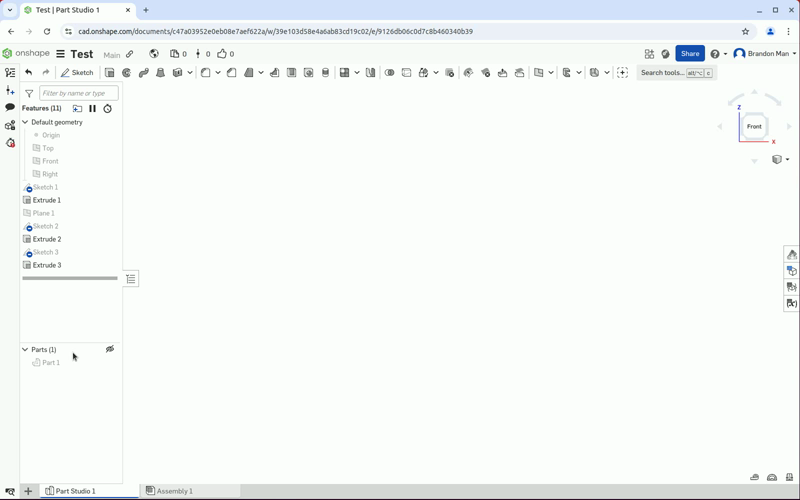
key_down(shift)
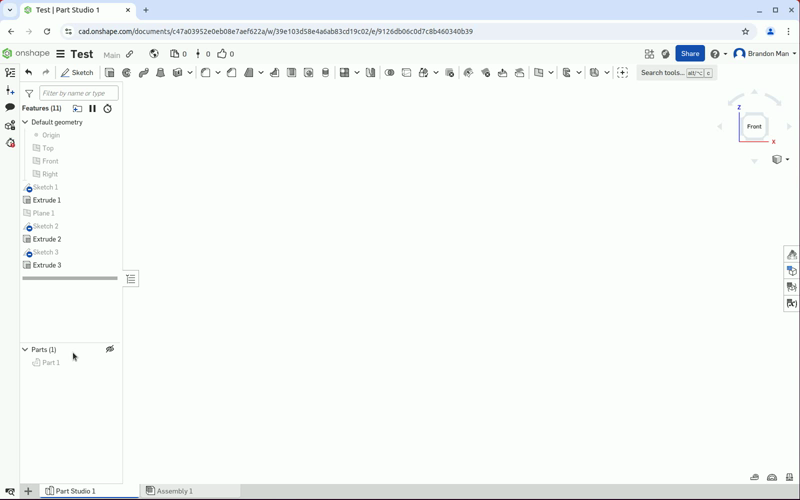
key(left)
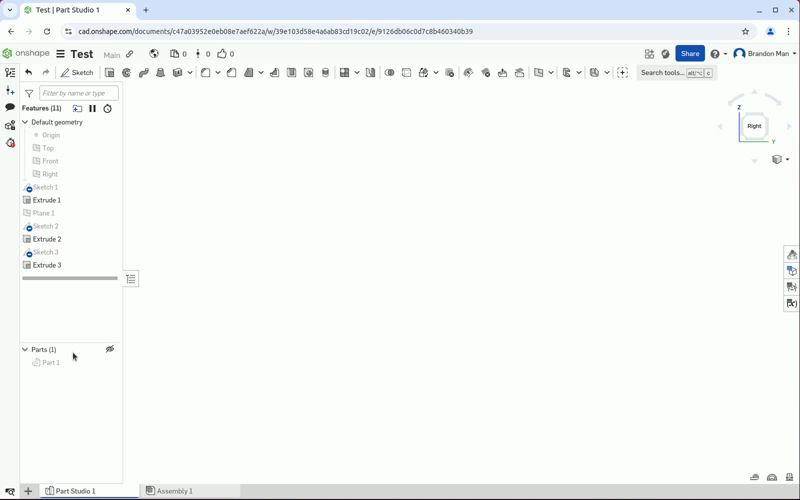
key_up(shift)
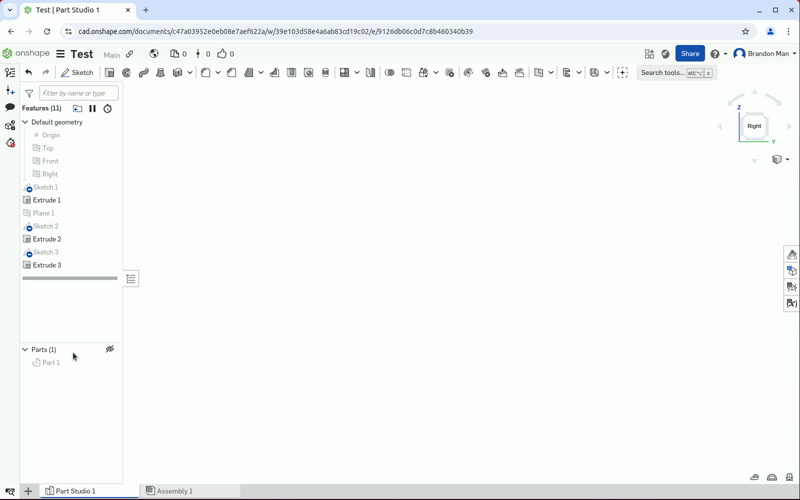
mouse_move(73, 352)
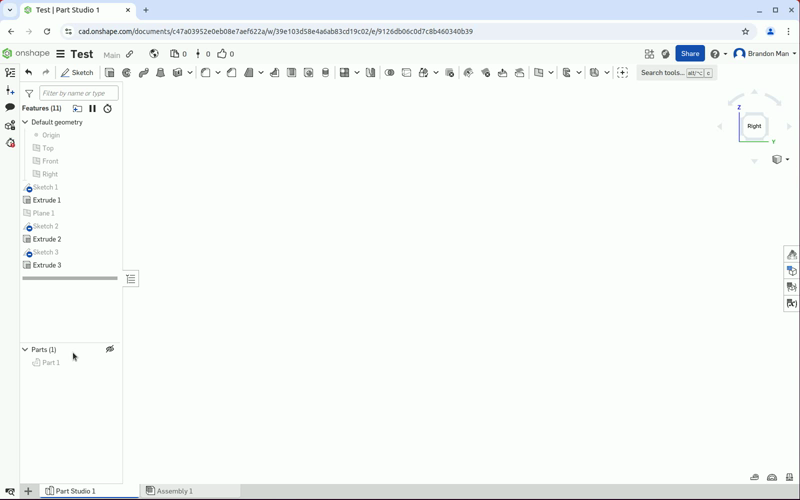
key(shift+y)
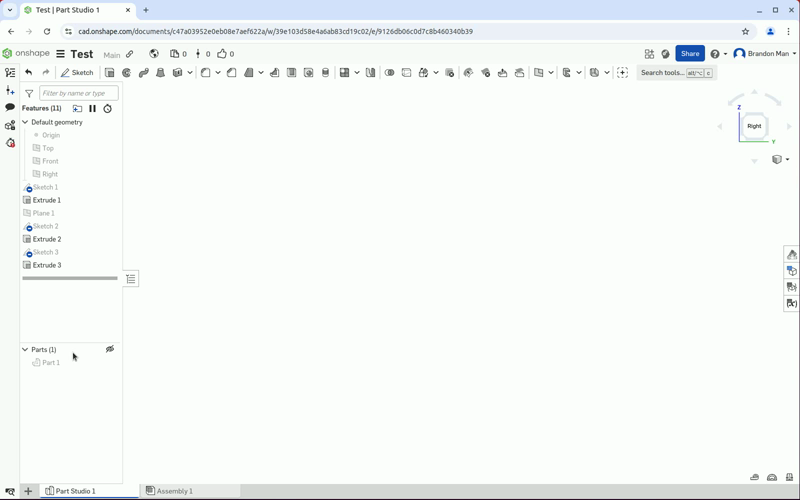
key(shift+s)
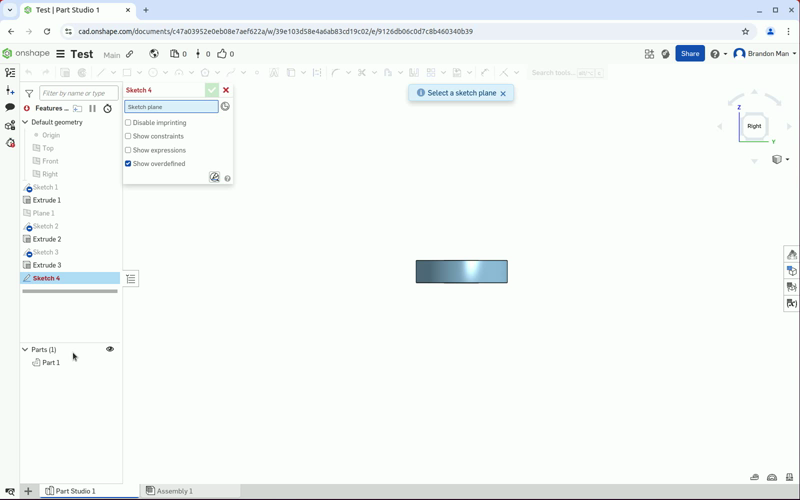
mouse_move(73, 176)
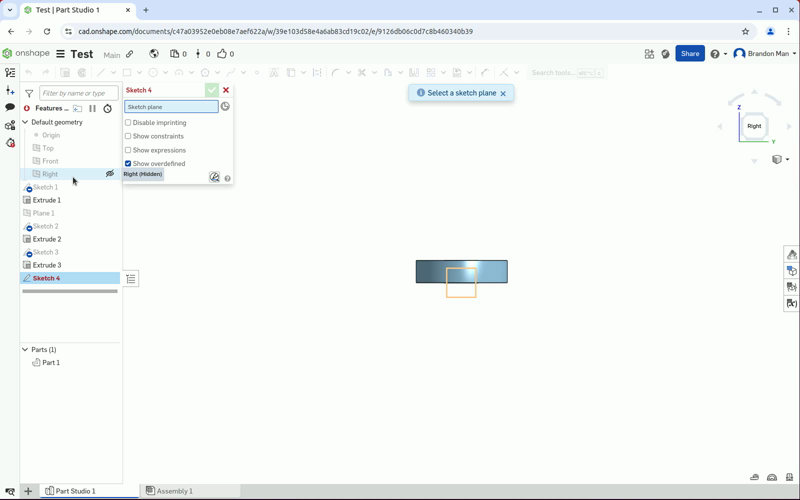
click(73, 176)
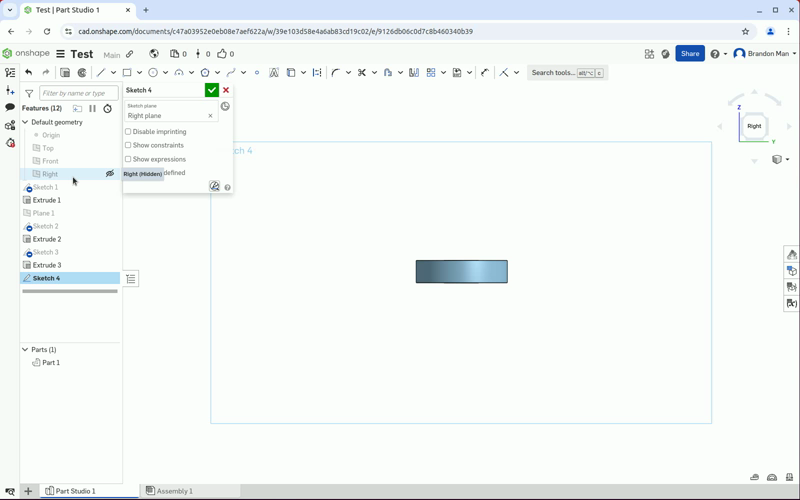
mouse_move(73, 352)
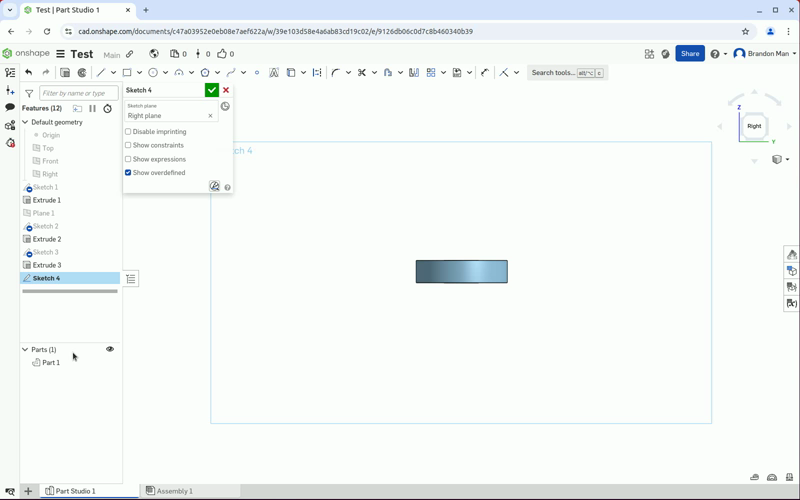
key(y)
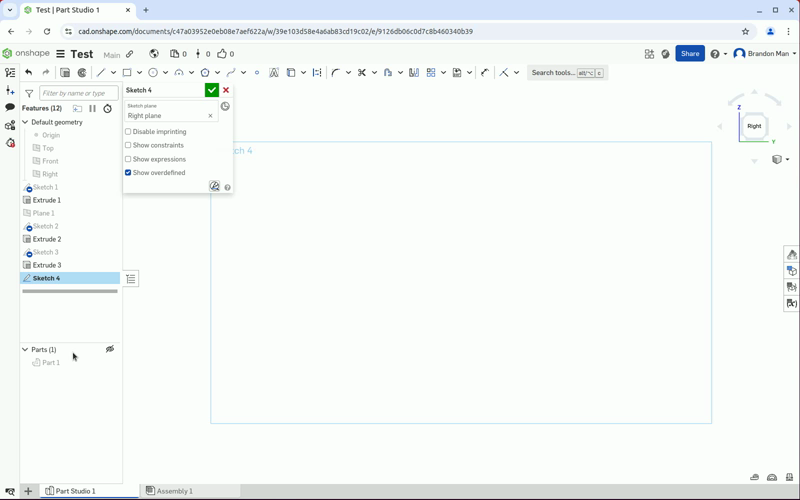
key(l)
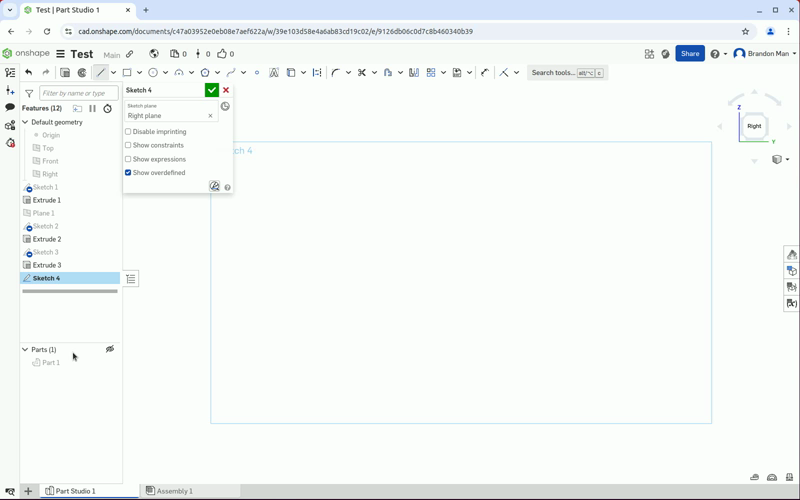
key_down(shift)
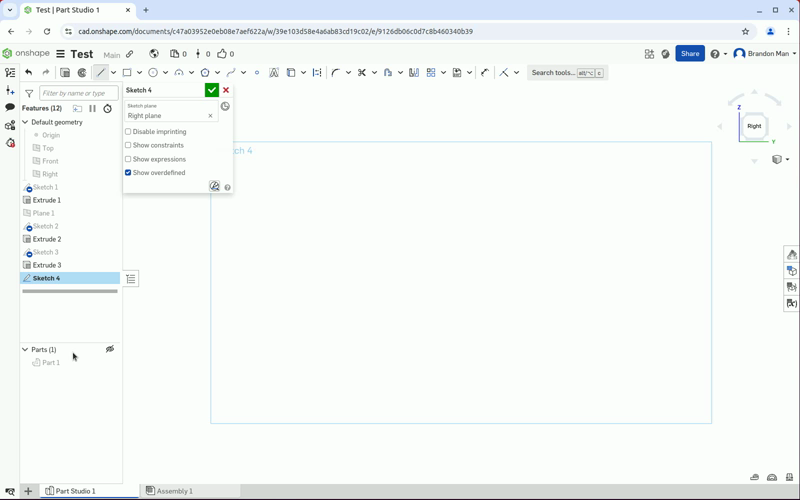
mouse_move(416, 260)
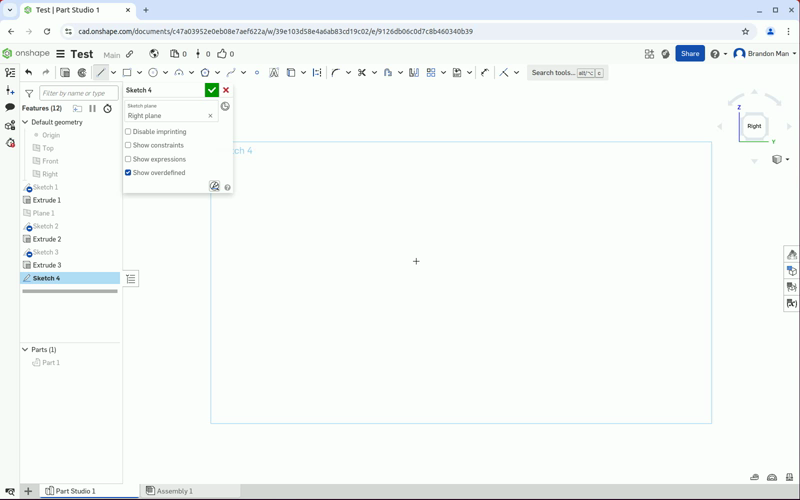
click(416, 260)
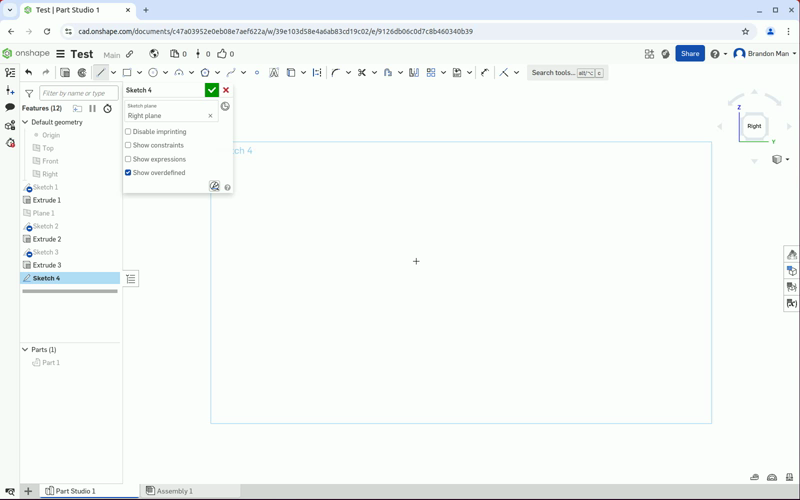
key_up(shift)
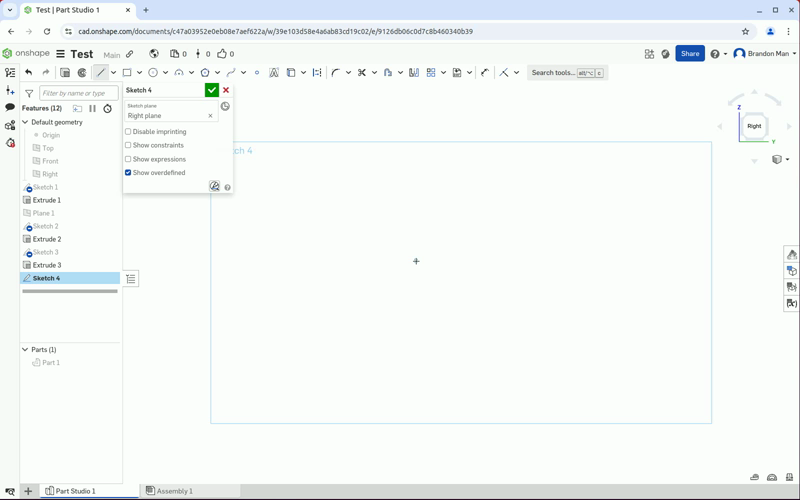
key_down(shift)
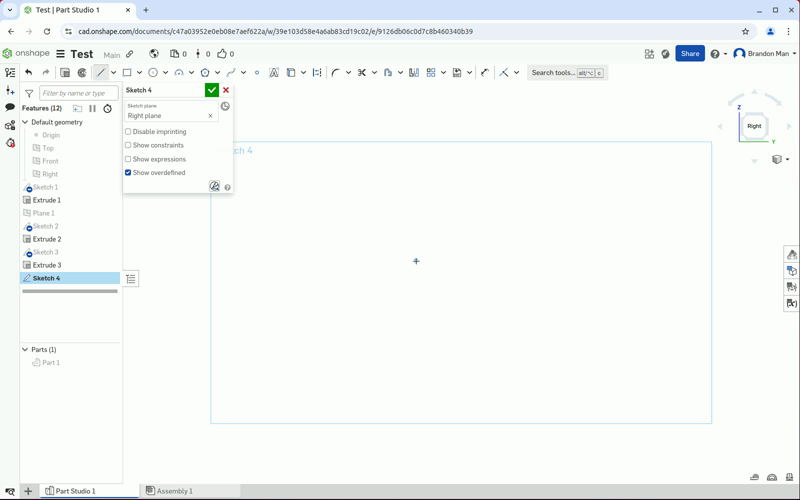
mouse_move(506, 260)
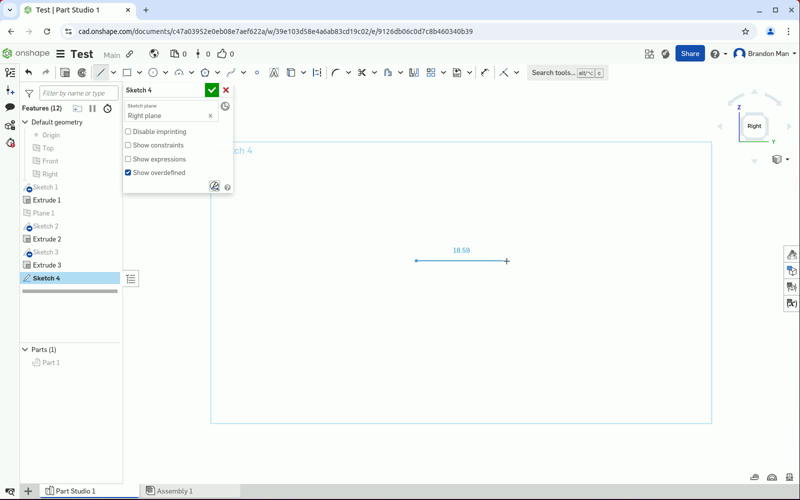
click(506, 260)
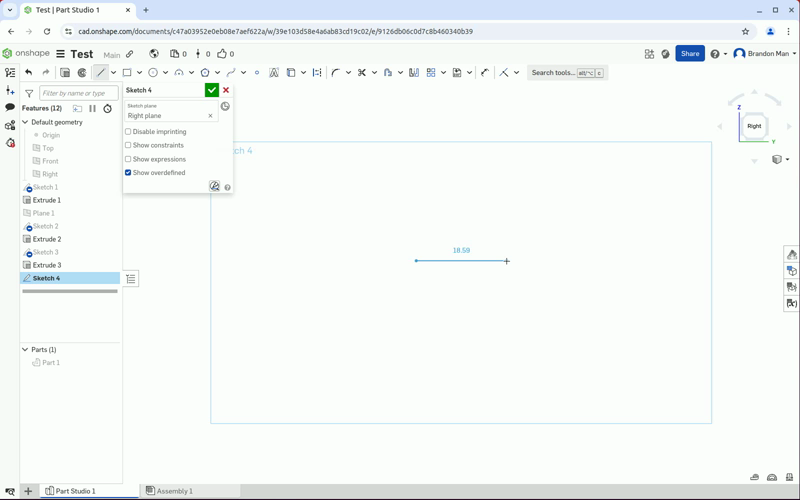
key_up(shift)
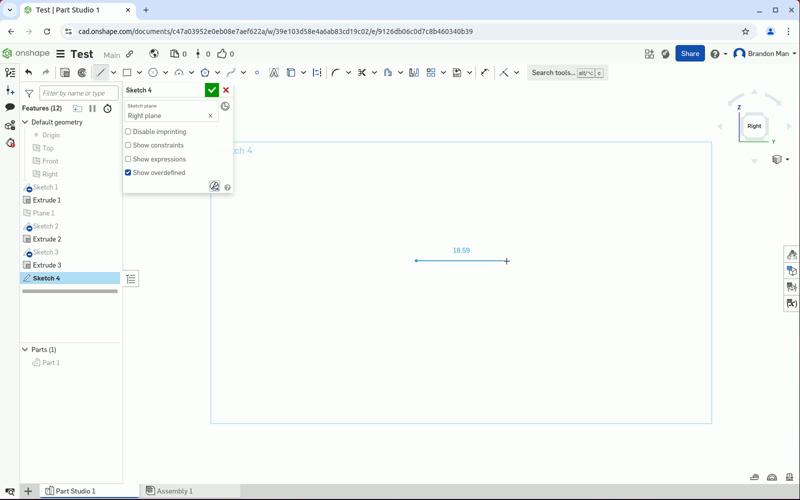
key_down(shift)
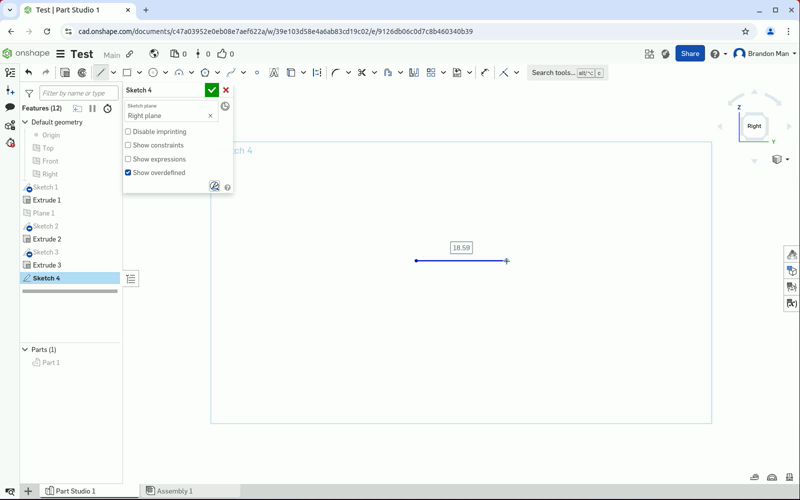
mouse_move(536, 260)
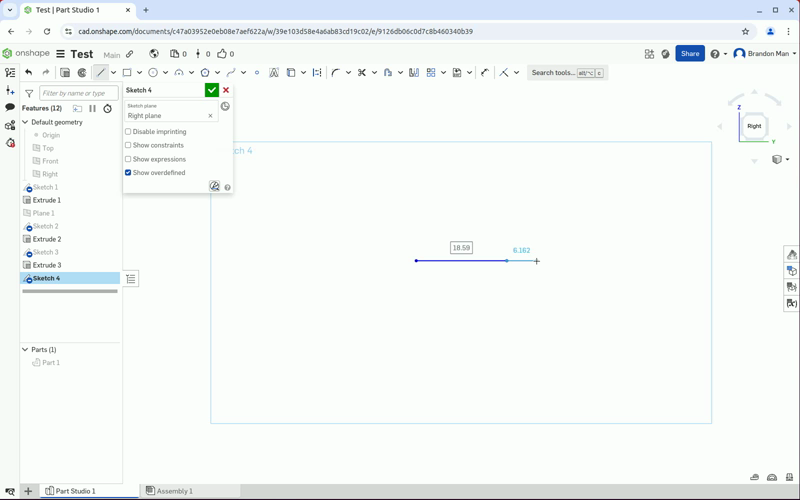
mouse_move(506, 223)
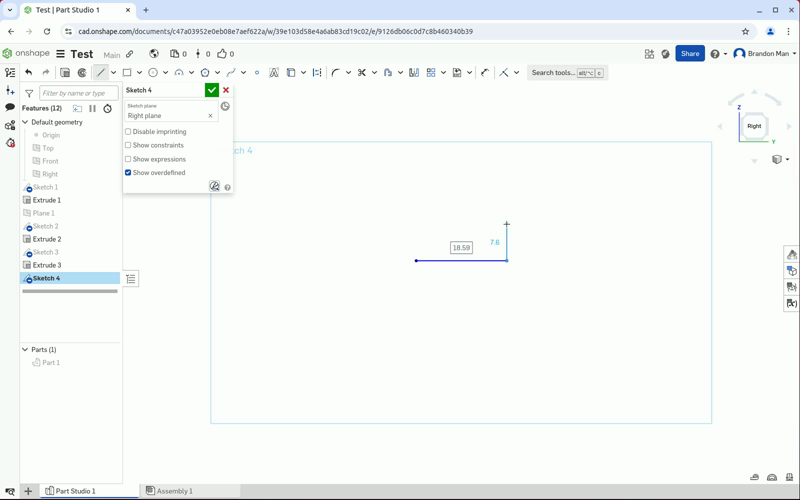
click(506, 223)
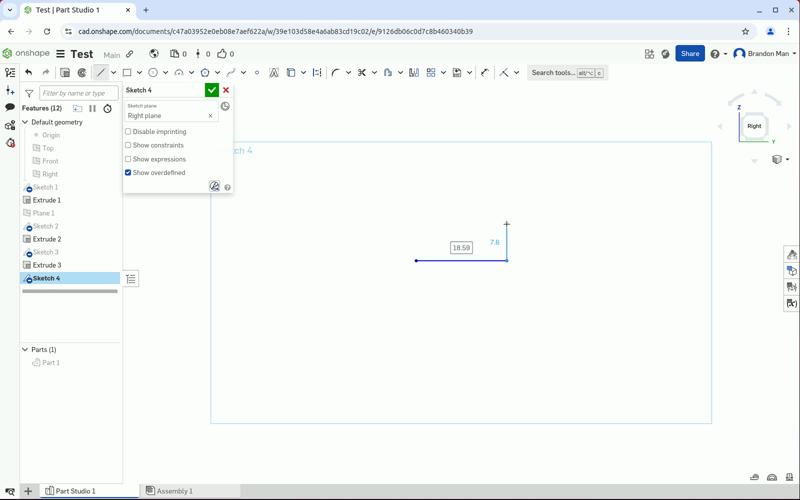
key_up(shift)
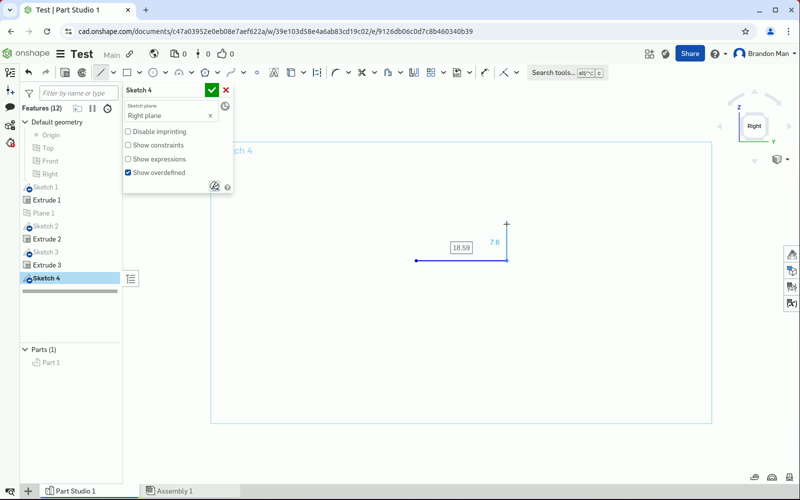
key(esc)
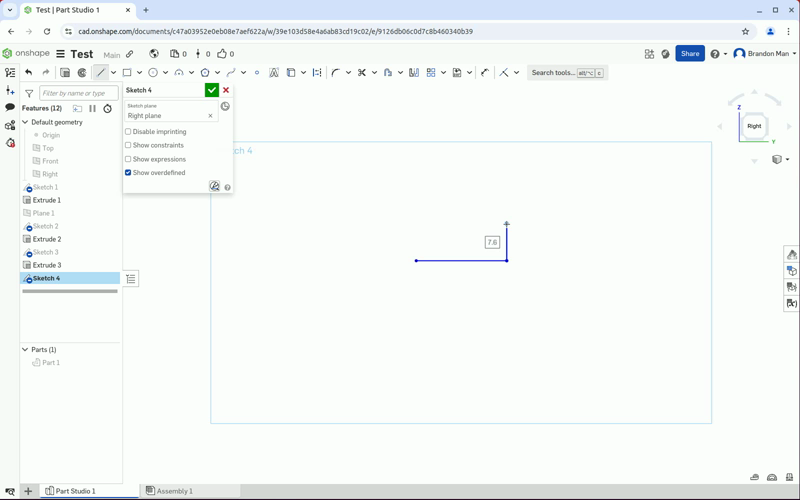
key(a)
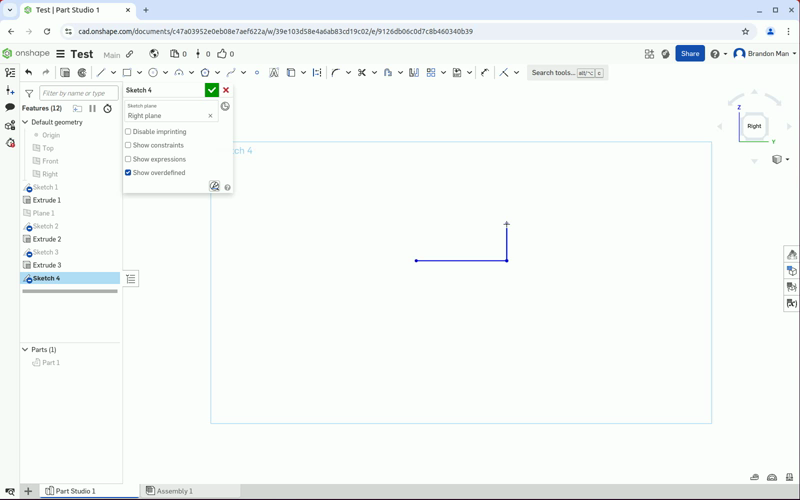
mouse_move(506, 223)
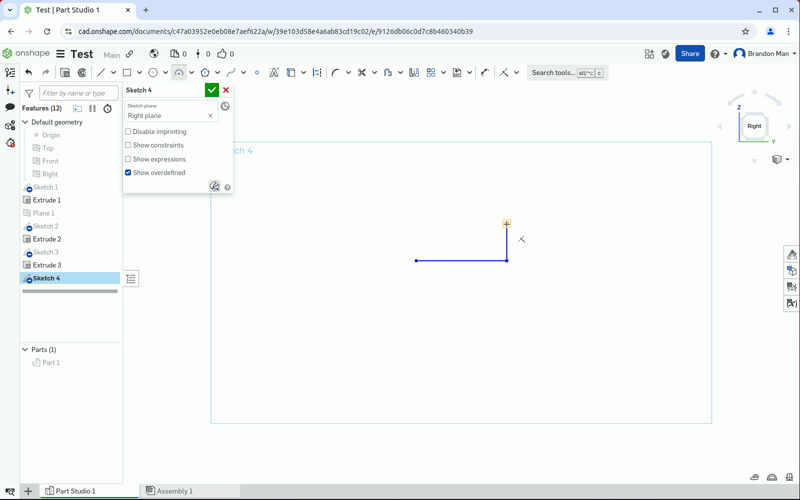
click(506, 223)
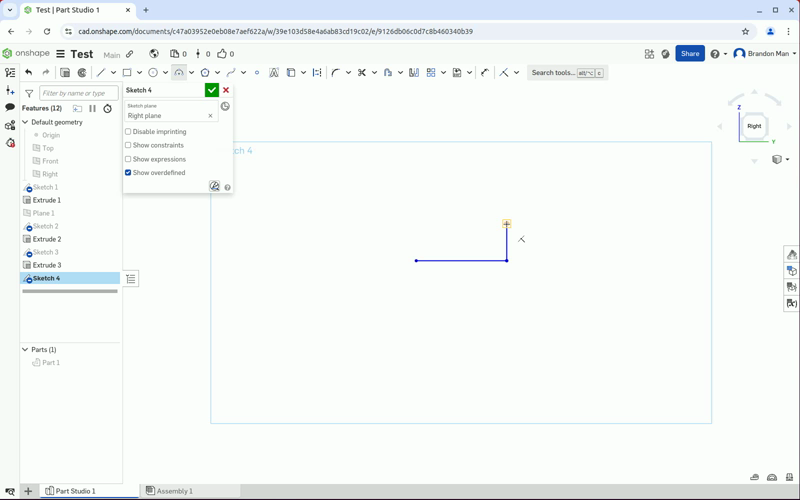
key_down(shift)
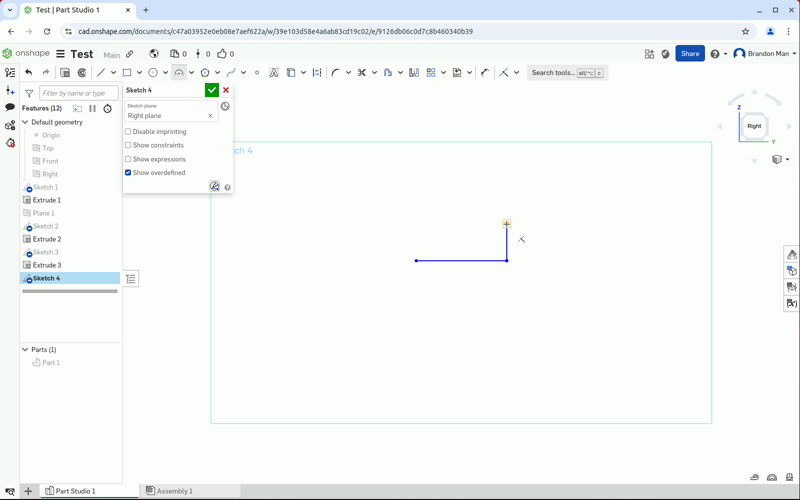
mouse_move(416, 223)
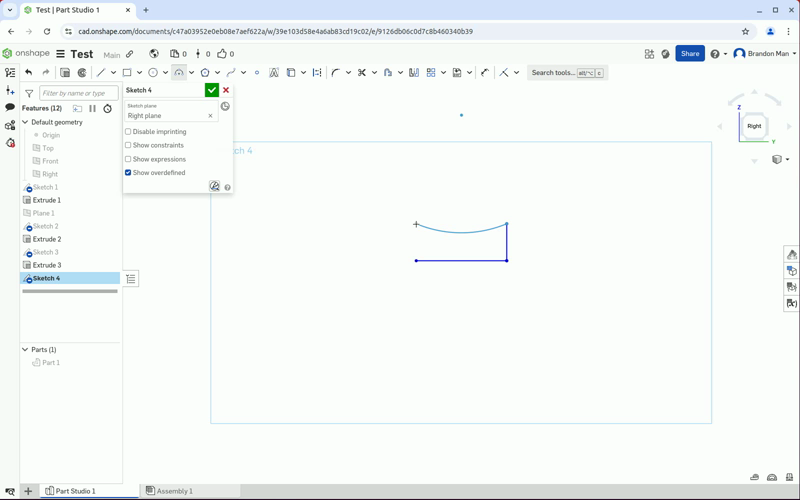
click(416, 223)
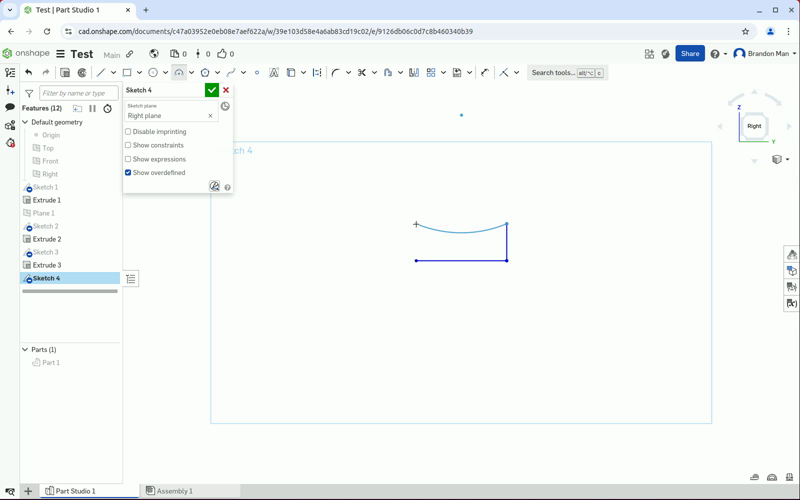
mouse_move(461, 178)
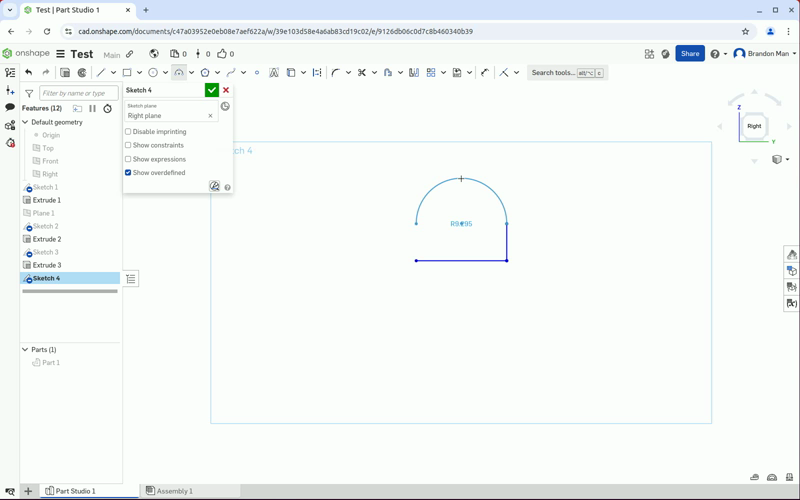
click(461, 178)
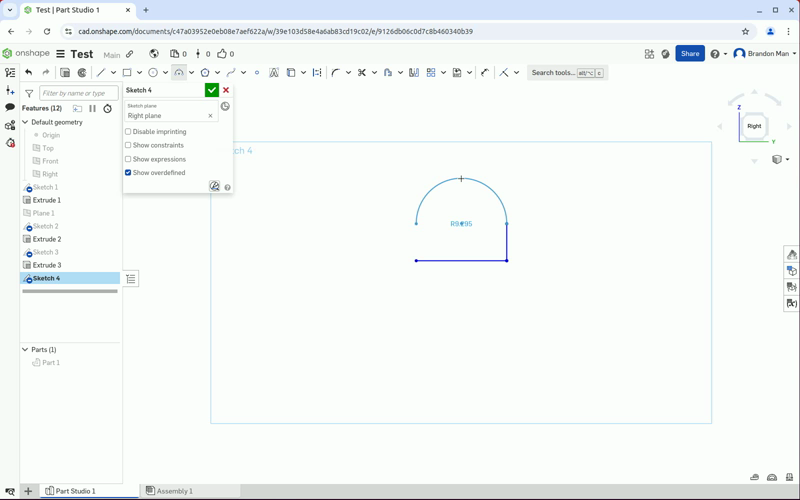
key_up(shift)
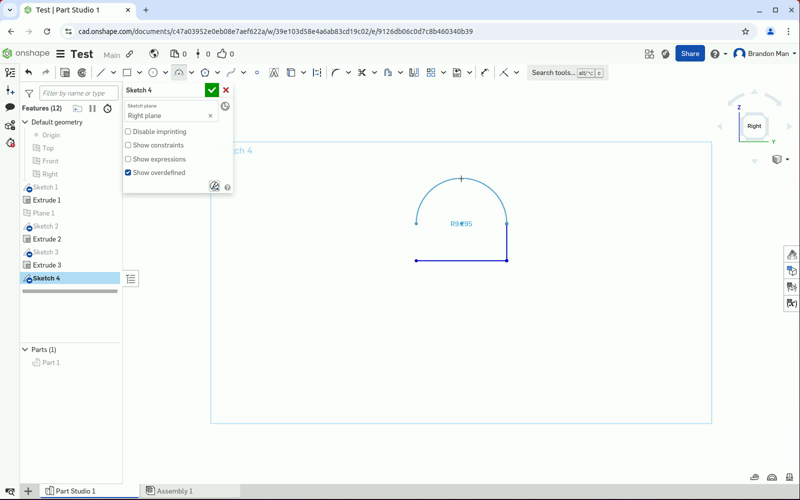
key(esc)
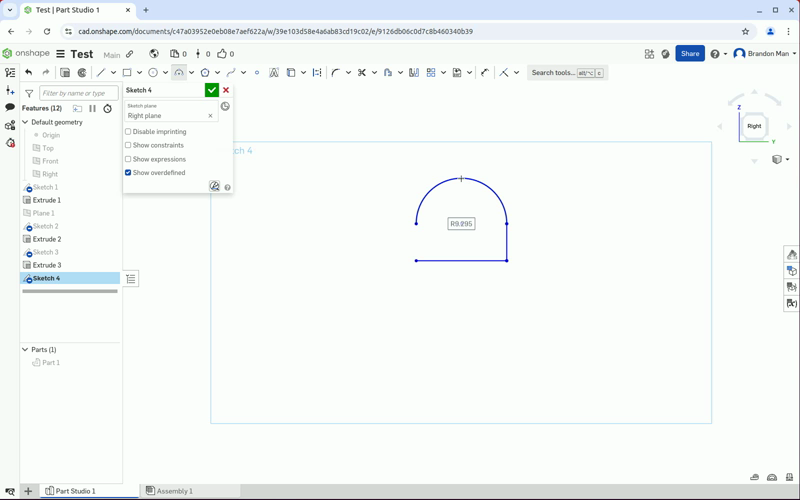
key(l)
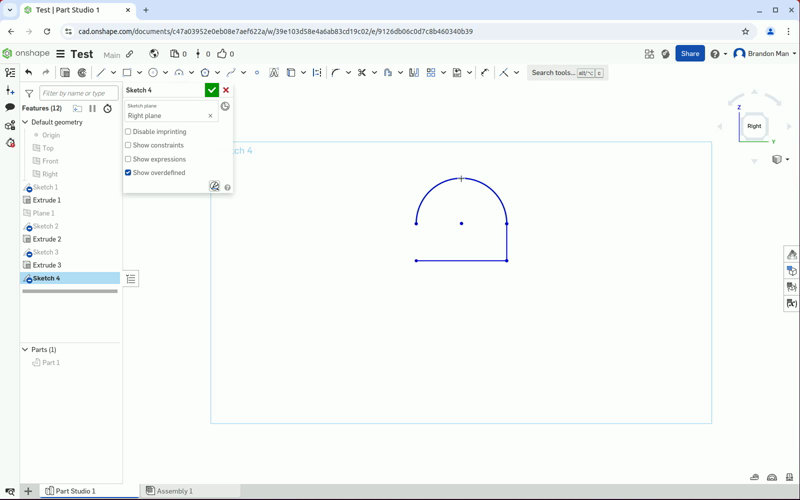
mouse_move(416, 223)
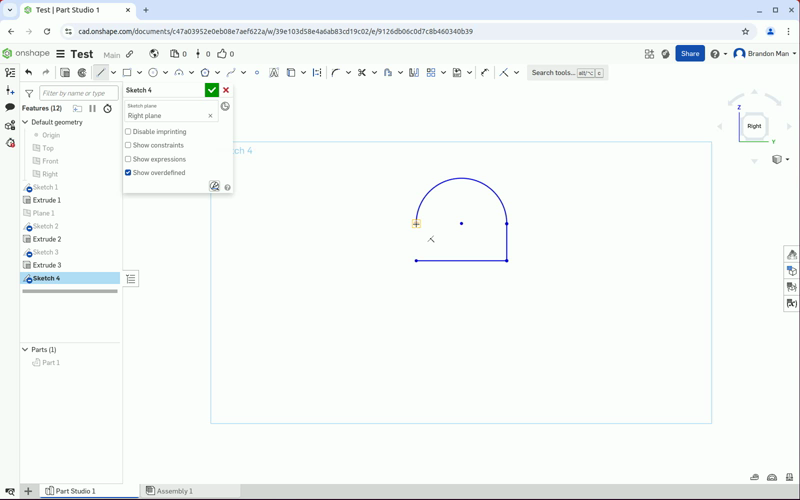
click(416, 223)
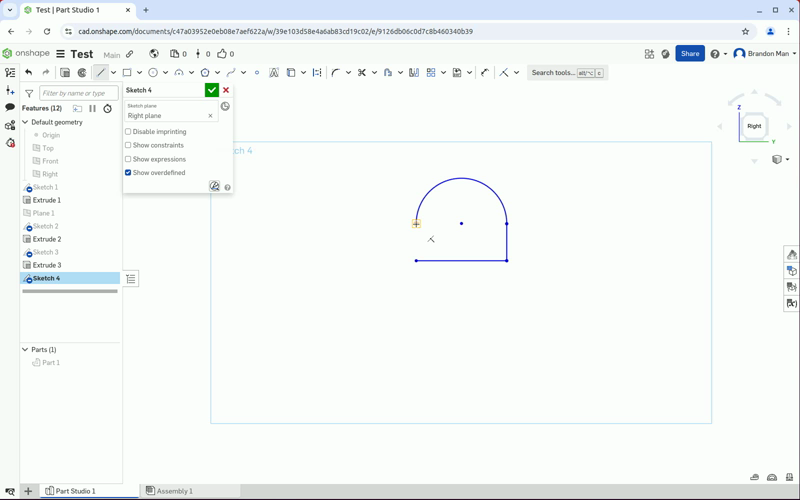
mouse_move(446, 223)
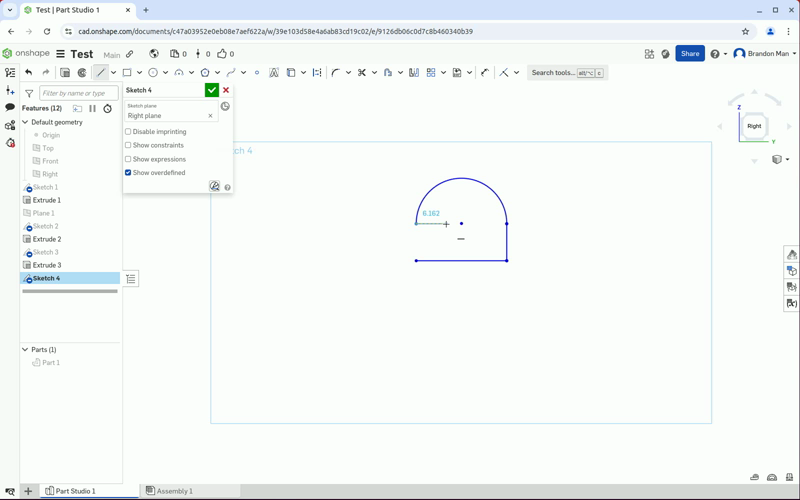
key_down(shift)
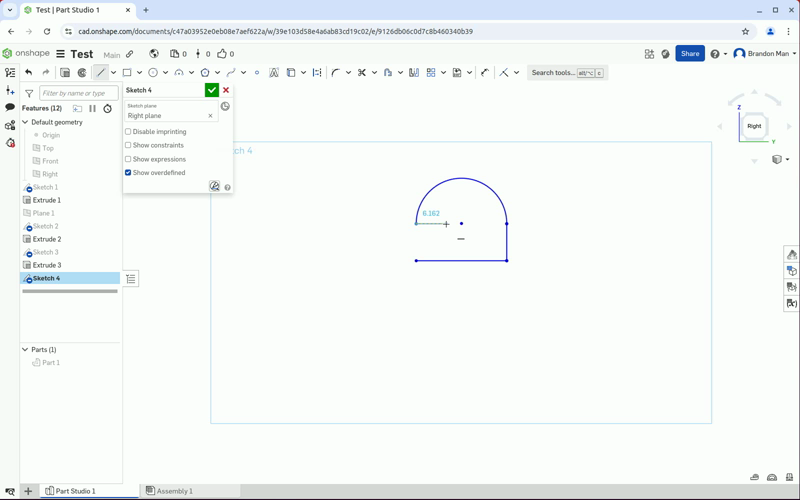
mouse_move(416, 260)
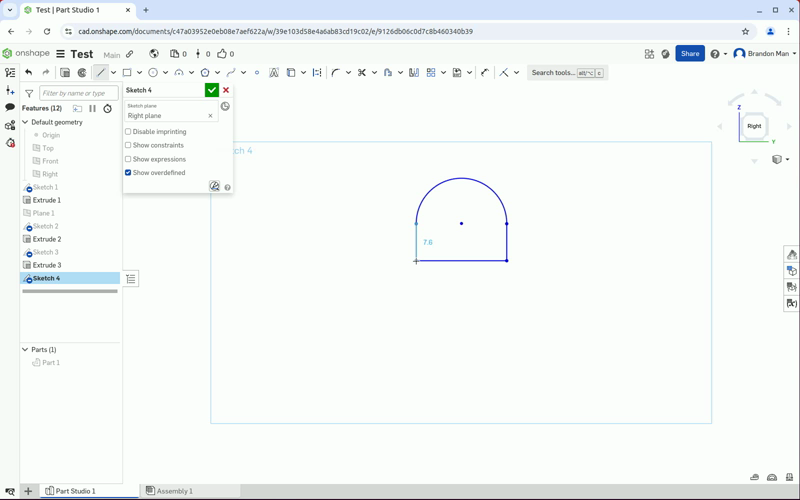
key_up(shift)
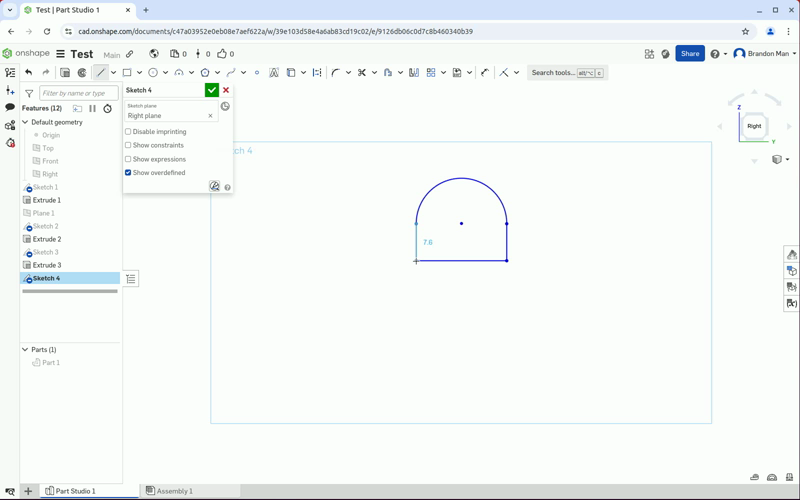
click(416, 260)
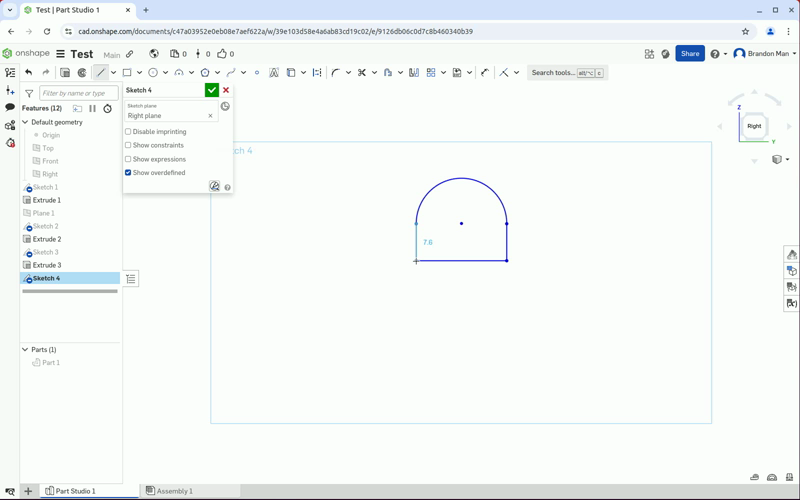
key(esc)
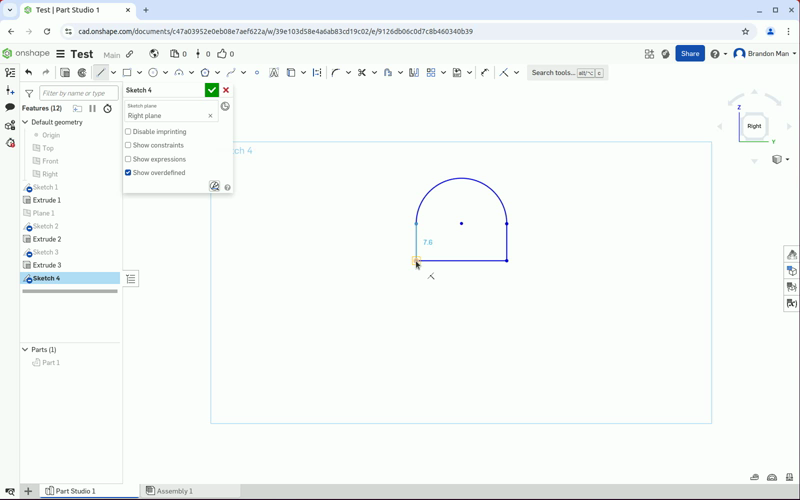
key(c)
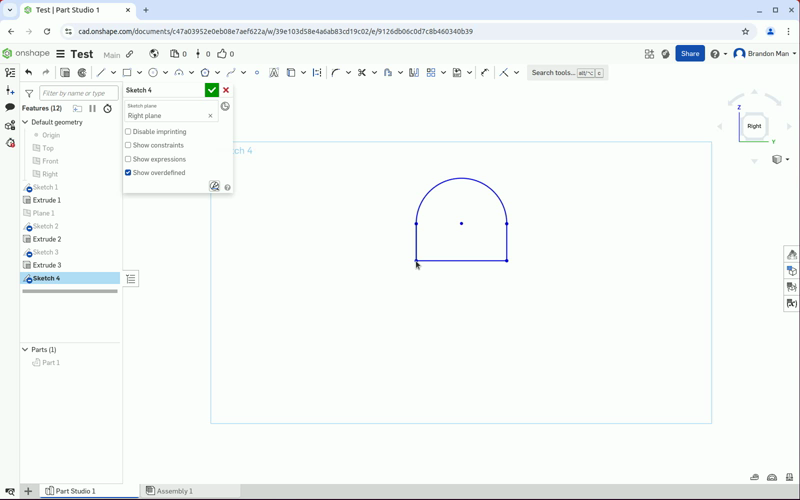
key_down(shift)
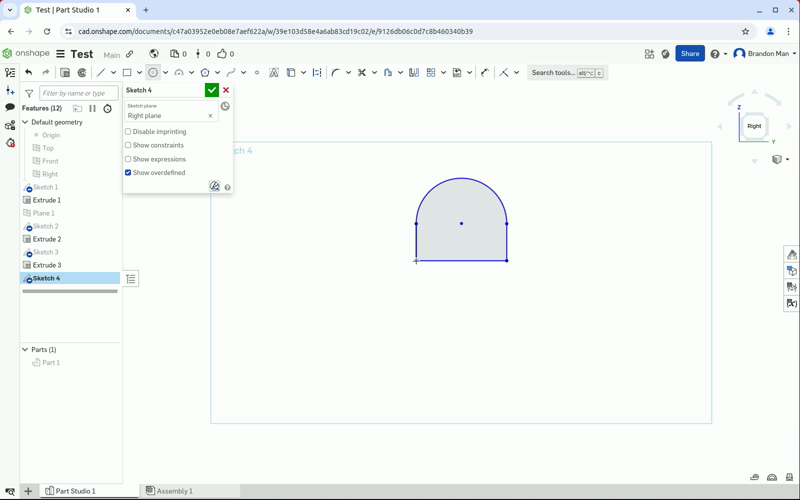
mouse_move(461, 223)
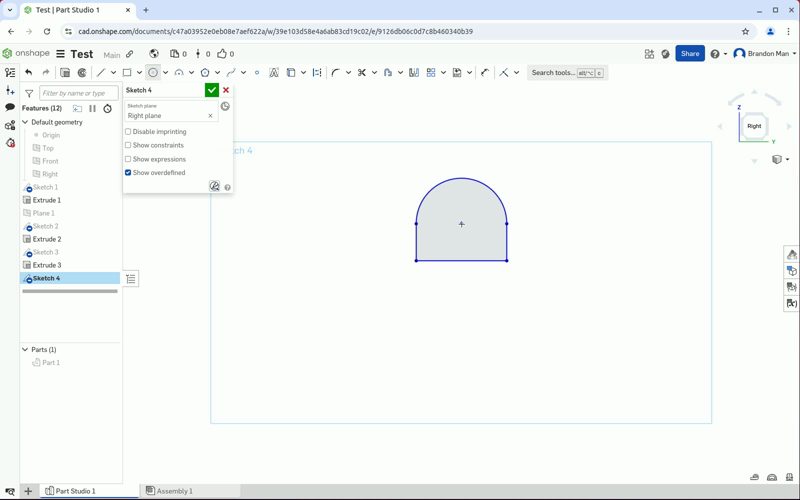
scroll(6)
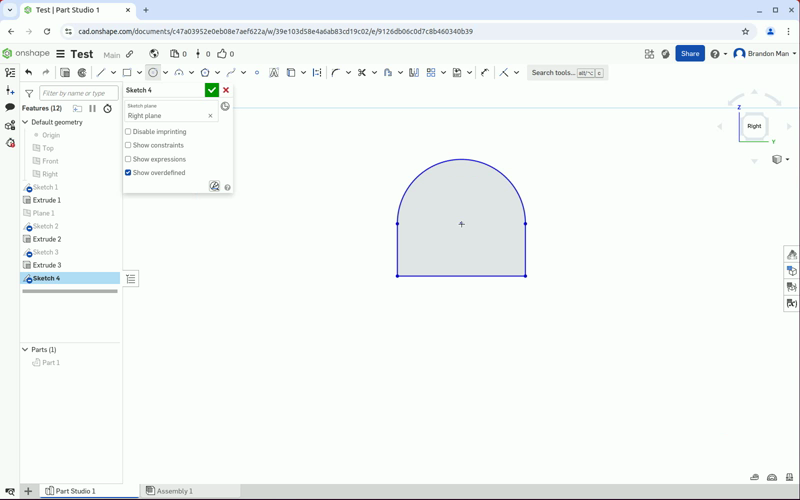
scroll(6)
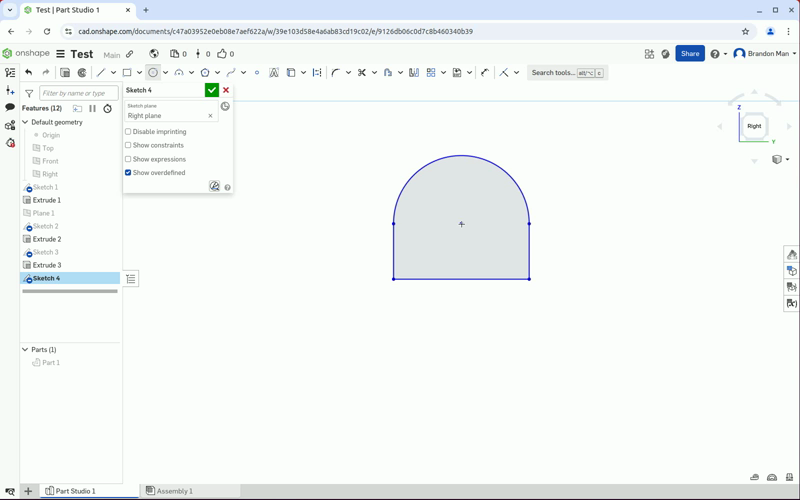
scroll(6)
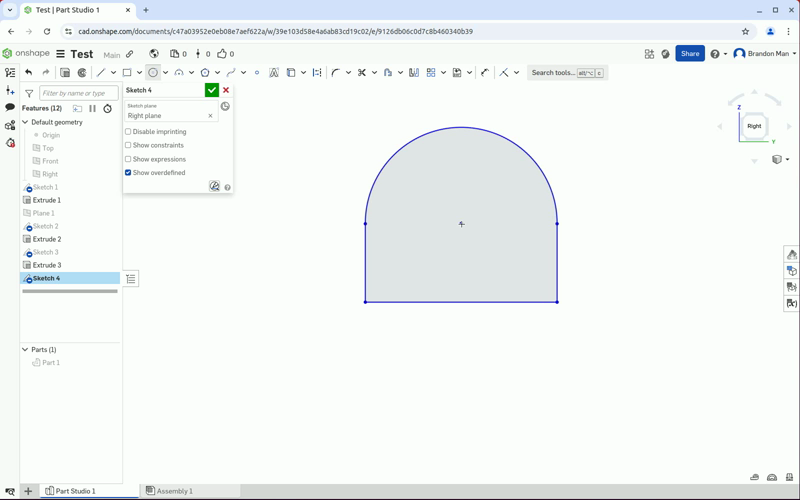
scroll(6)
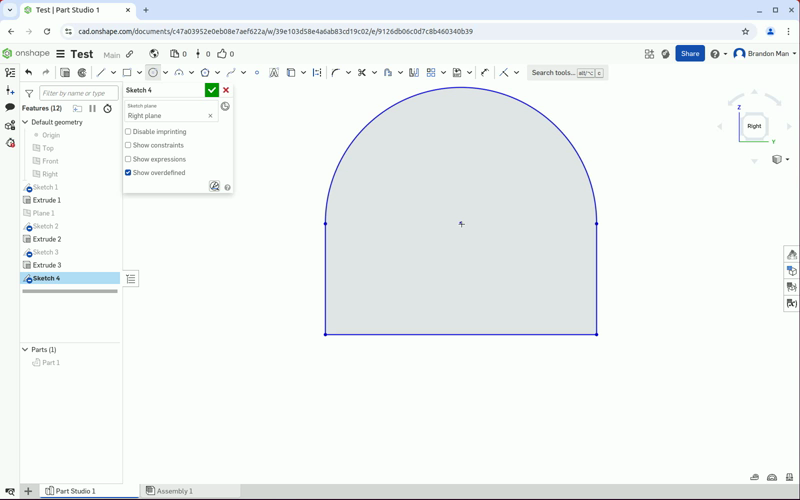
scroll(6)
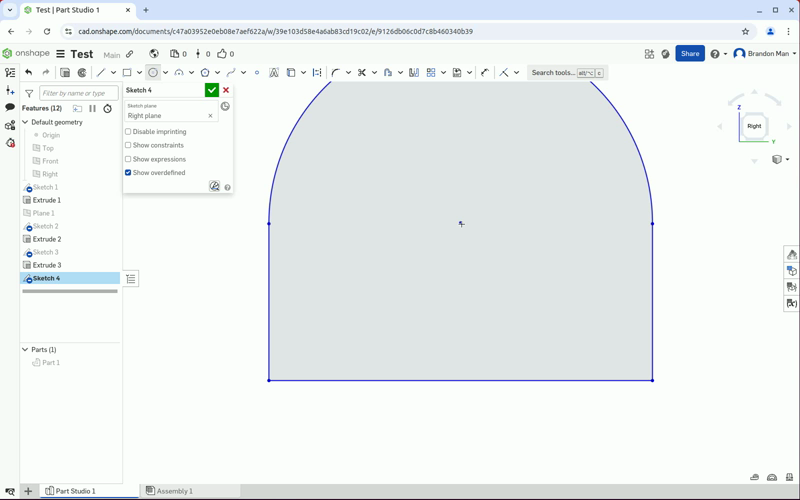
scroll(6)
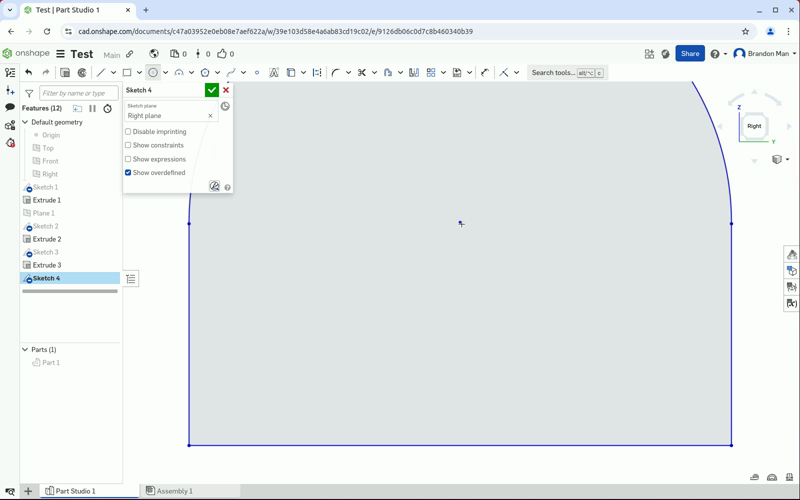
scroll(6)
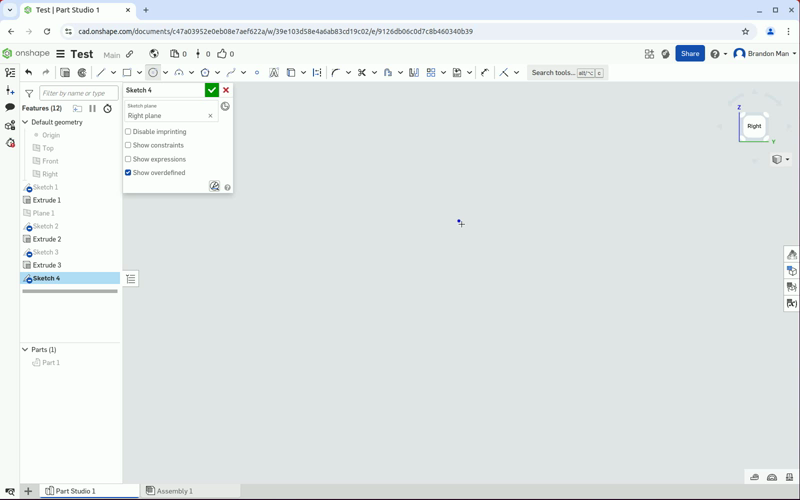
click(461, 223)
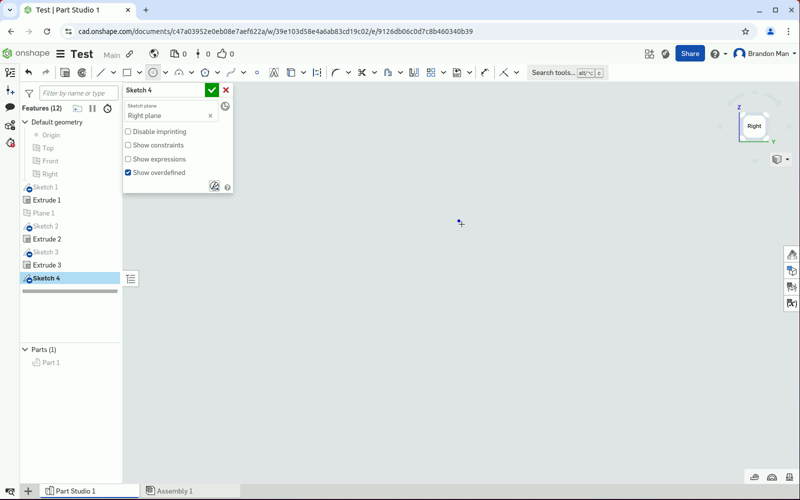
scroll(-6)
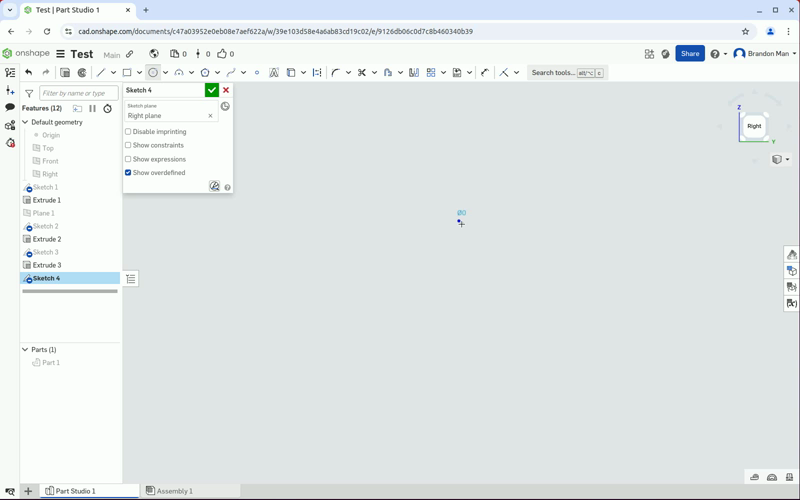
scroll(-6)
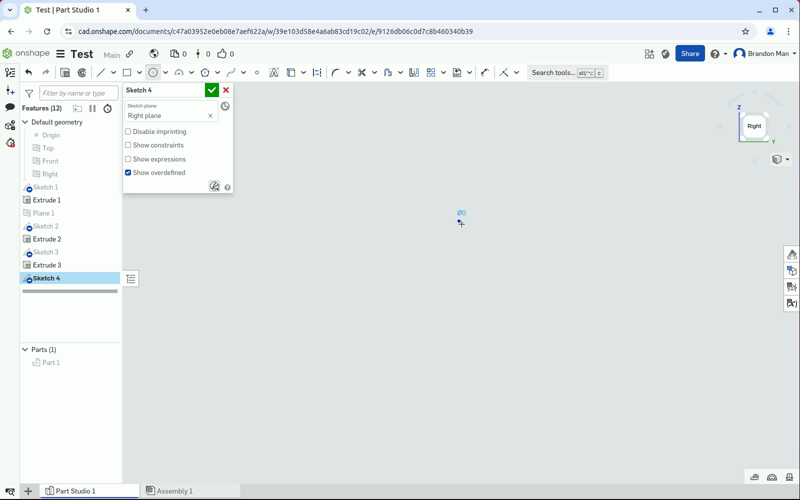
scroll(-6)
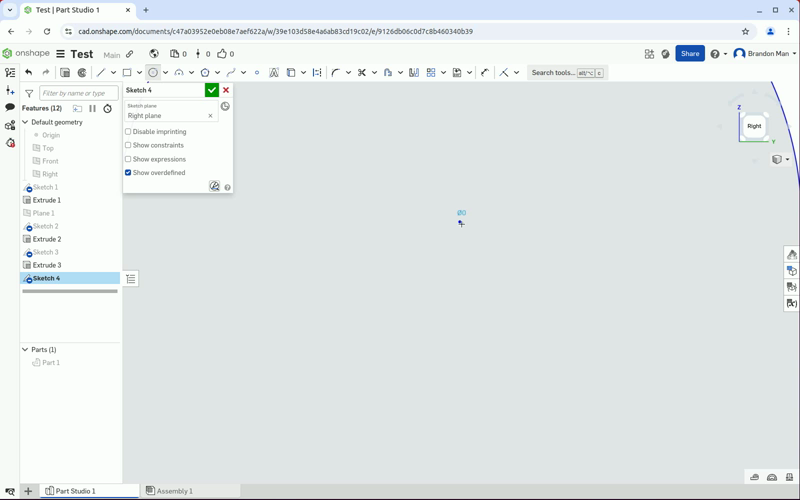
scroll(-6)
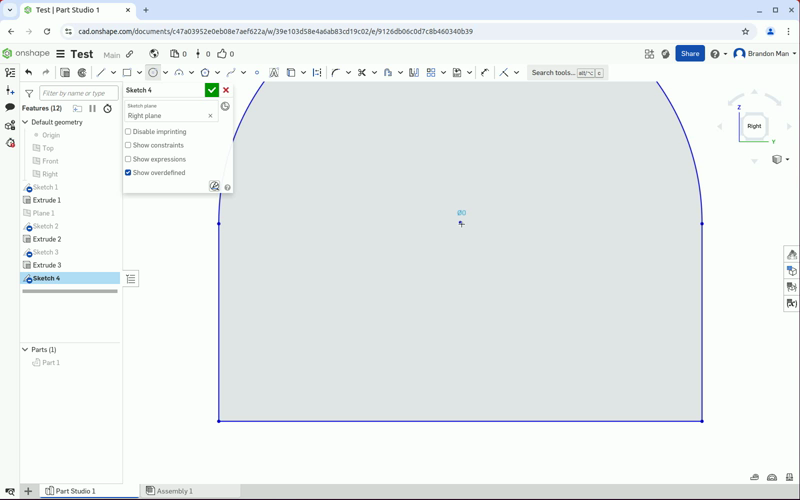
scroll(-6)
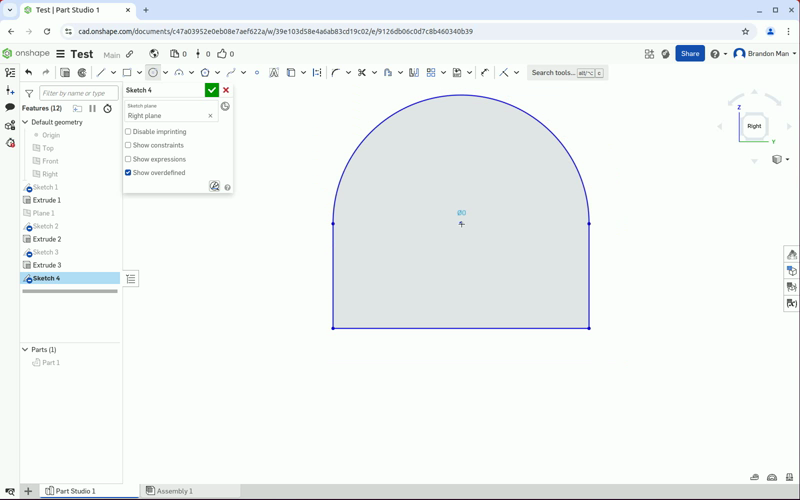
scroll(-6)
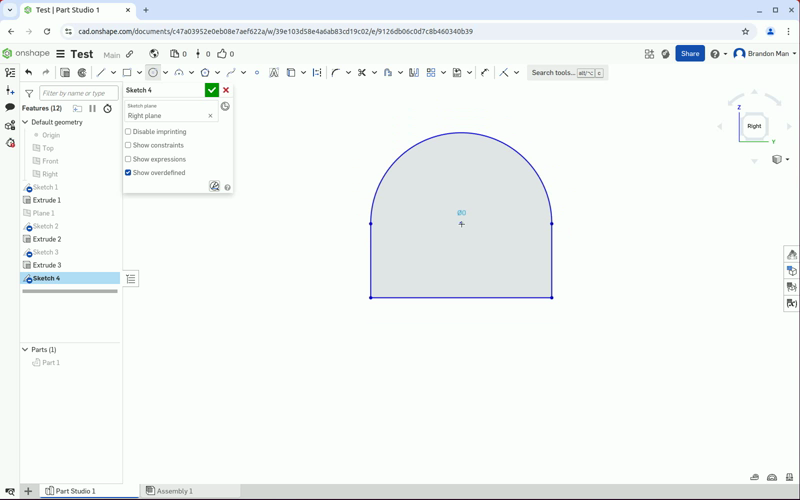
scroll(-6)
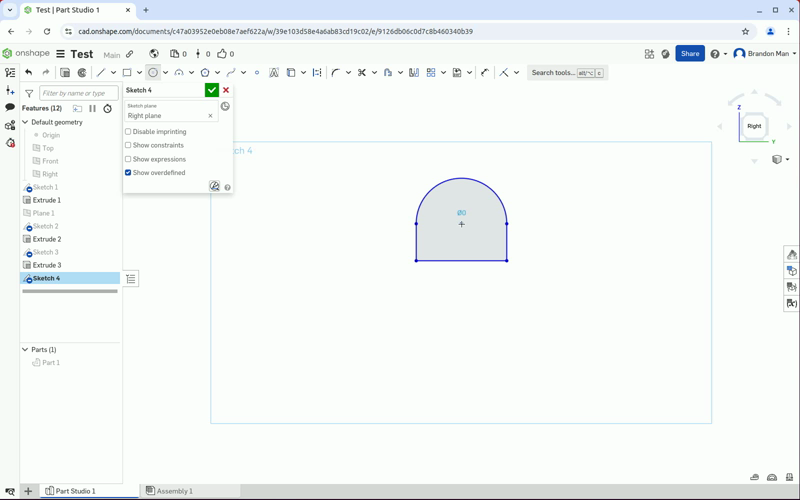
key_up(shift)
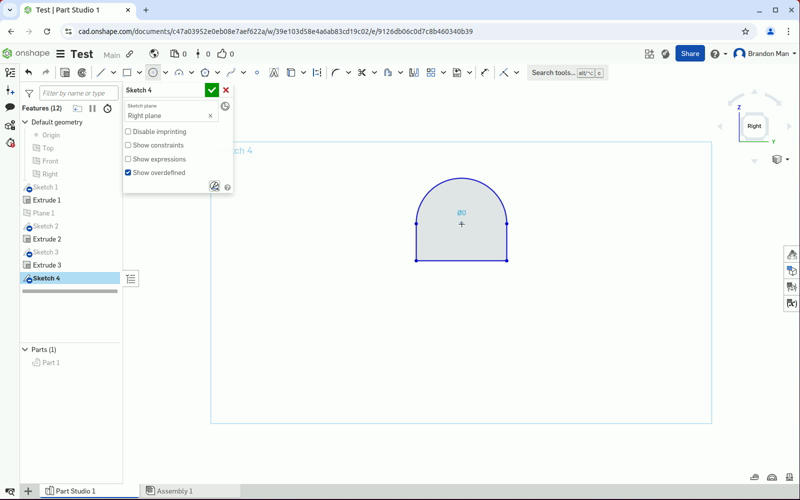
mouse_move(479, 223)
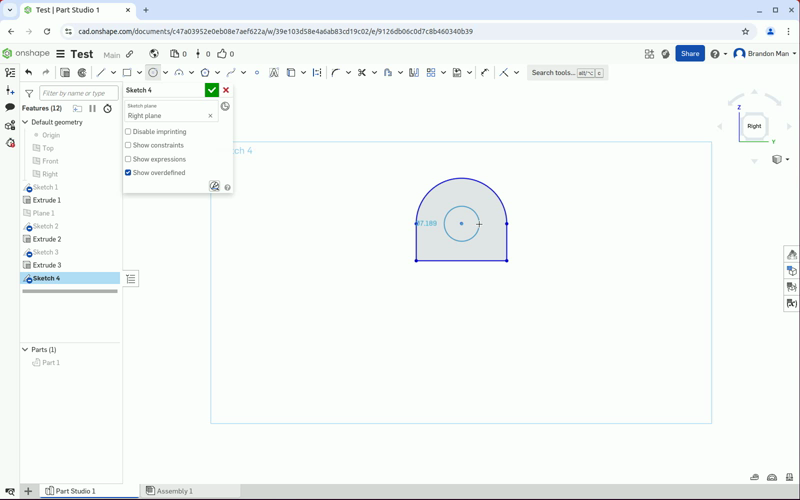
click(479, 223)
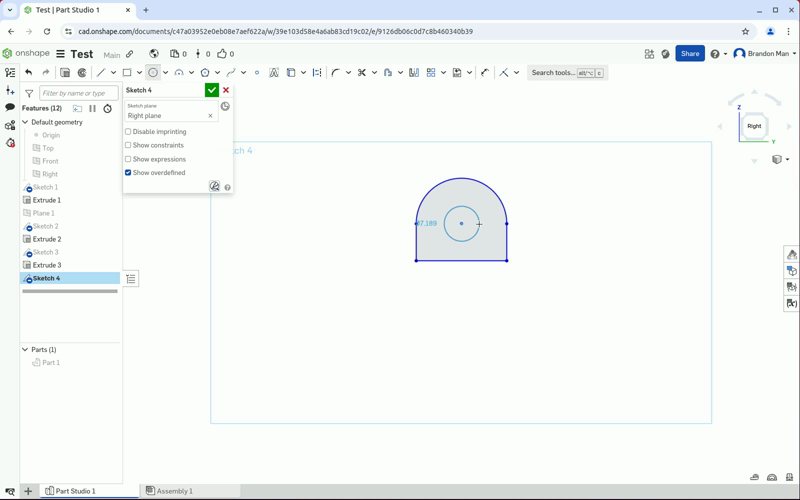
key(esc)
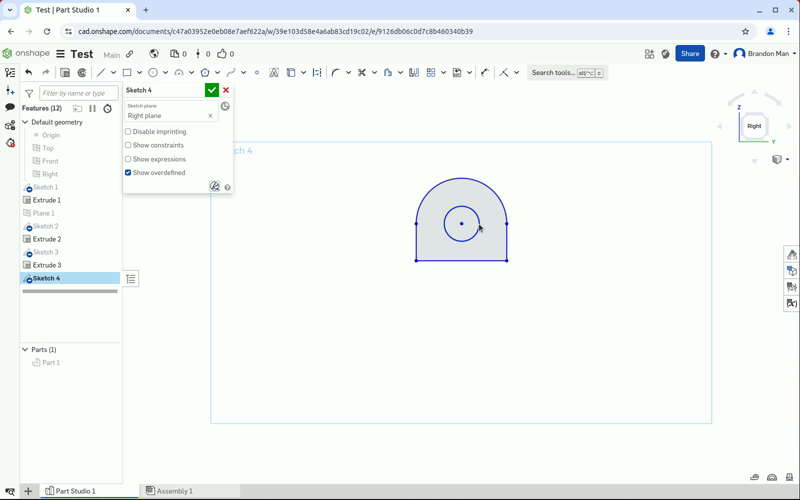
mouse_move(453, 196)
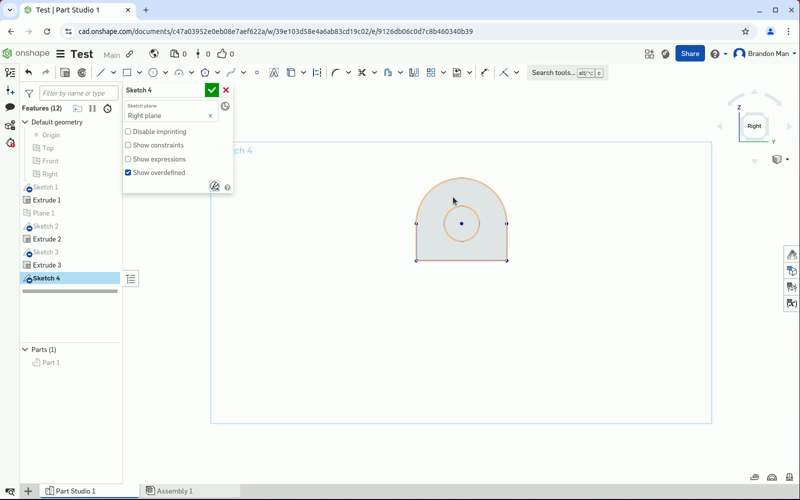
click(453, 196)
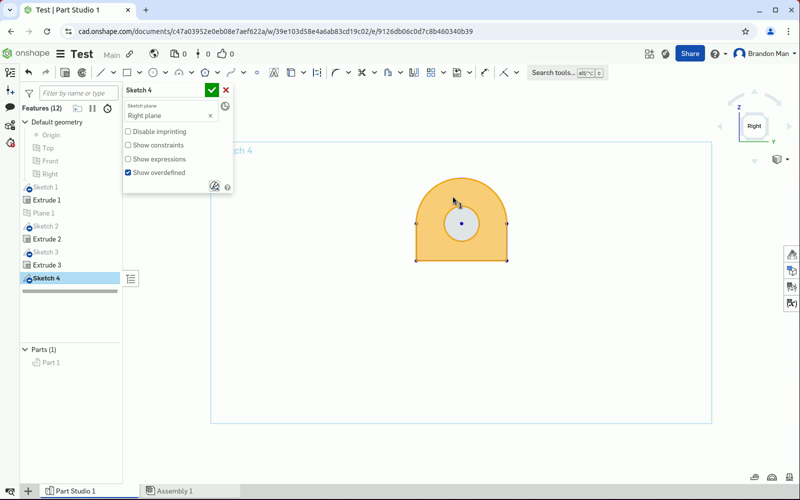
mouse_move(73, 352)
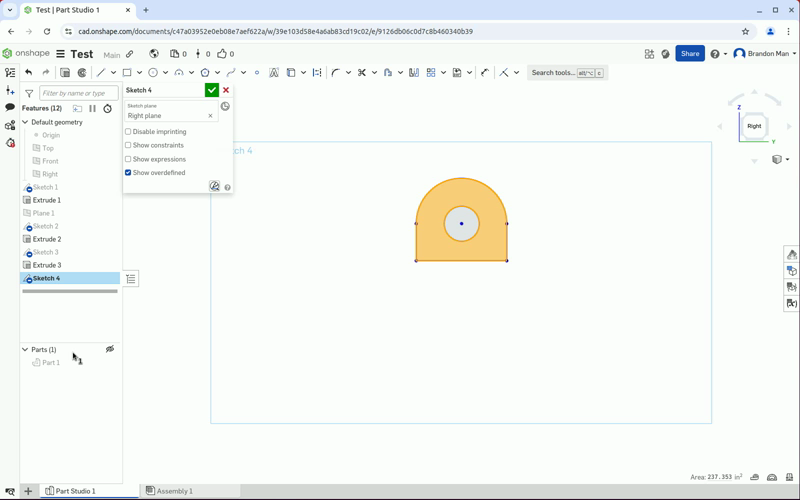
key(shift+y)
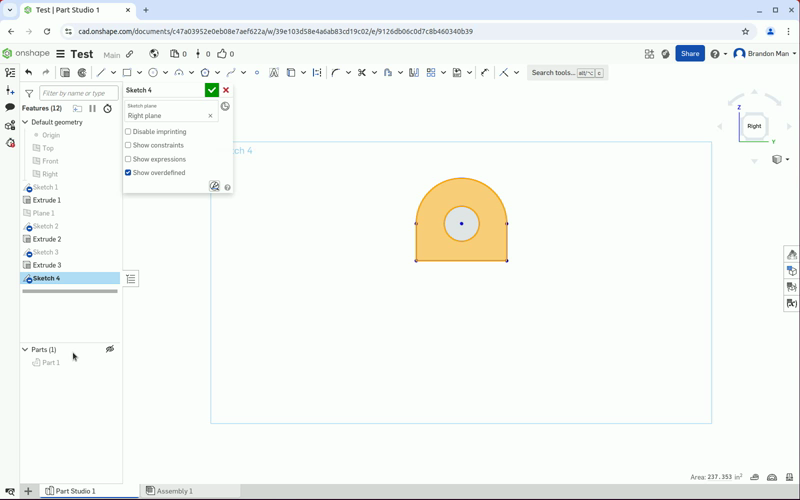
key(shift+e)
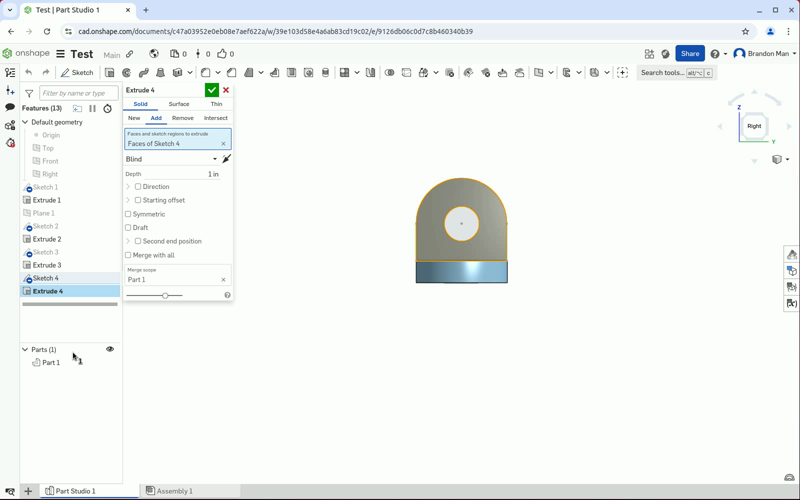
mouse_move(143, 106)
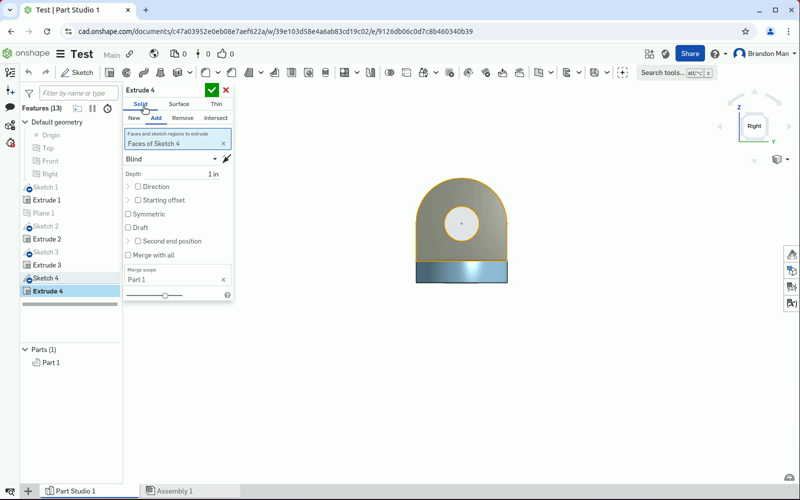
click(143, 106)
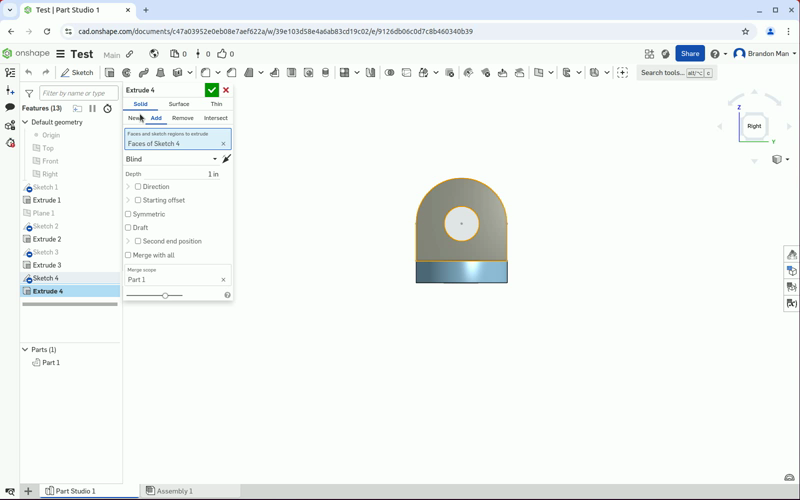
mouse_move(137, 120)
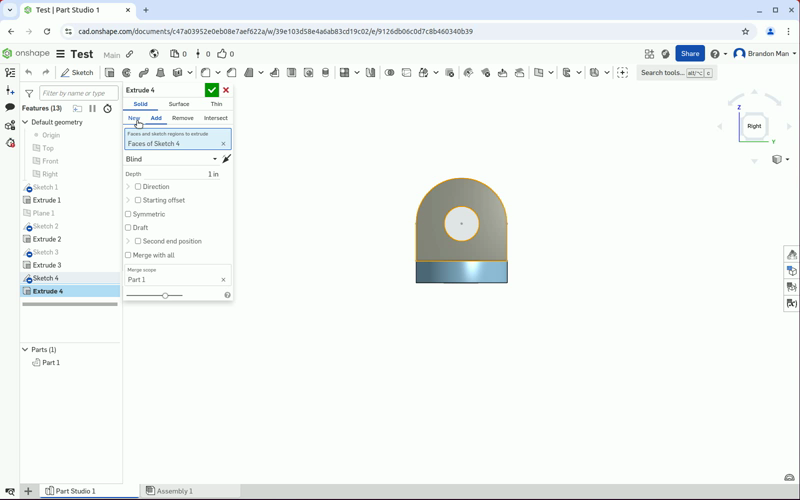
click(137, 120)
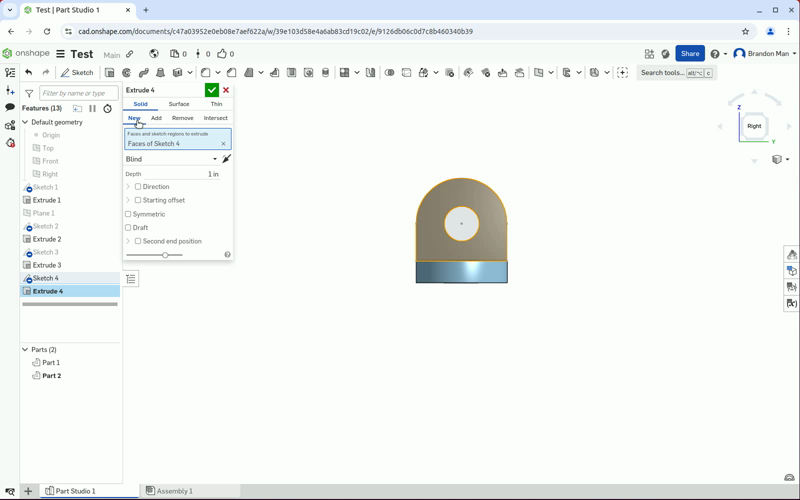
key(tab, 4)
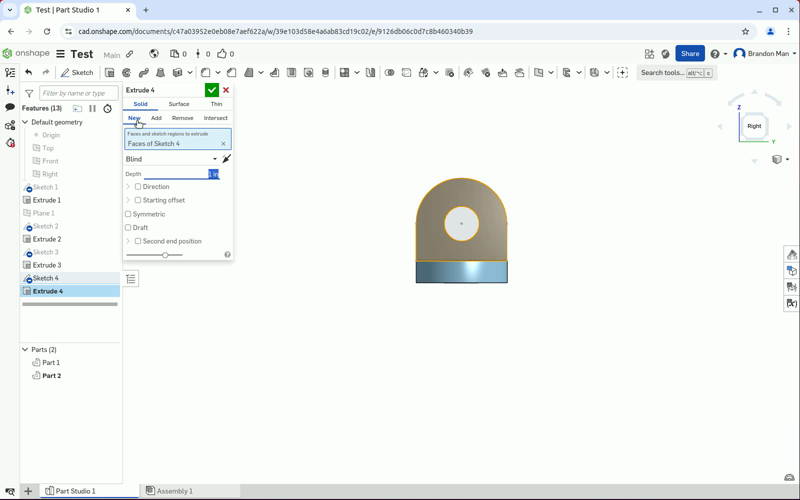
text(6.74)
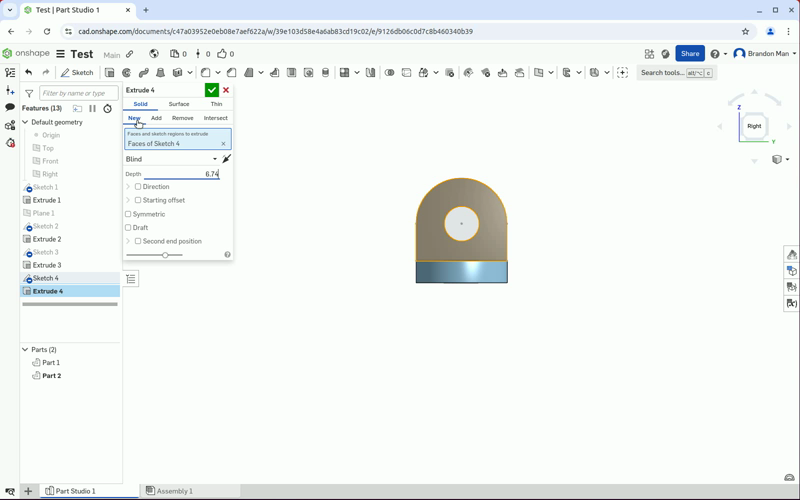
key(tab, 3)
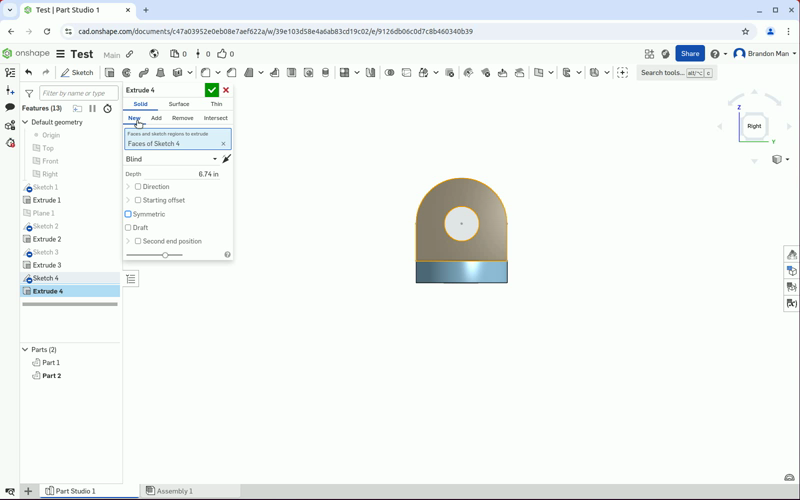
key(space)
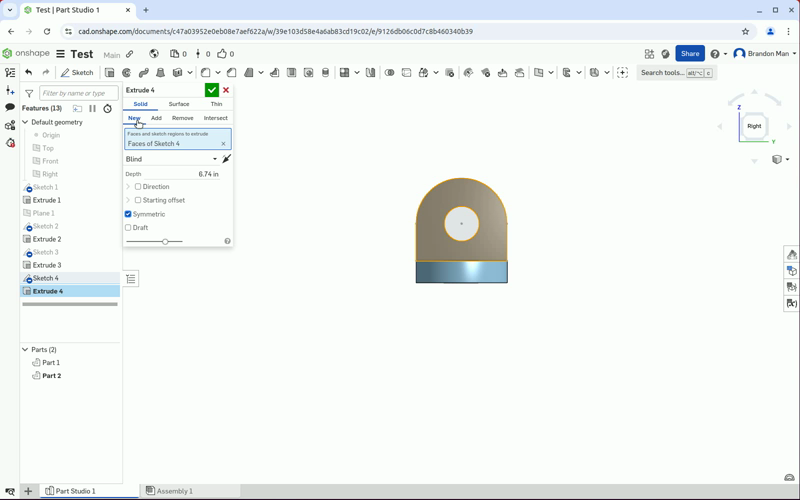
key(enter)
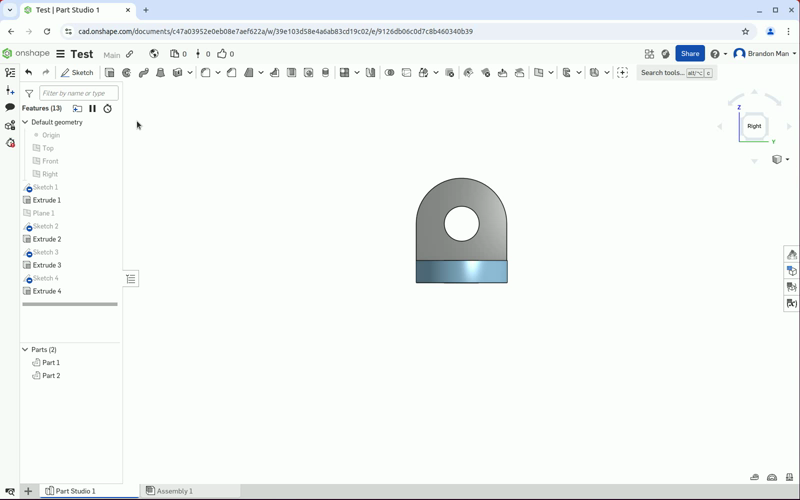
key(shift+h)
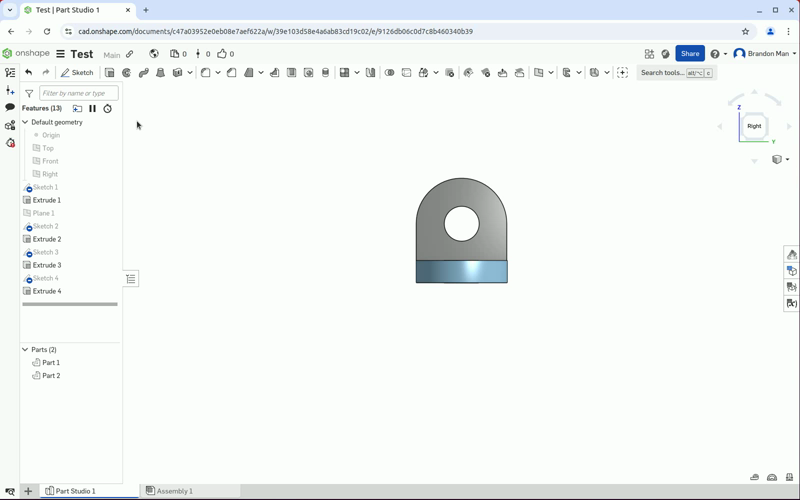
key(shift+h)
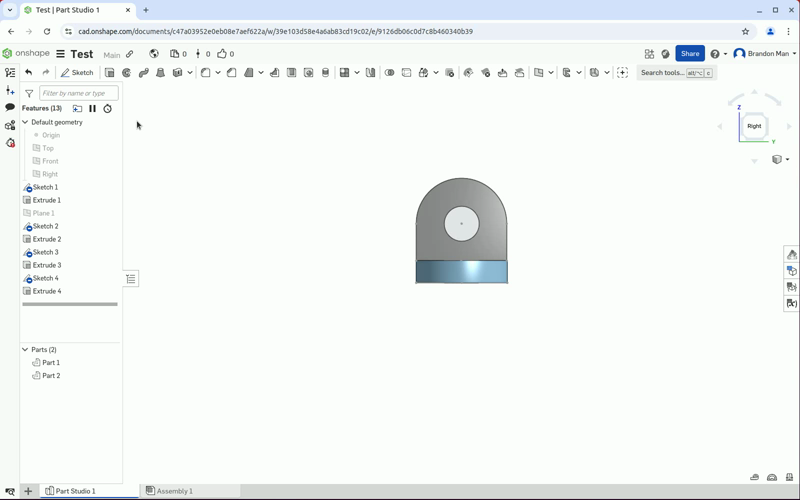
key(shift+7)
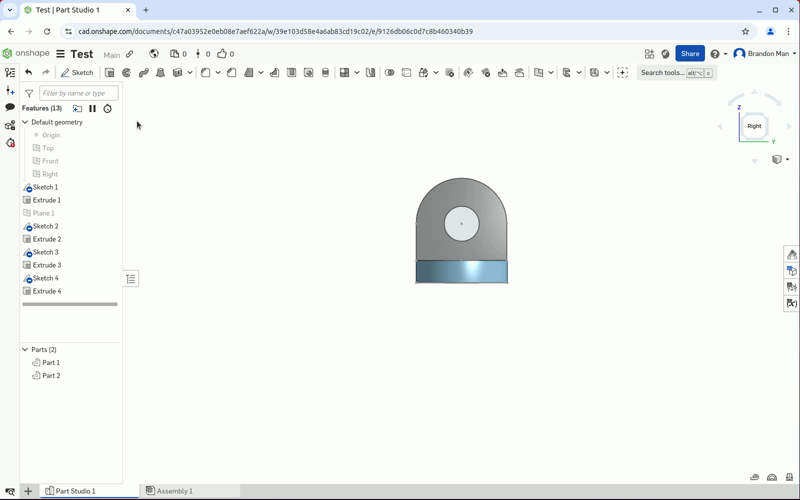
key(right, 2)
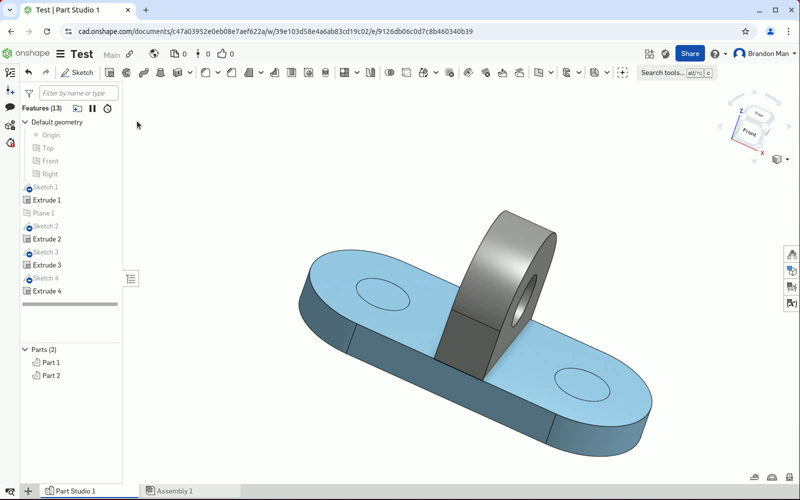
key(down, 2)
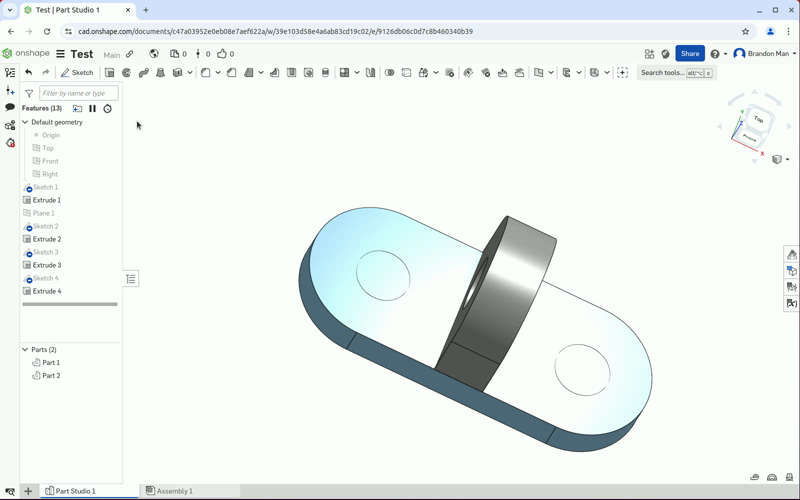
key(up, 2)
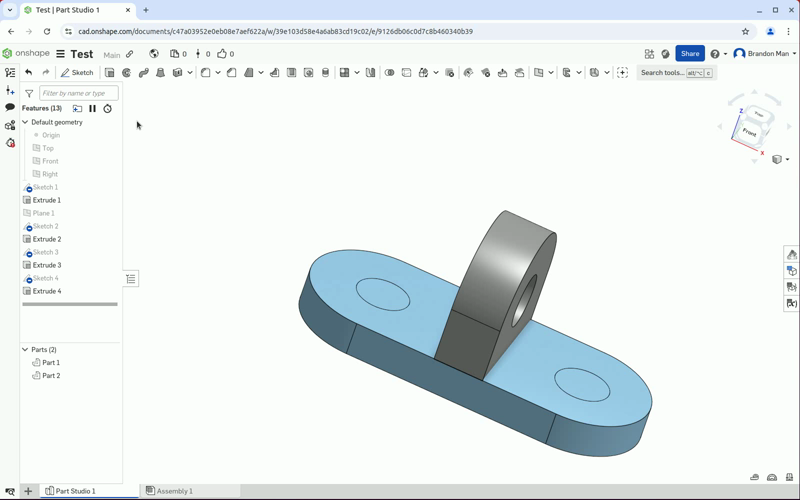
key(left, 2)
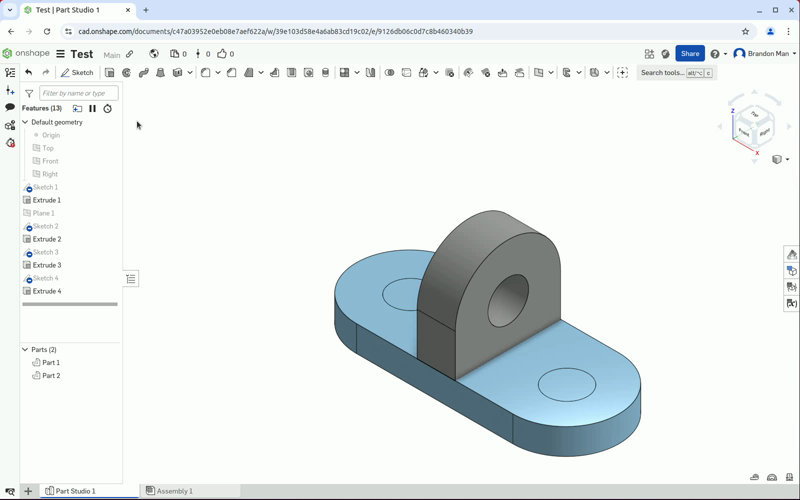
mouse_move(73, 189)
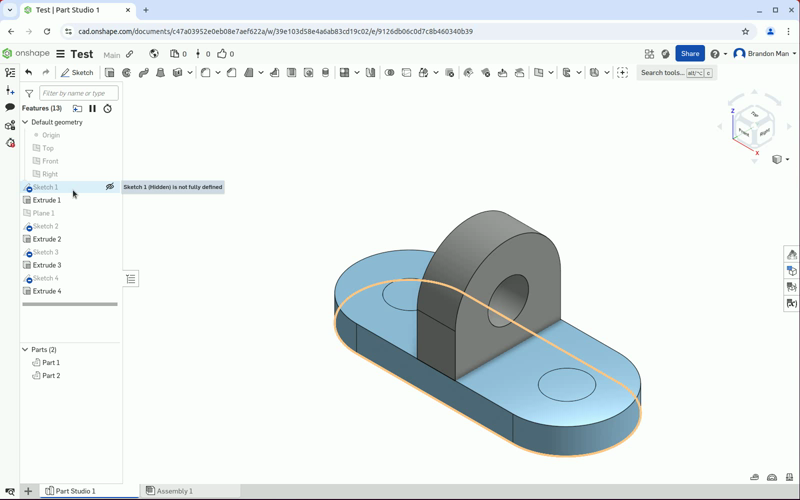
click(73, 189)